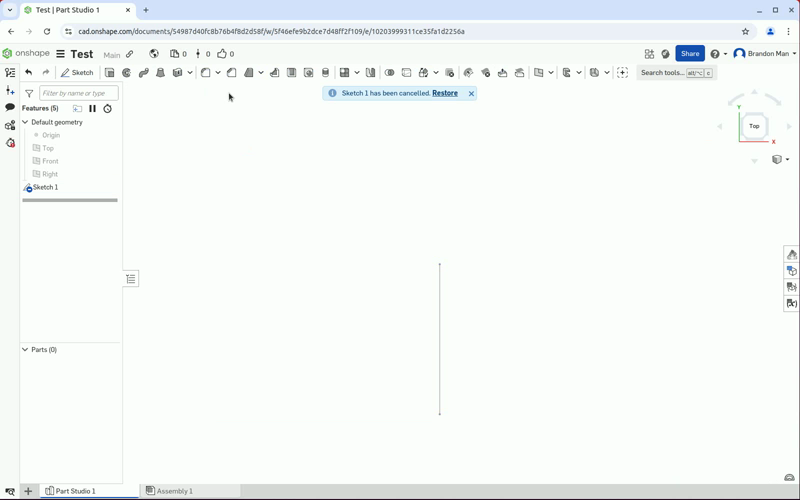
key(shift+h)
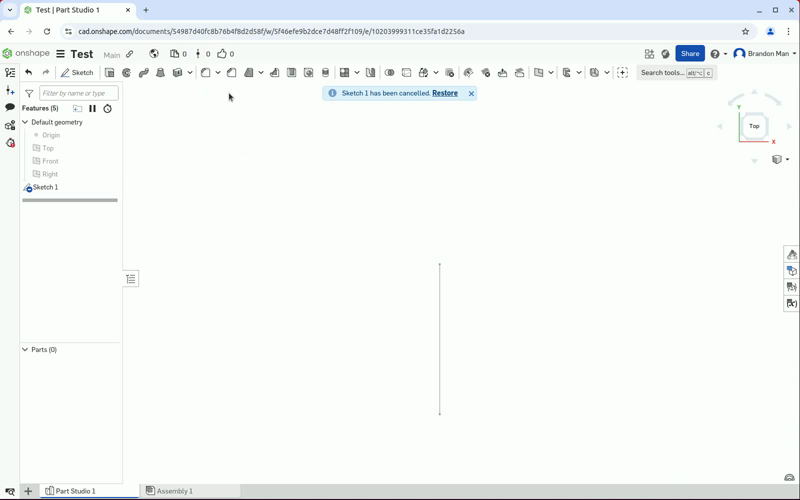
key(shift+s)
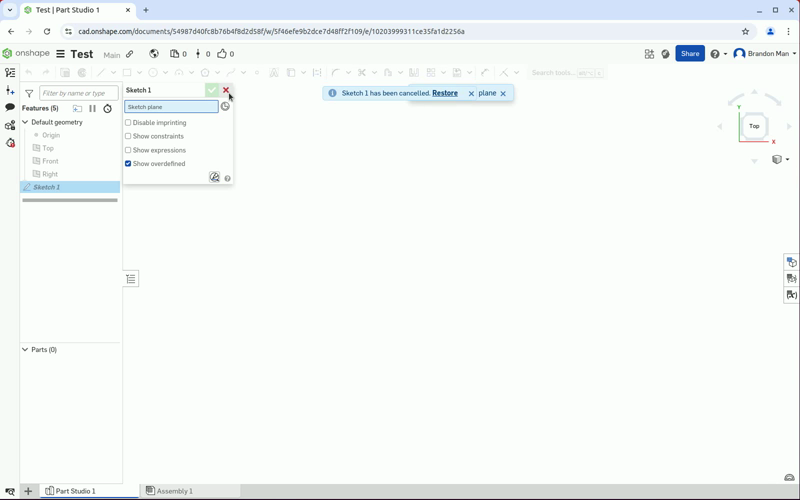
mouse_move(73, 150)
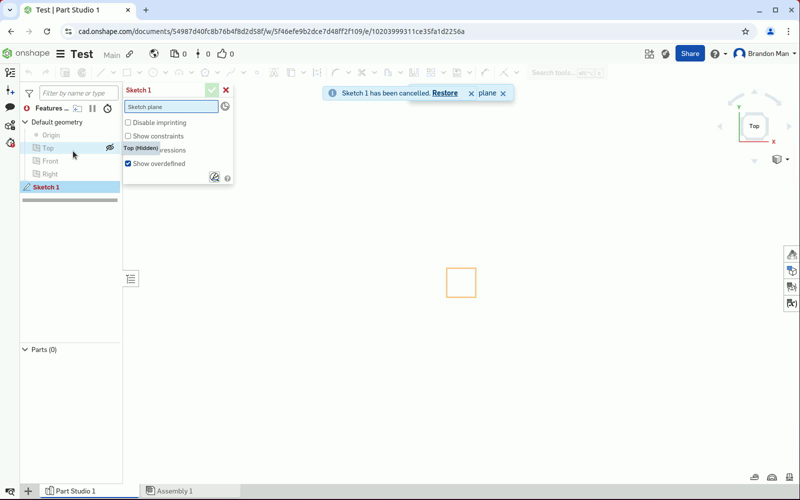
click(73, 150)
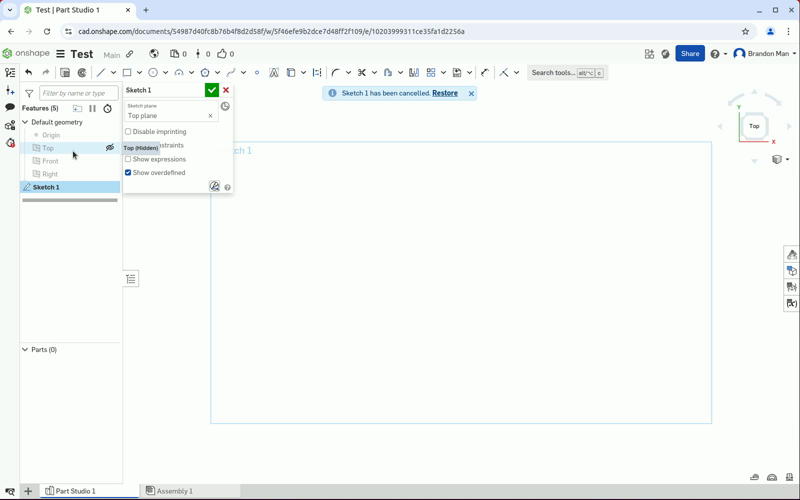
mouse_move(73, 352)
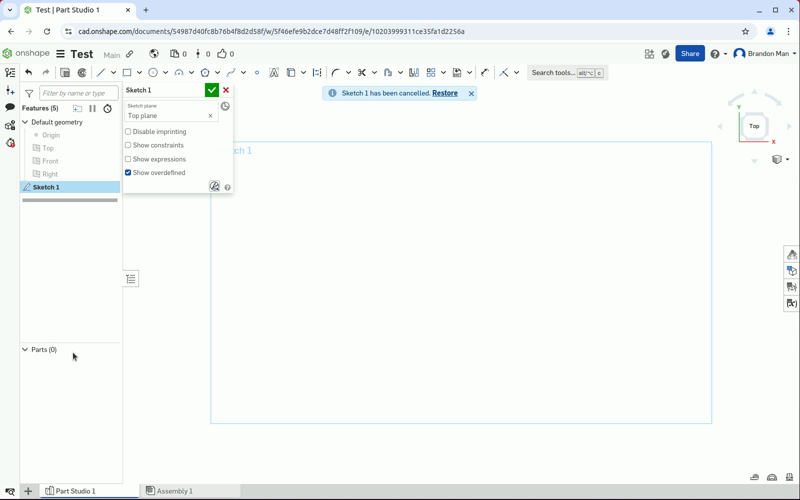
key(y)
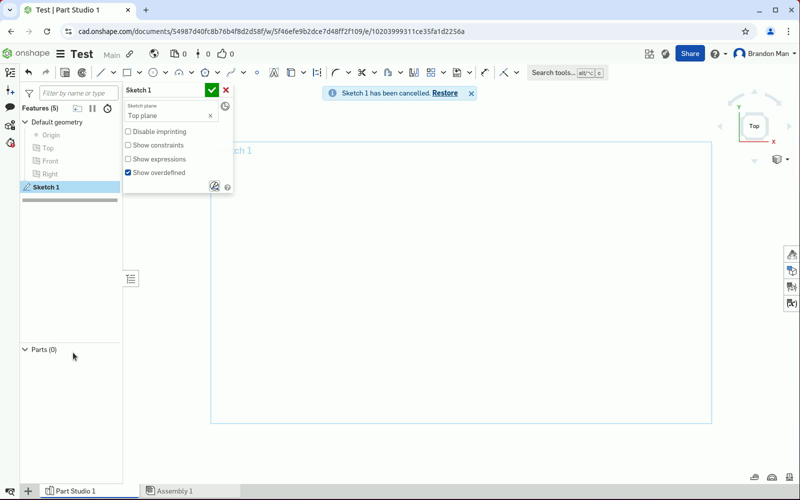
key(l)
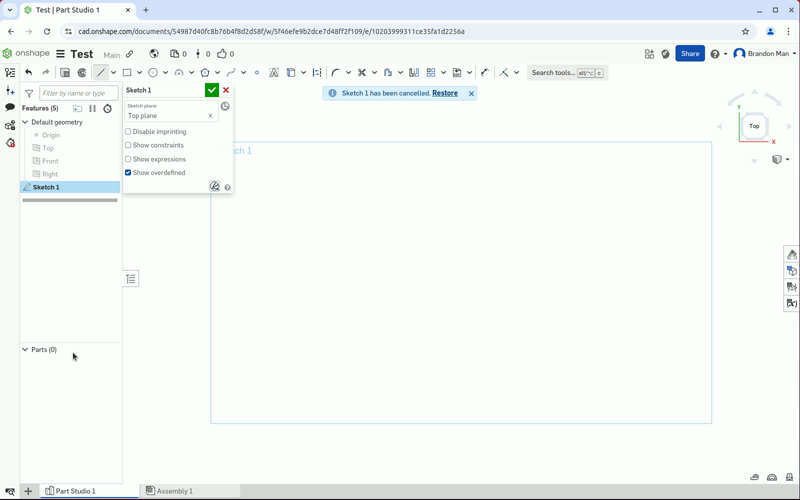
key_down(shift)
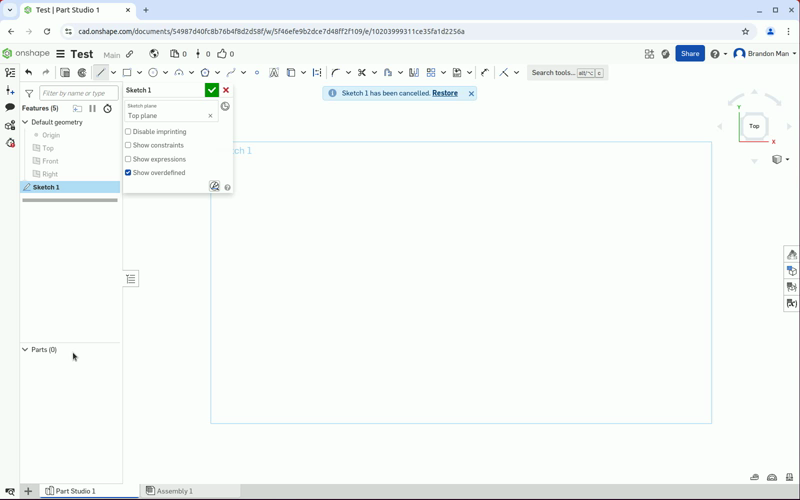
mouse_move(436, 299)
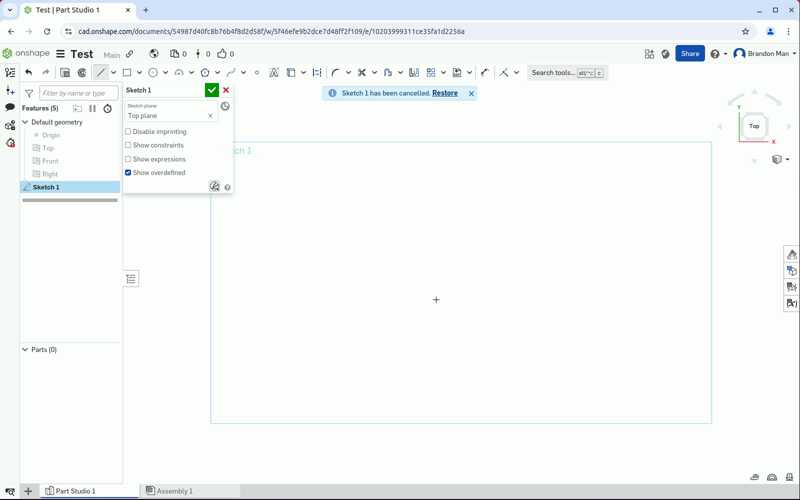
click(436, 299)
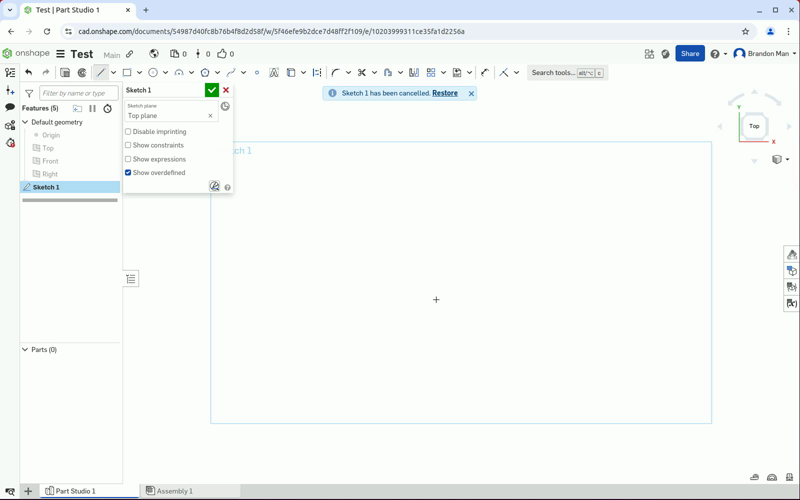
key_up(shift)
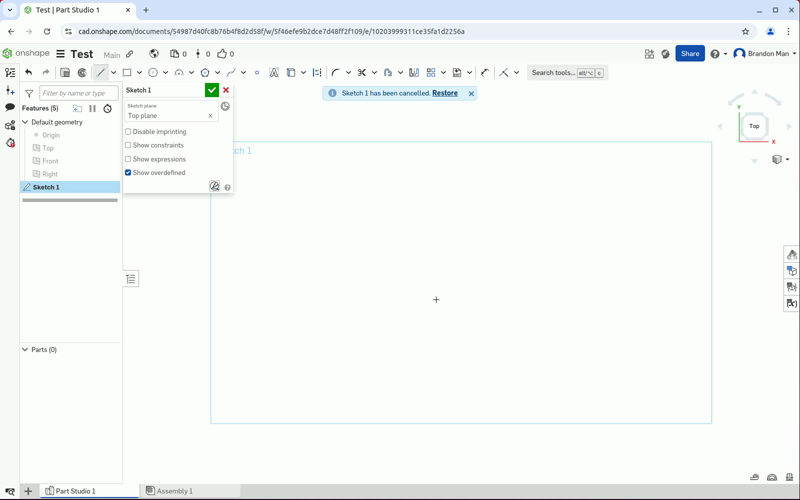
key_down(shift)
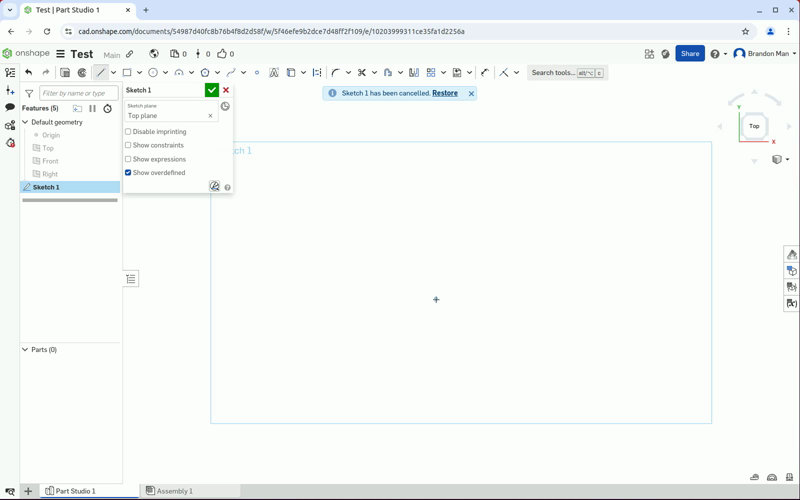
mouse_move(466, 299)
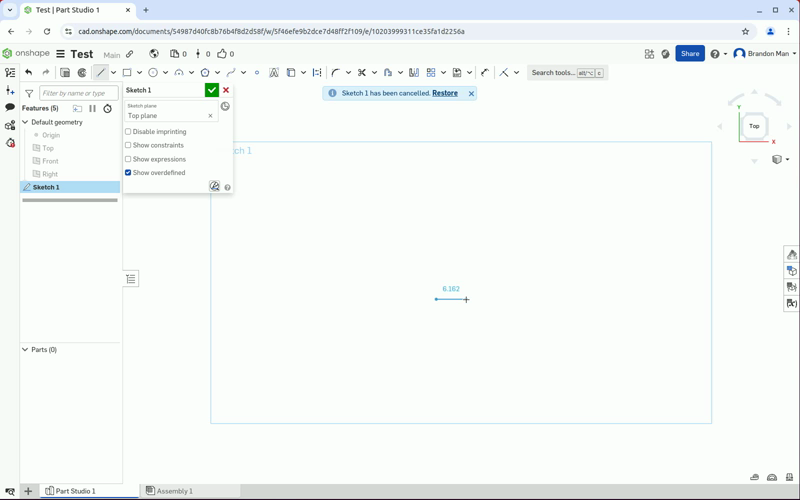
mouse_move(484, 299)
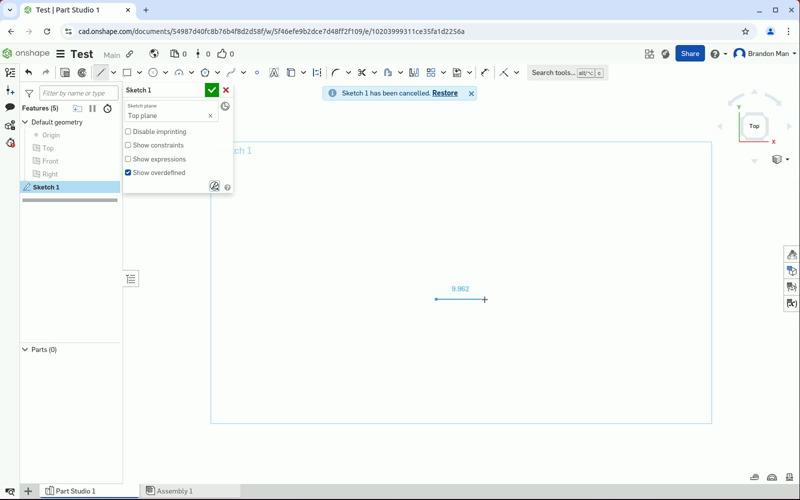
click(484, 299)
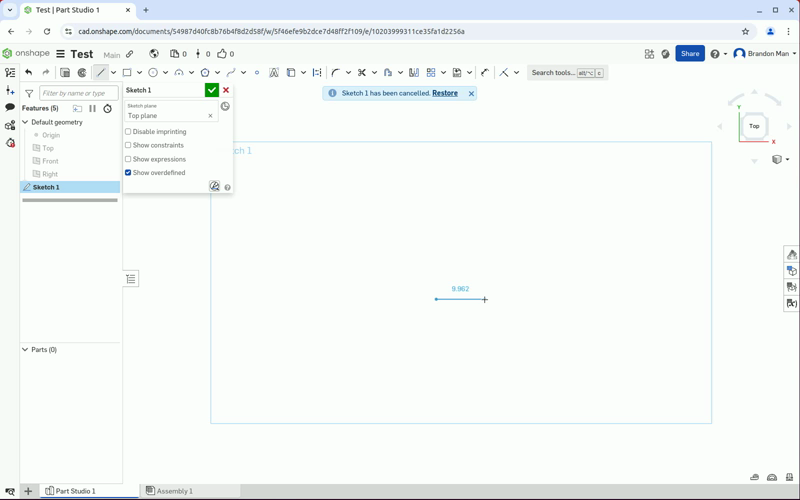
key_up(shift)
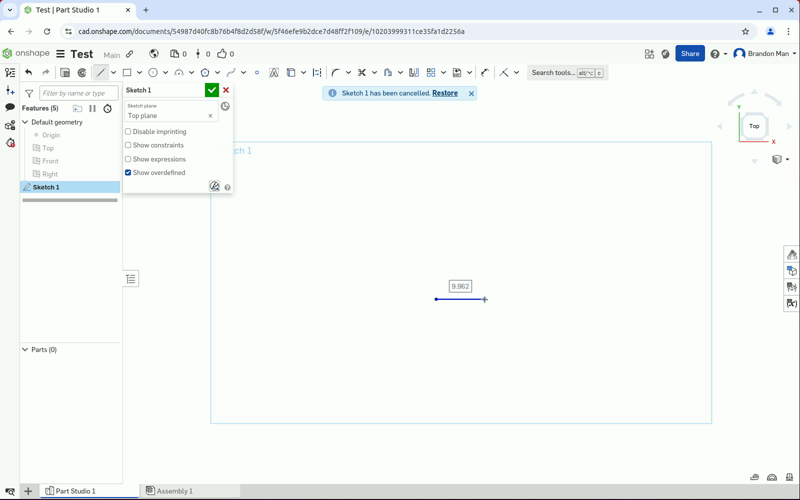
key_down(shift)
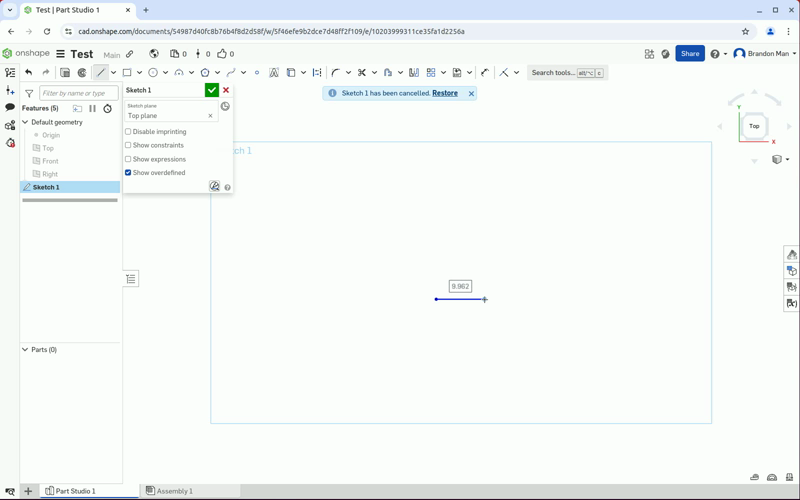
mouse_move(514, 299)
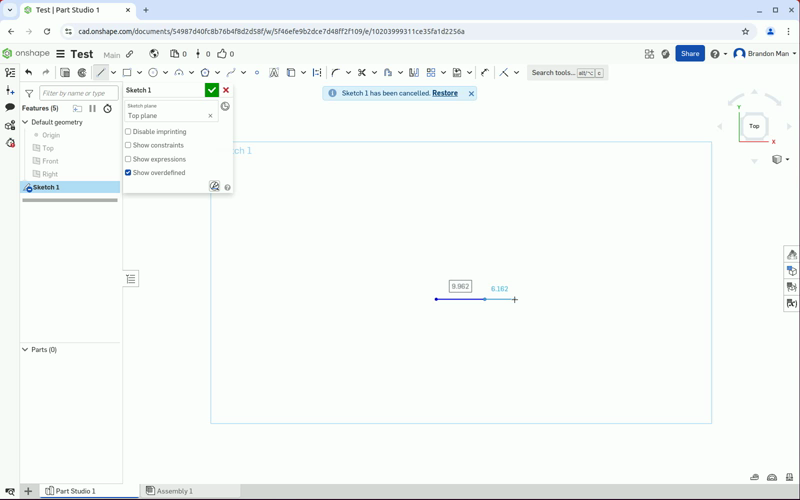
mouse_move(484, 267)
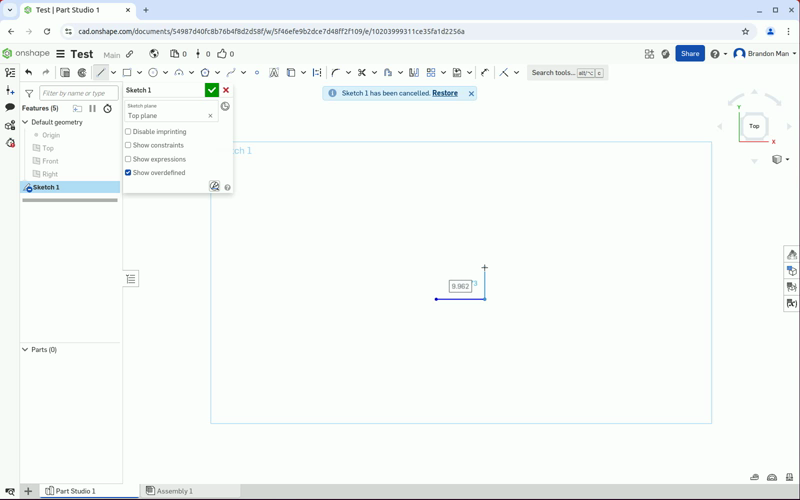
click(484, 267)
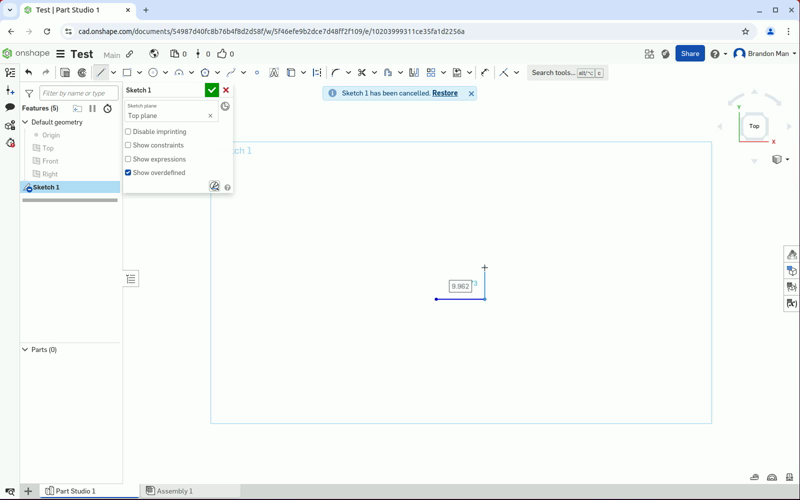
key_up(shift)
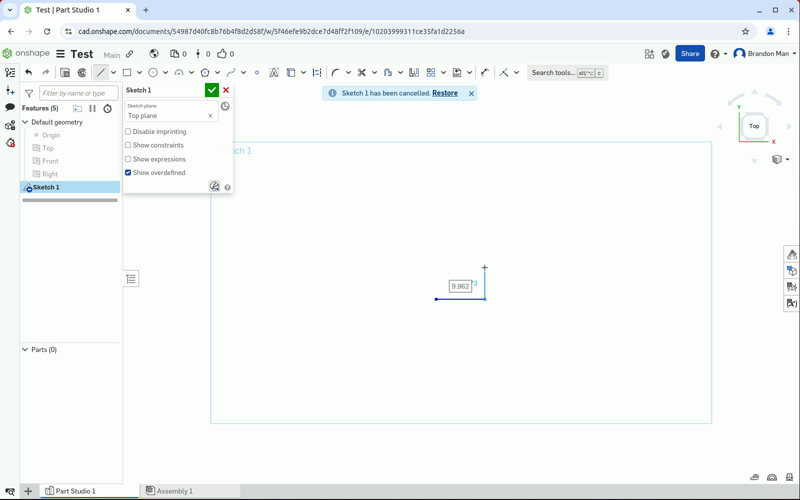
key_down(shift)
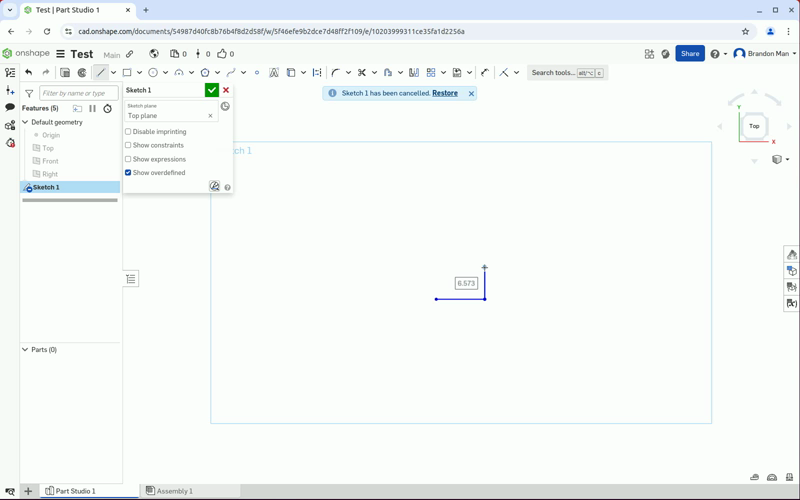
mouse_move(514, 267)
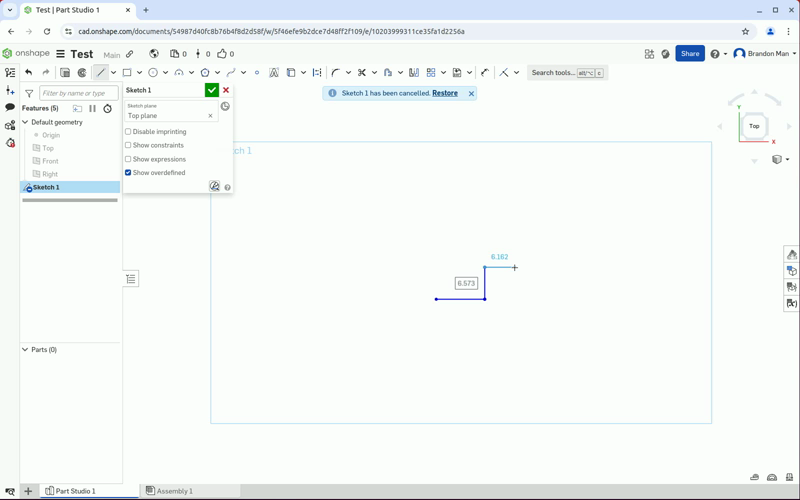
mouse_move(436, 267)
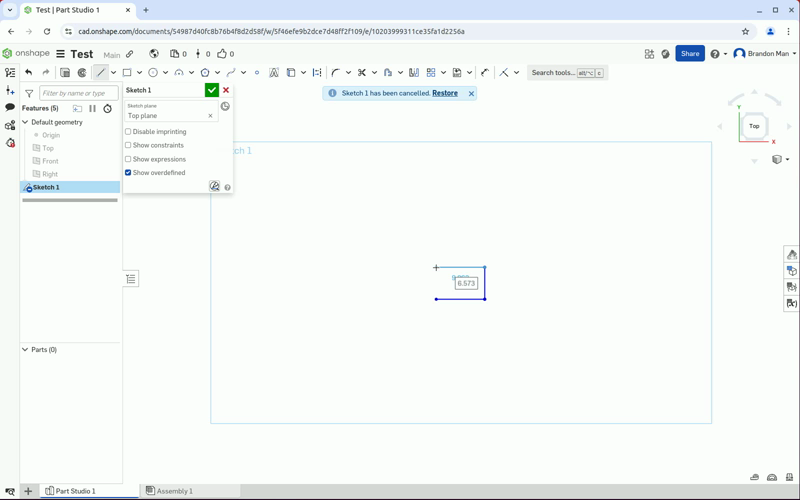
click(436, 267)
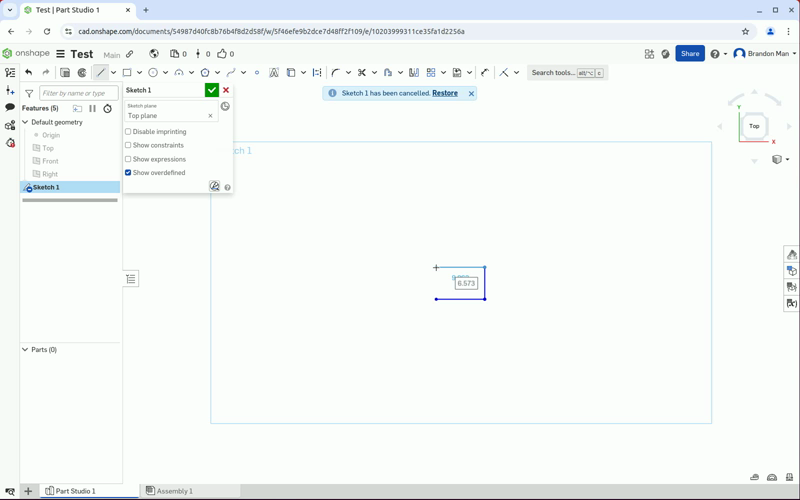
key_up(shift)
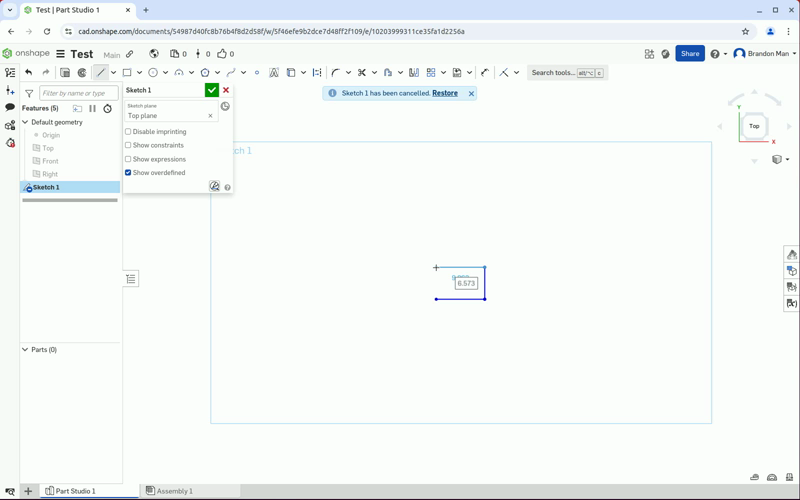
mouse_move(466, 267)
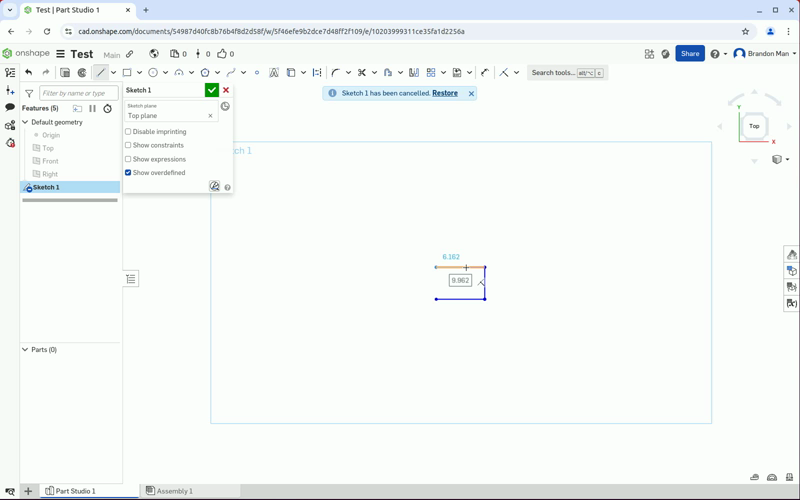
key_down(shift)
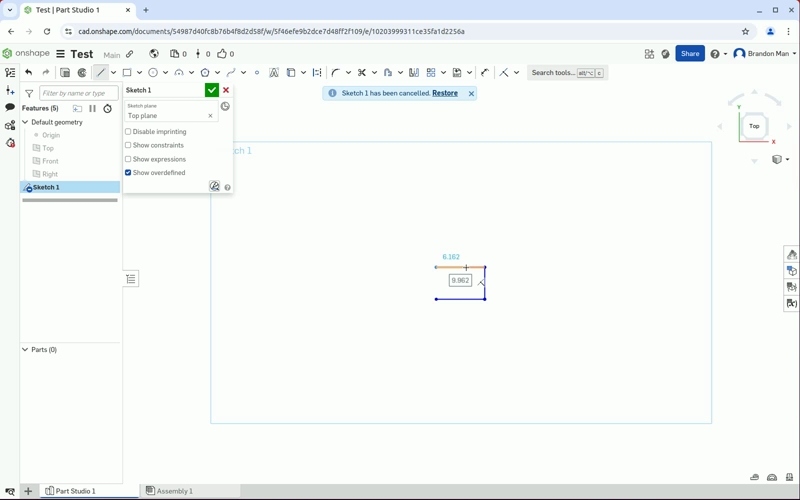
mouse_move(436, 299)
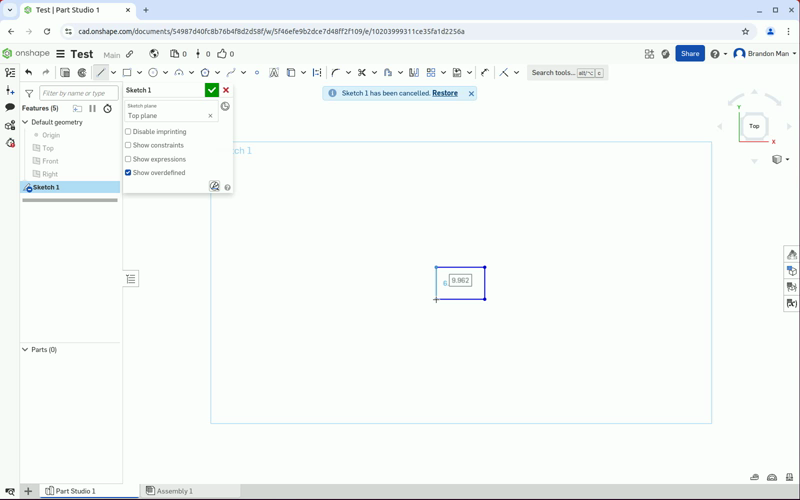
key_up(shift)
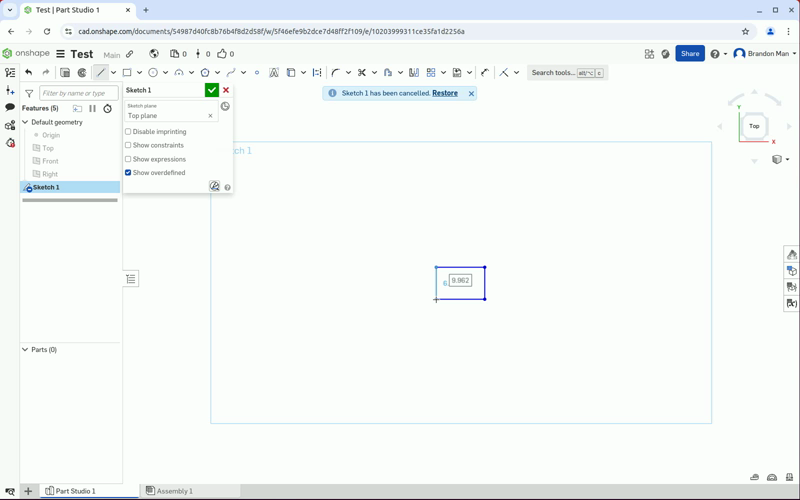
click(436, 299)
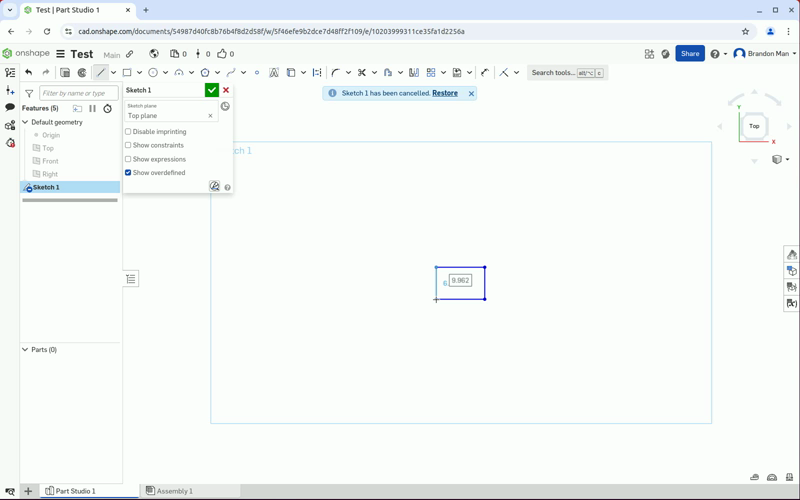
key(esc)
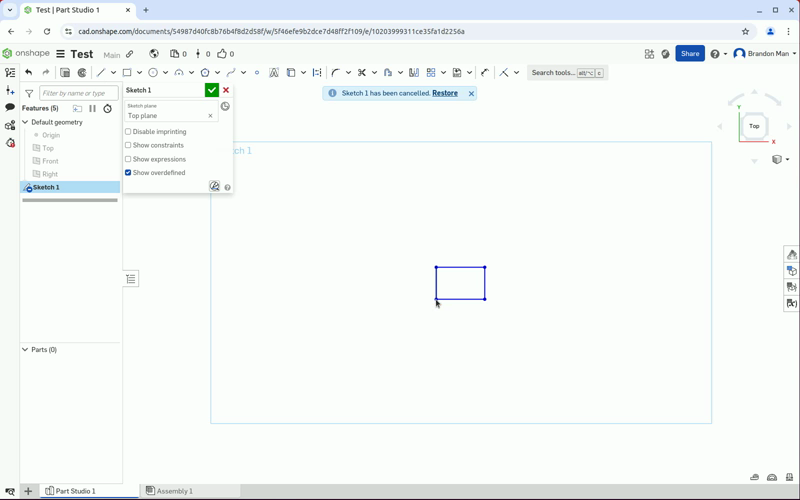
mouse_move(453, 282)
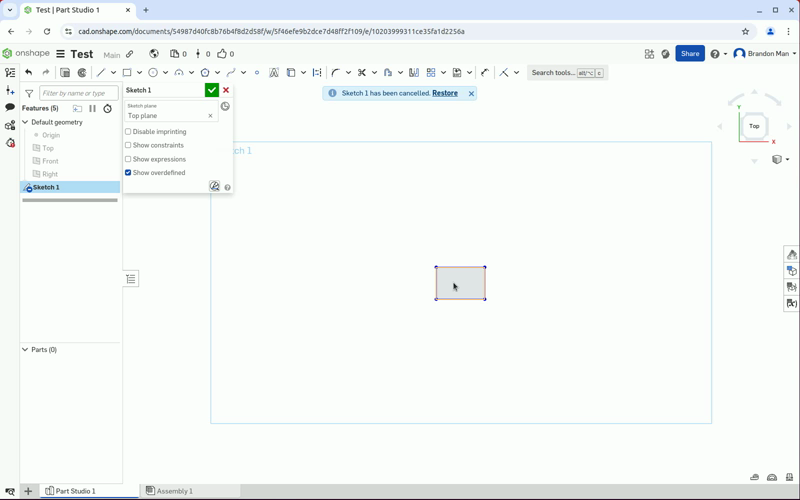
scroll(6)
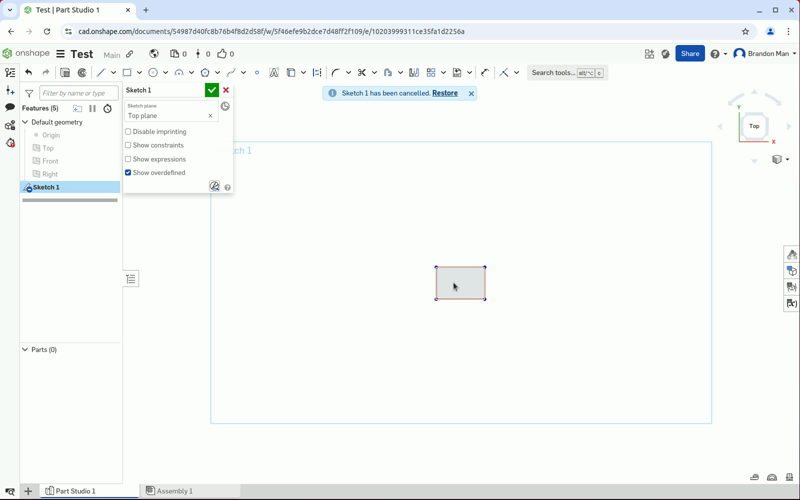
scroll(6)
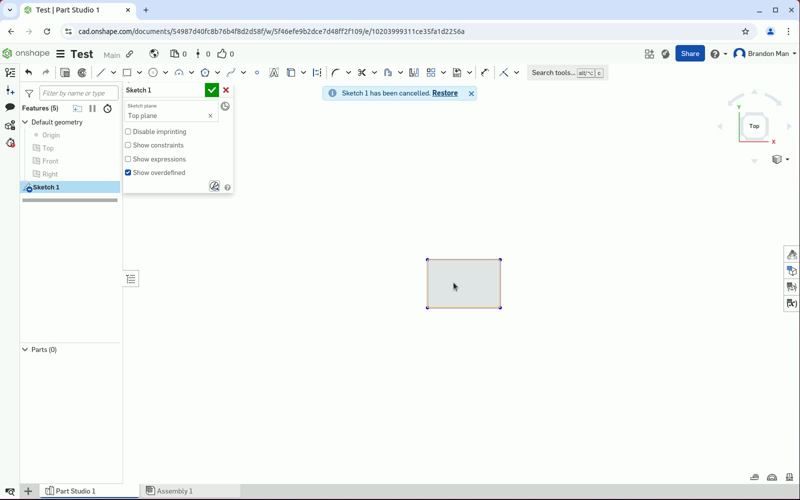
scroll(6)
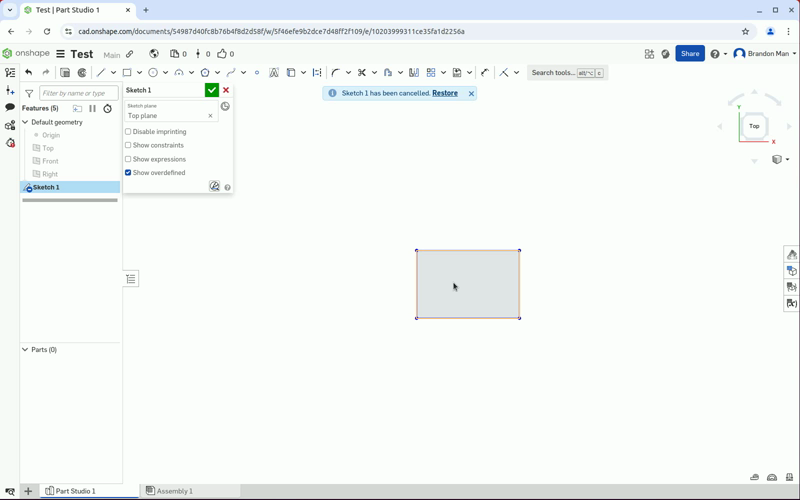
scroll(6)
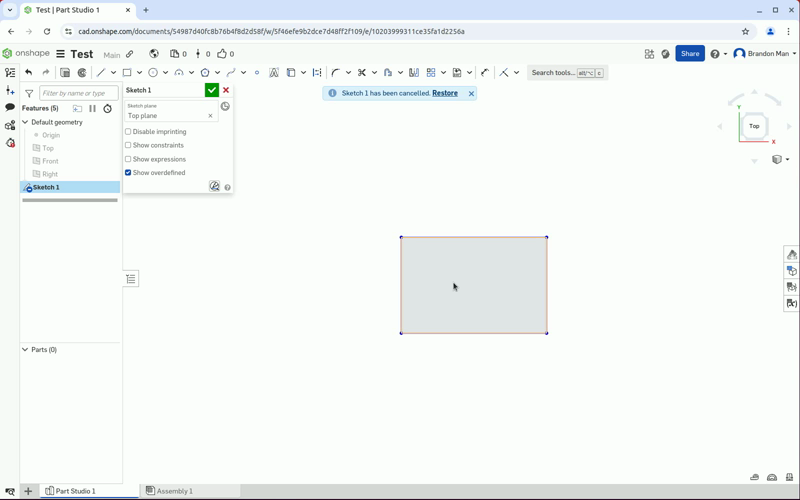
scroll(6)
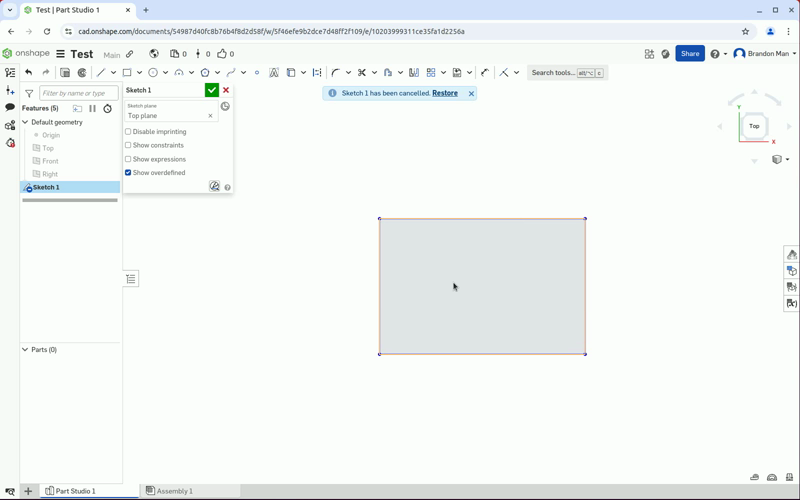
scroll(6)
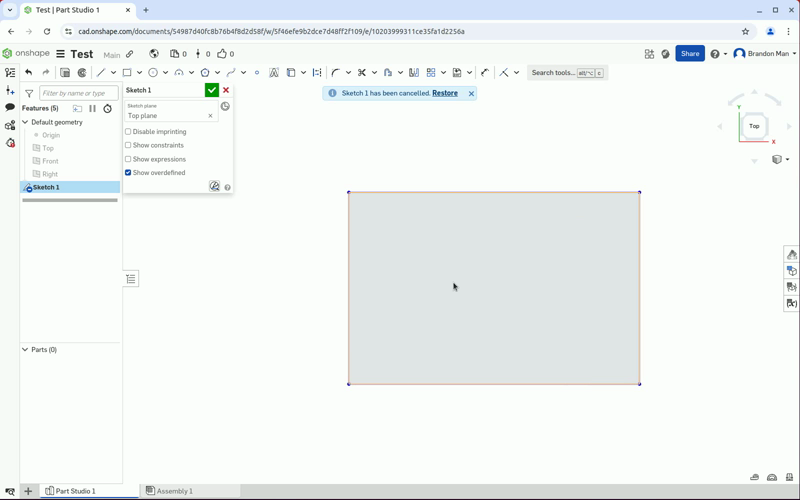
scroll(6)
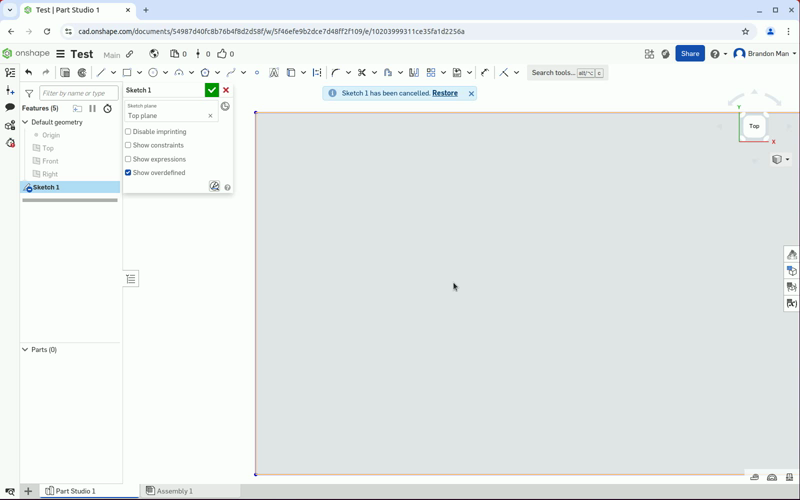
click(453, 282)
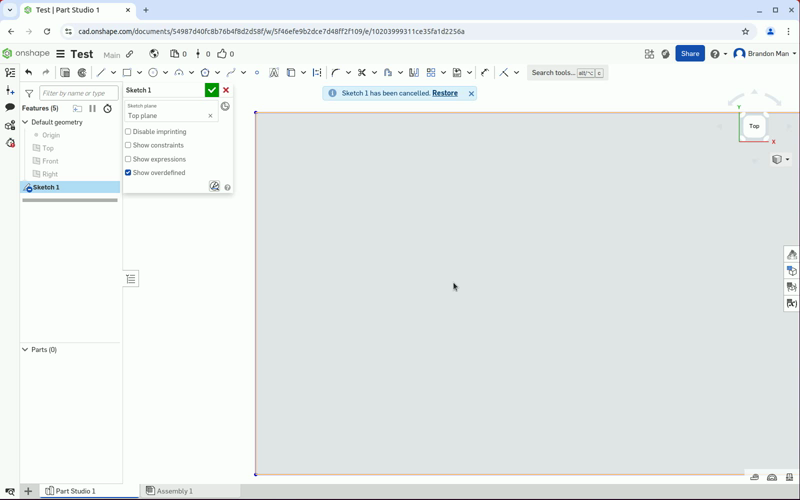
scroll(-6)
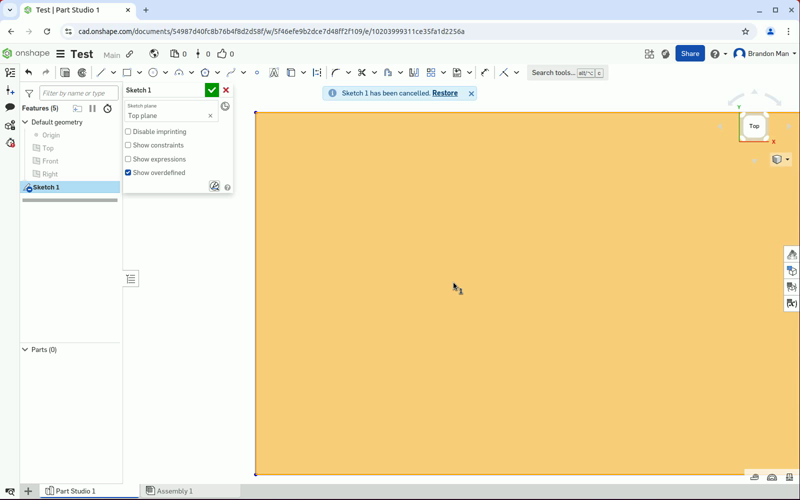
scroll(-6)
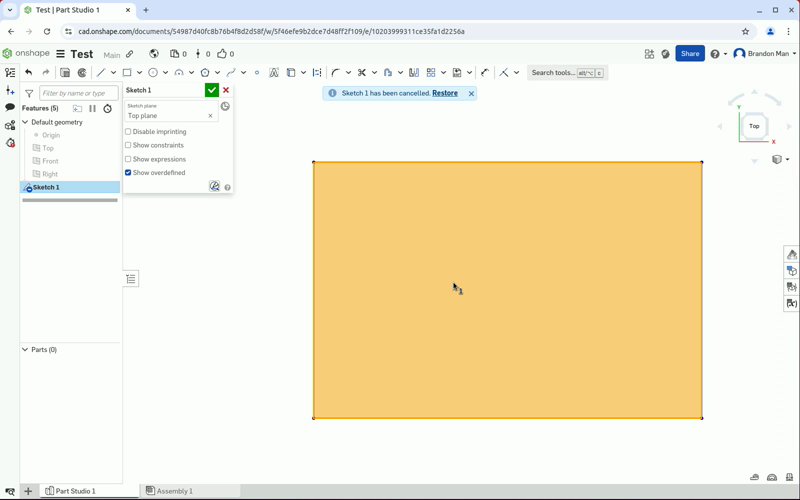
scroll(-6)
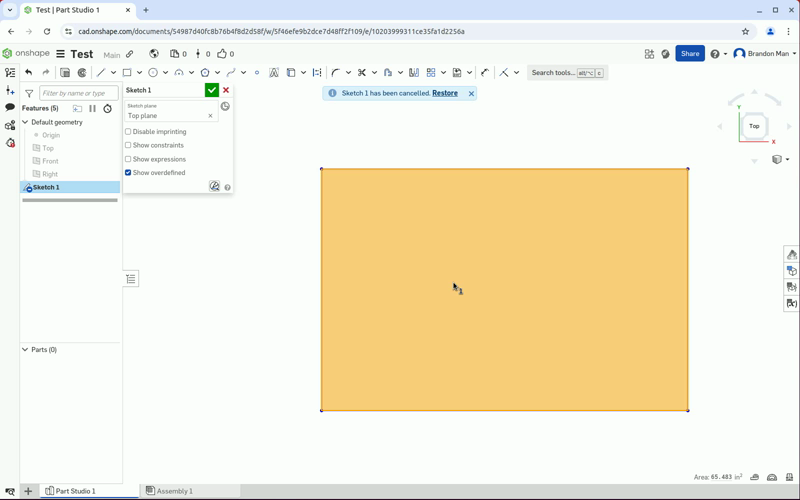
scroll(-6)
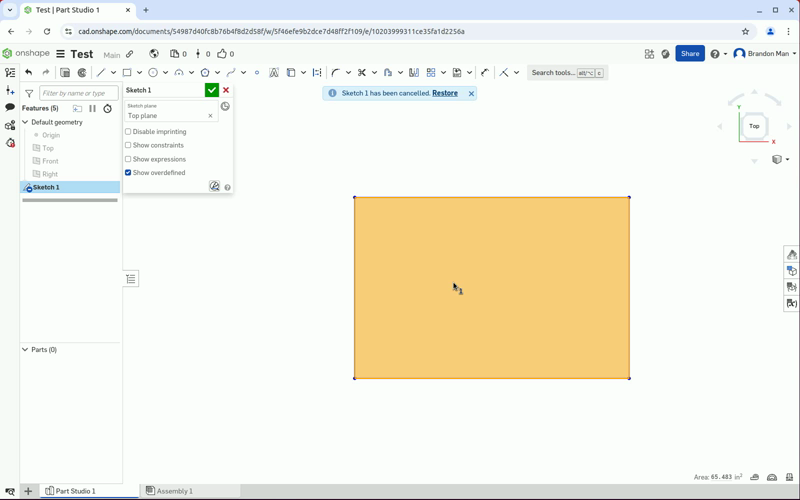
scroll(-6)
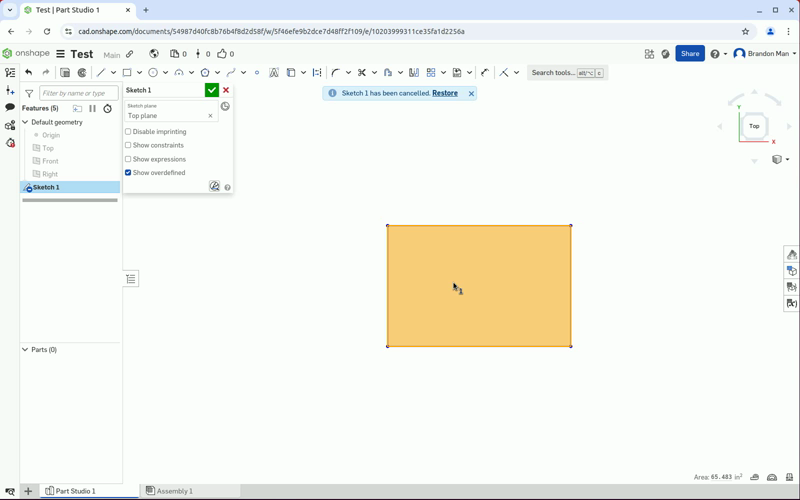
scroll(-6)
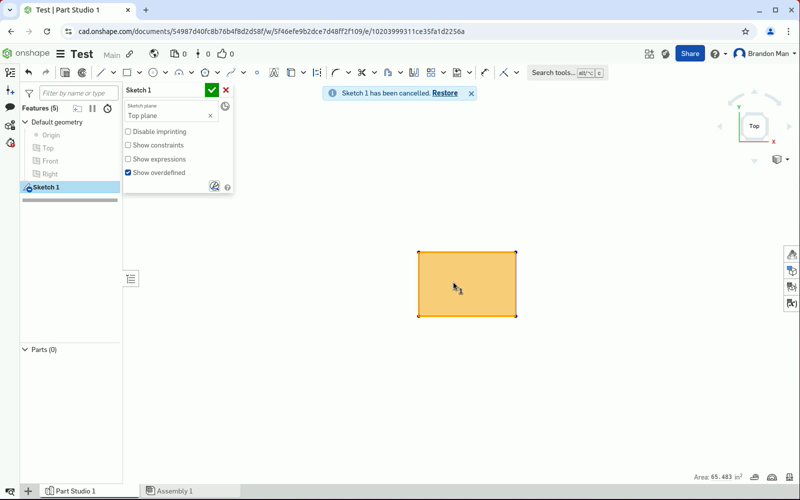
scroll(-6)
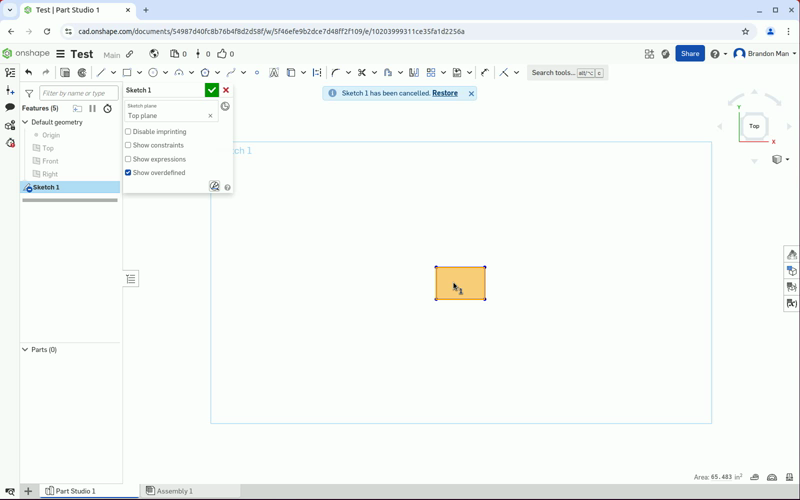
mouse_move(73, 352)
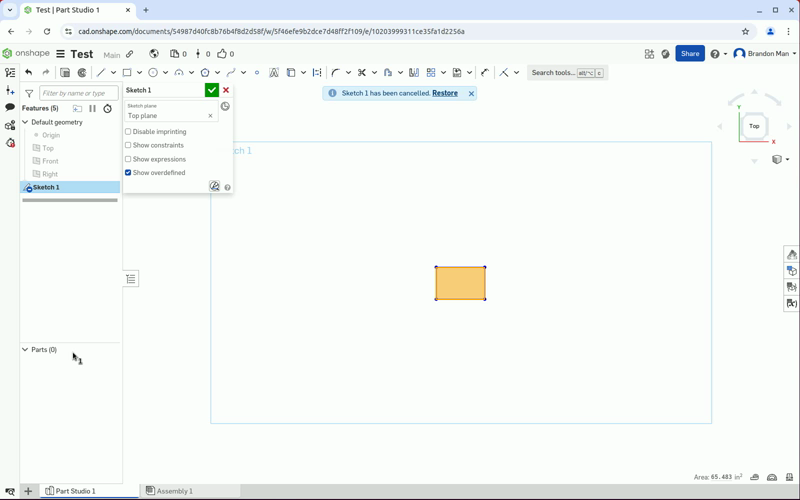
key(shift+y)
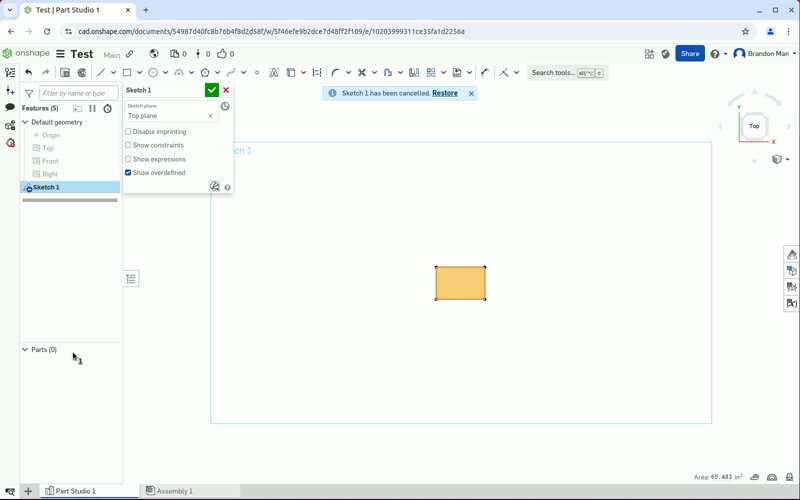
key(shift+e)
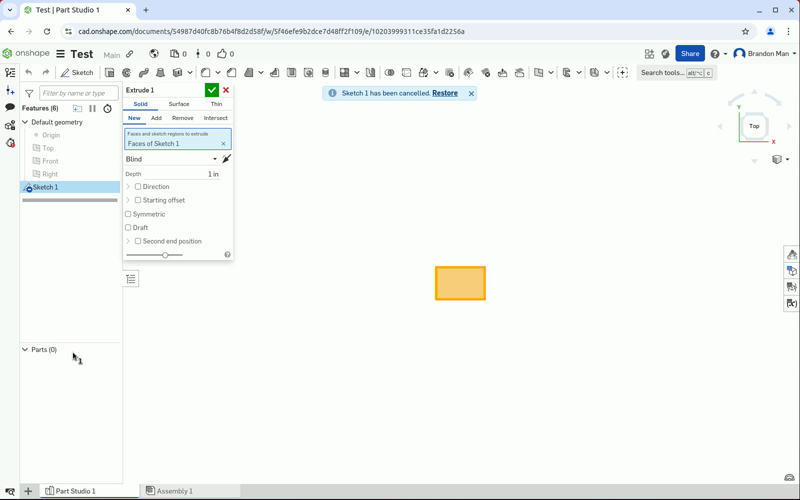
mouse_move(143, 106)
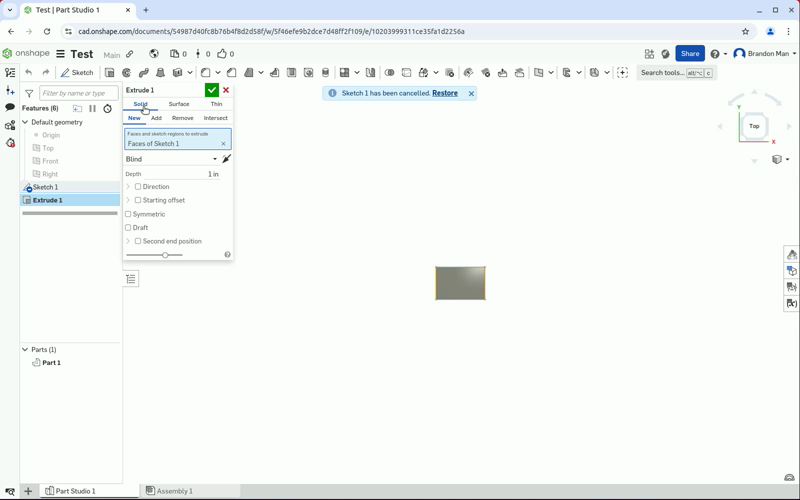
click(143, 106)
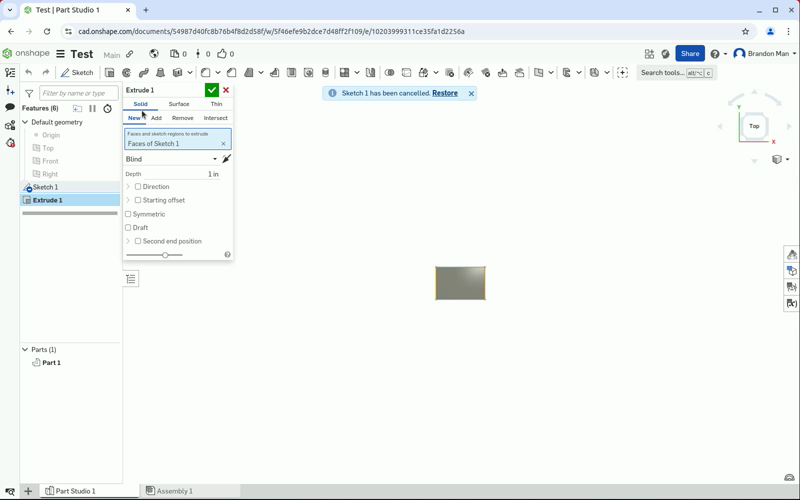
mouse_move(137, 120)
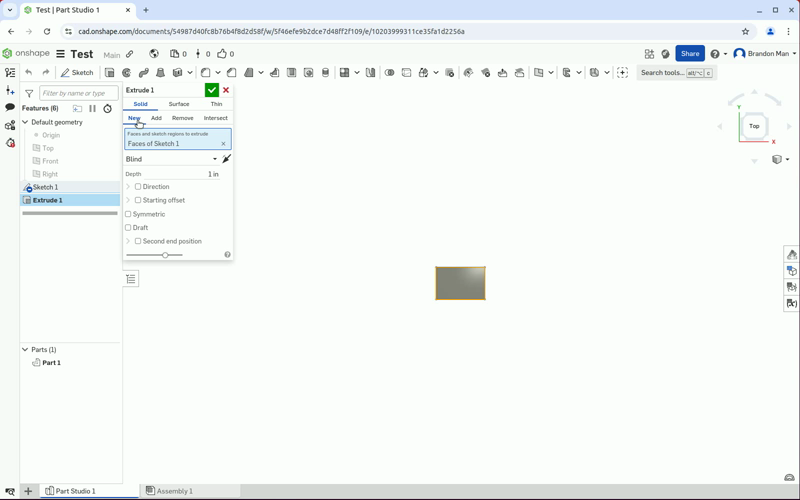
click(137, 120)
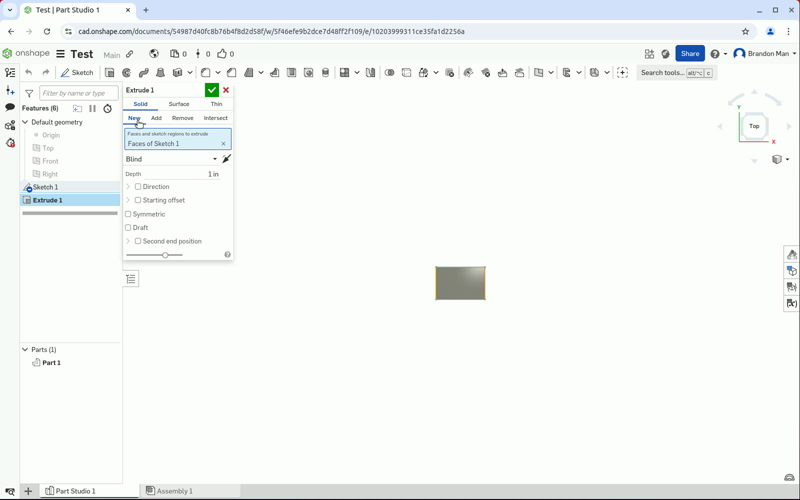
key(tab, 4)
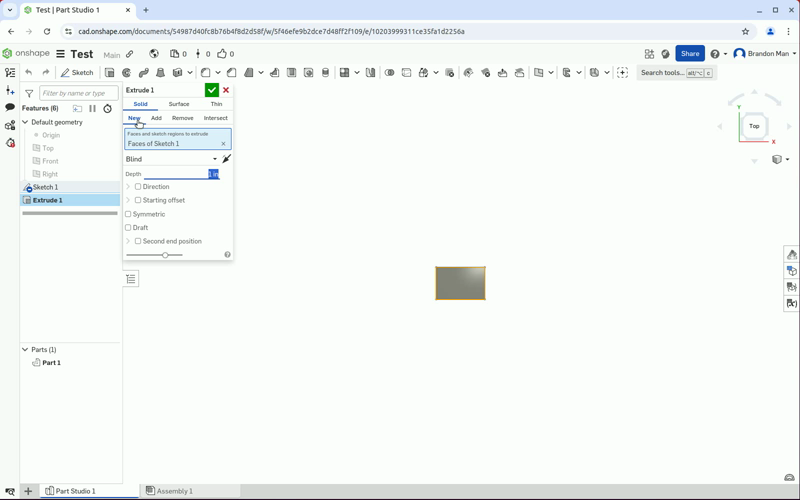
text(-2.648)
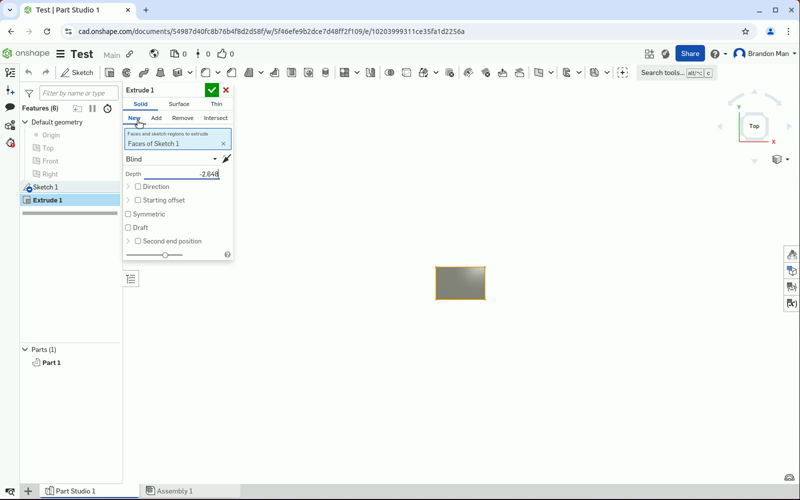
key(enter)
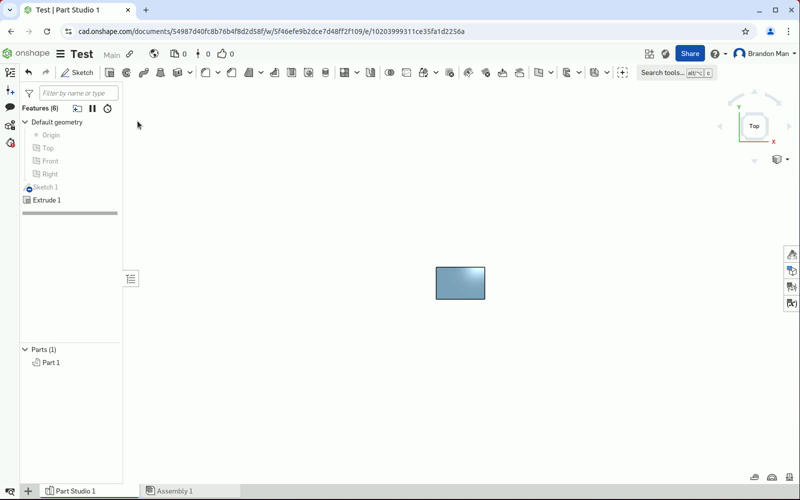
key(shift+h)
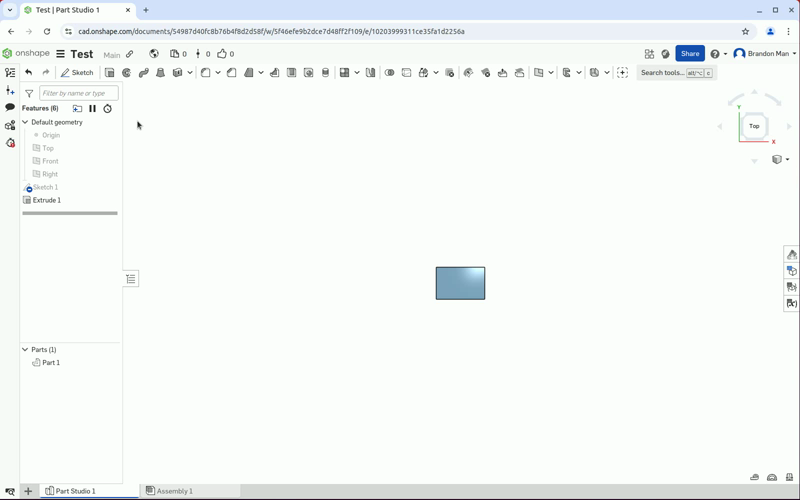
key(shift+h)
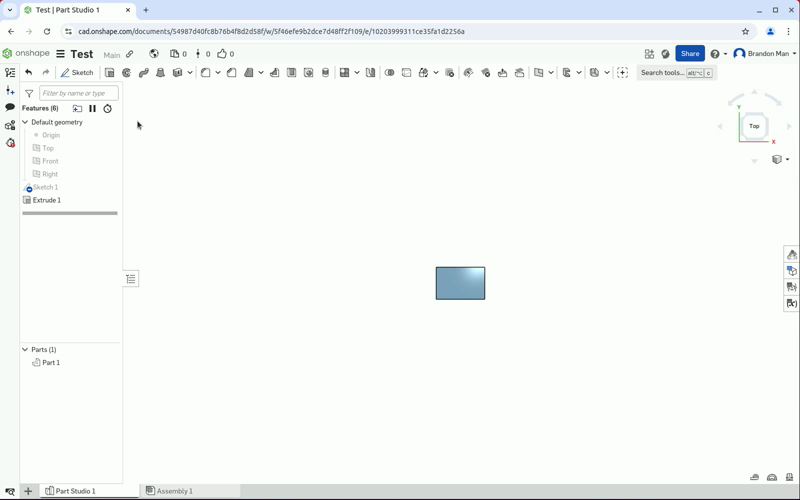
mouse_move(73, 189)
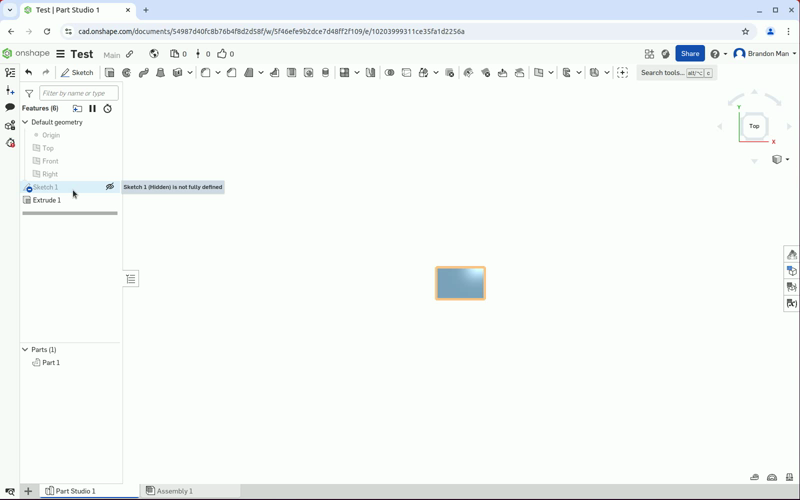
click(73, 189)
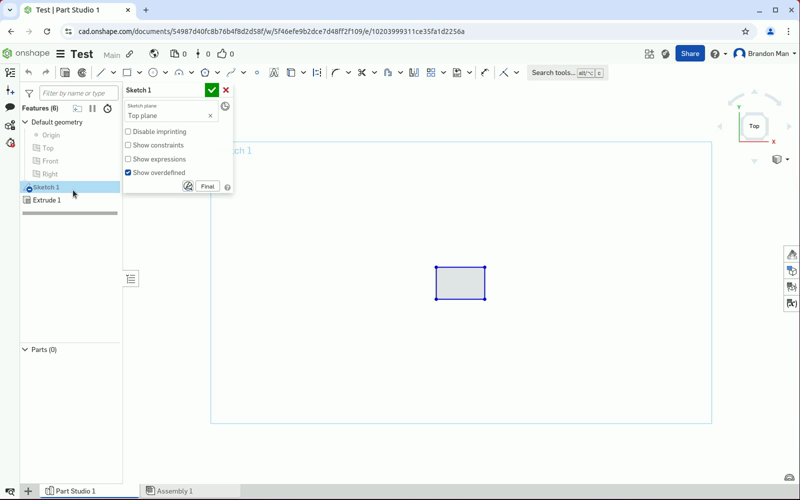
mouse_move(229, 92)
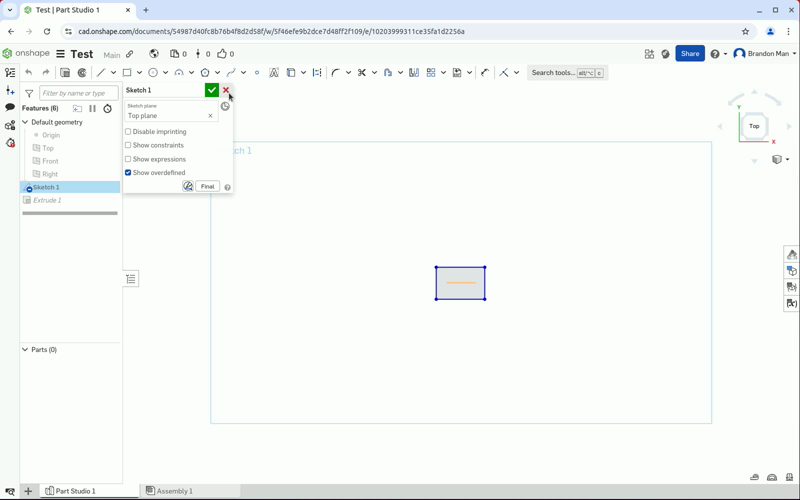
click(229, 92)
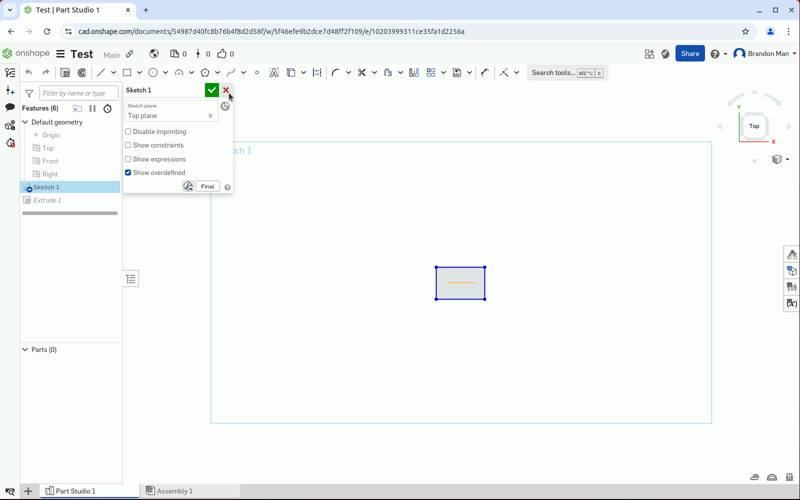
key(shift+s)
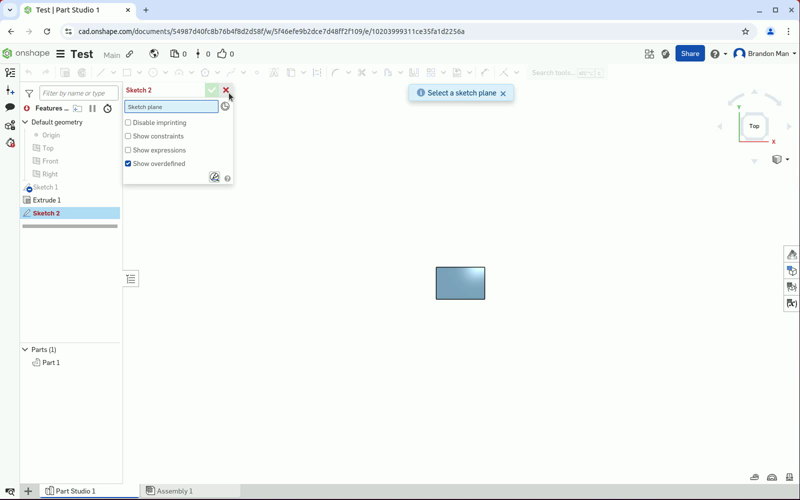
mouse_move(73, 150)
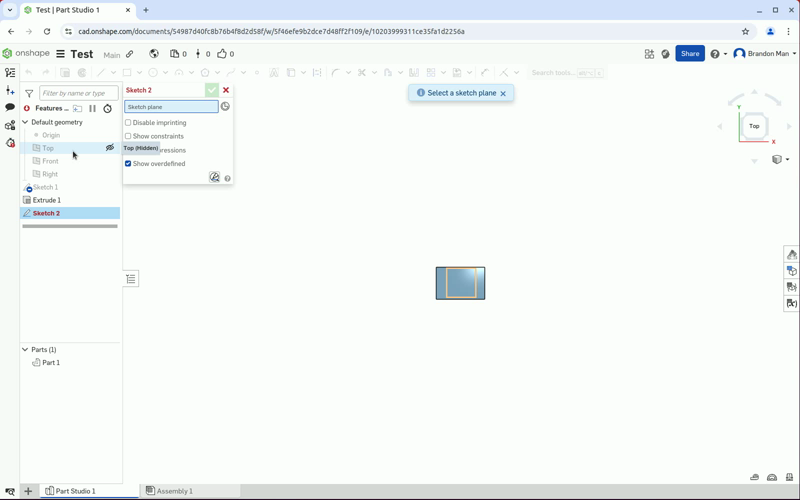
click(73, 150)
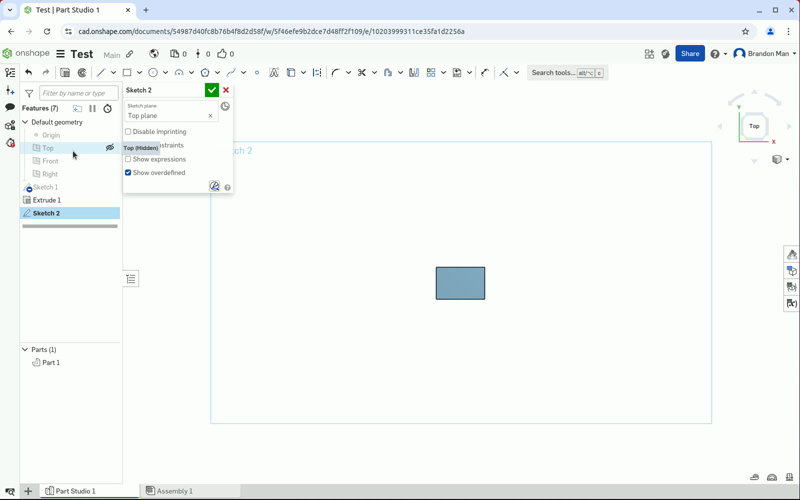
mouse_move(73, 352)
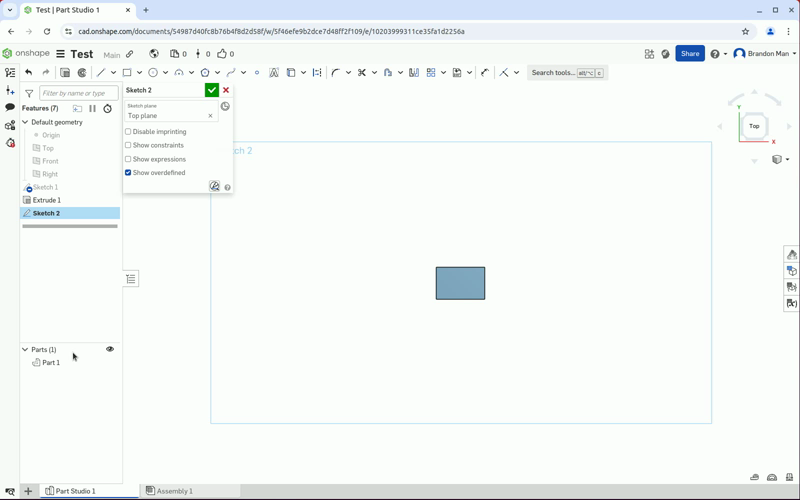
key(y)
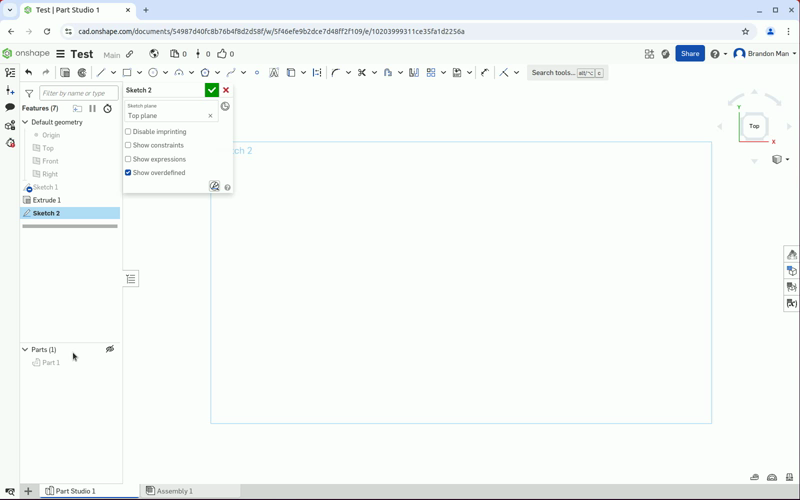
key(c)
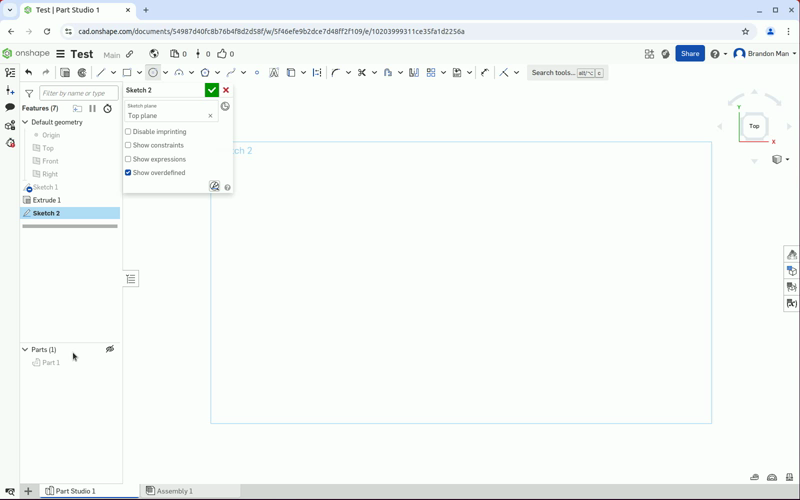
key_down(shift)
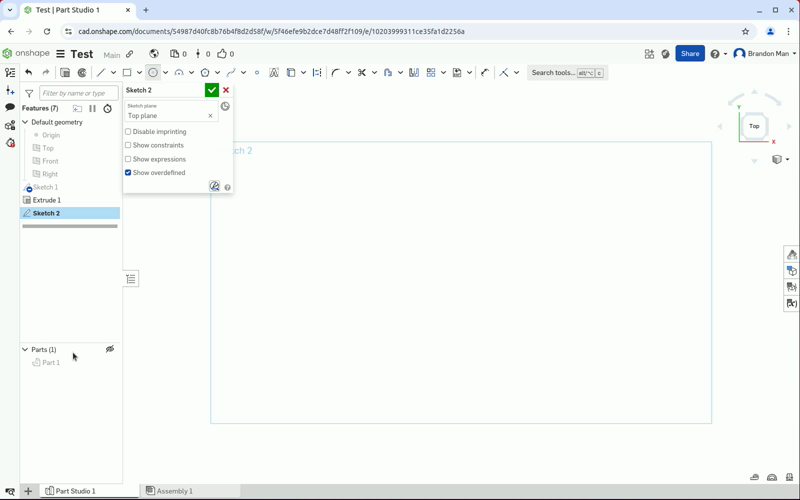
mouse_move(461, 282)
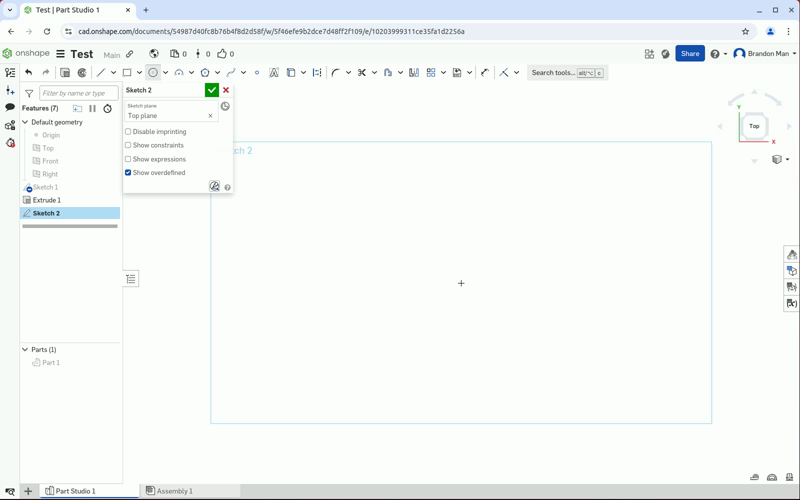
click(461, 282)
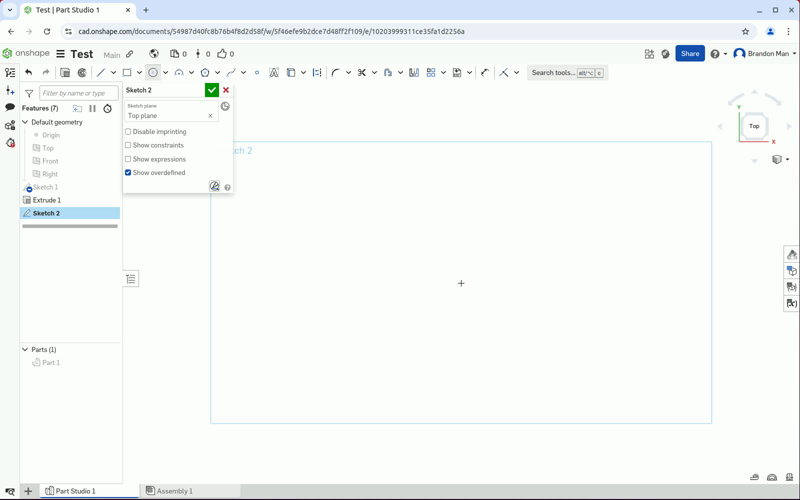
key_up(shift)
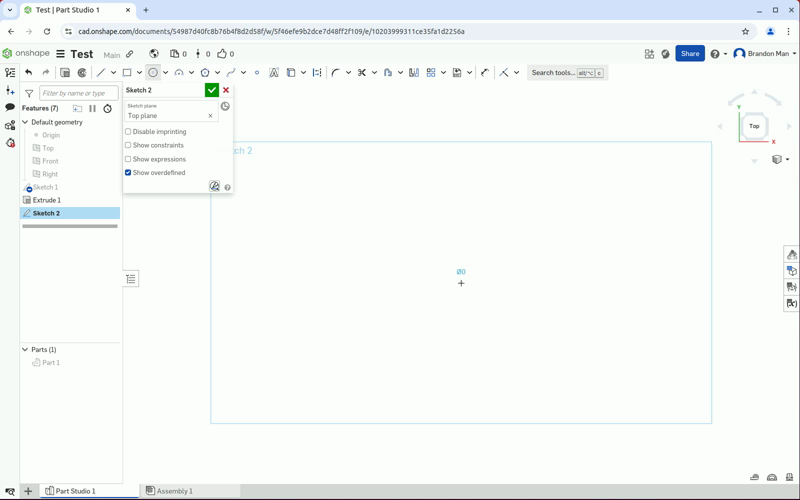
mouse_move(461, 282)
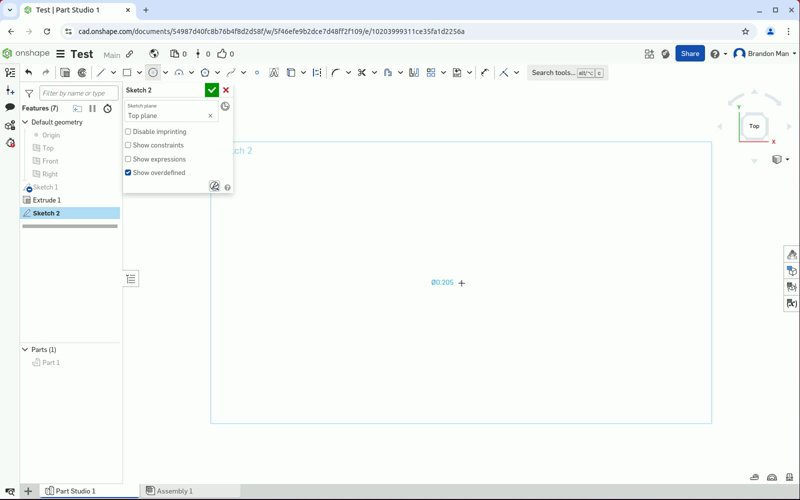
scroll(6)
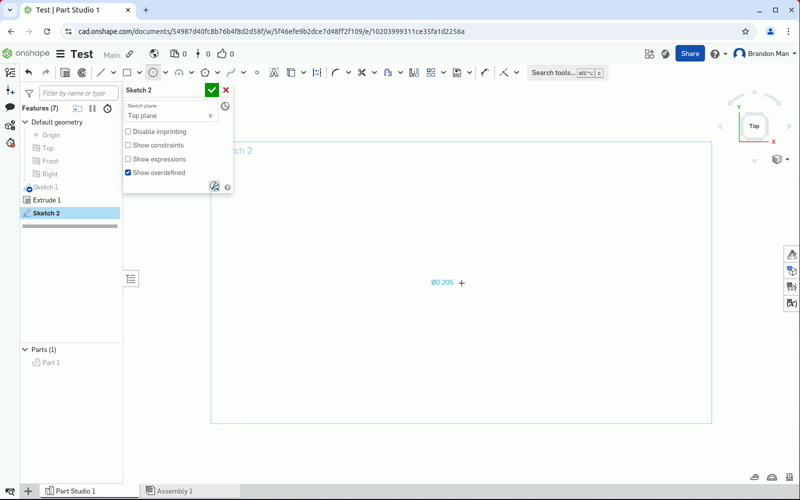
scroll(6)
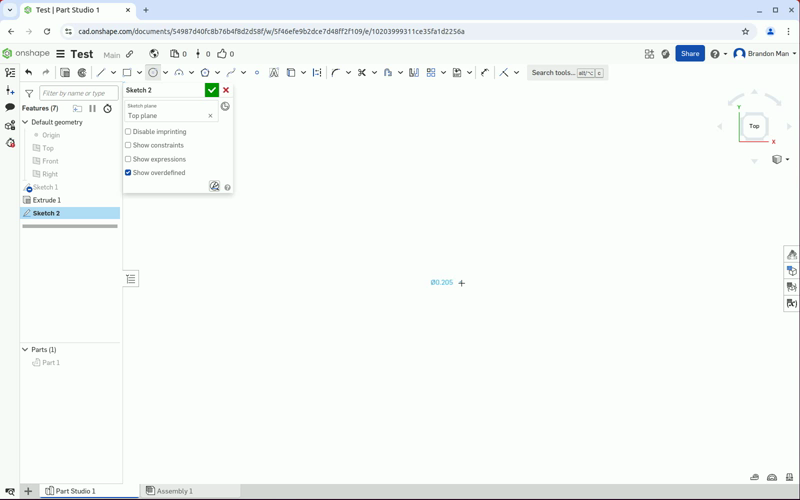
scroll(6)
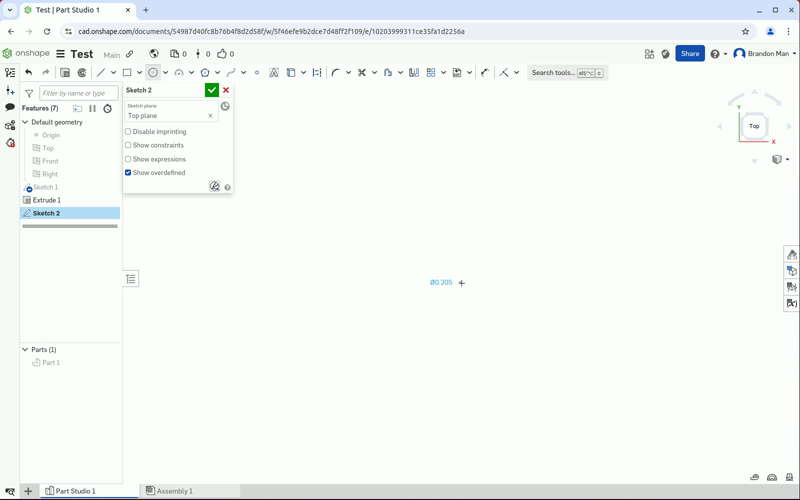
scroll(6)
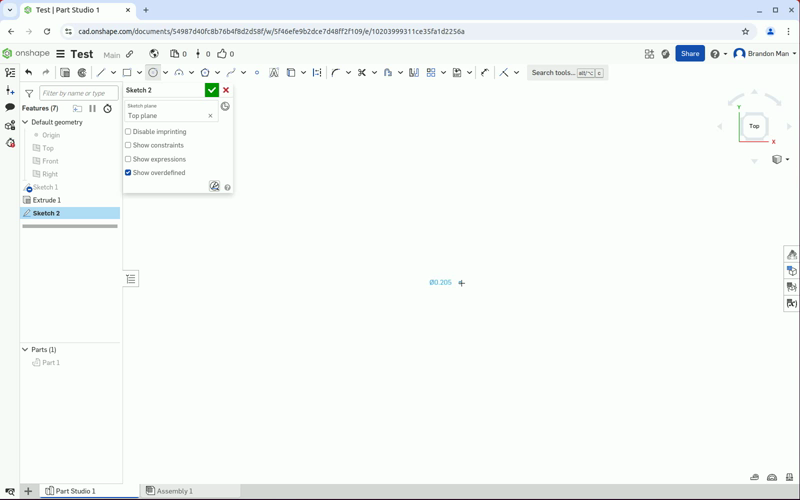
scroll(6)
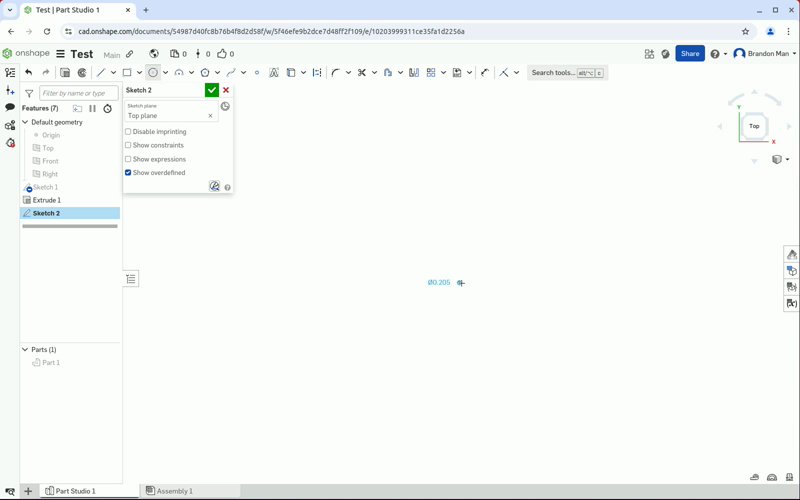
scroll(6)
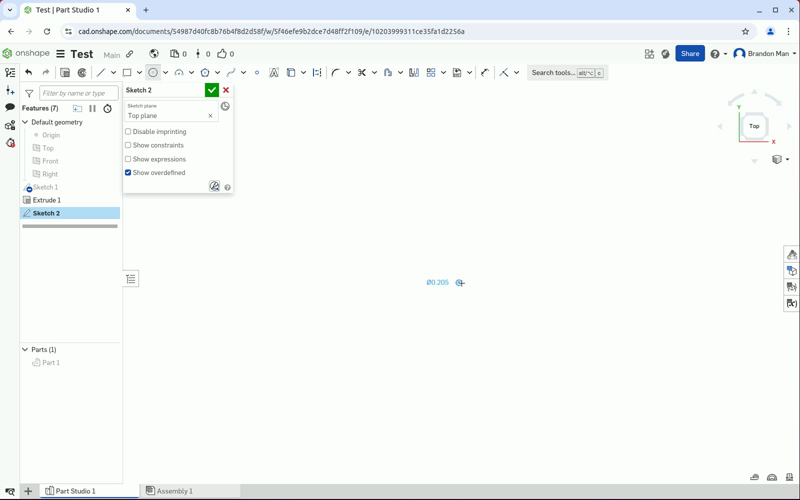
scroll(6)
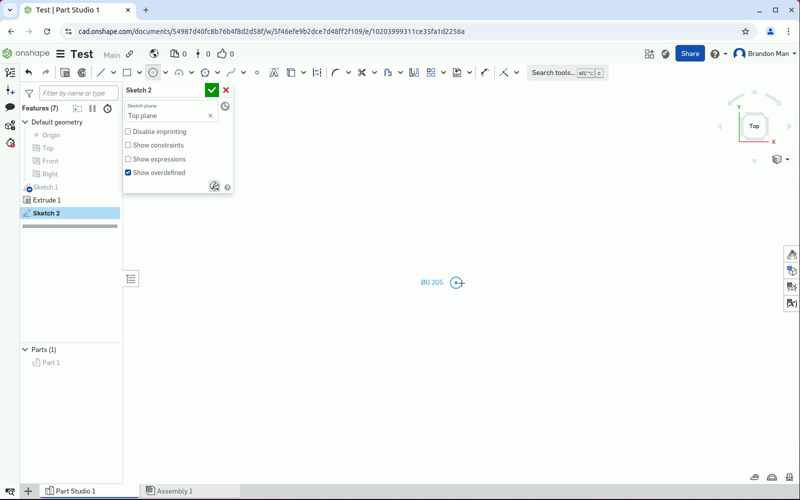
click(461, 282)
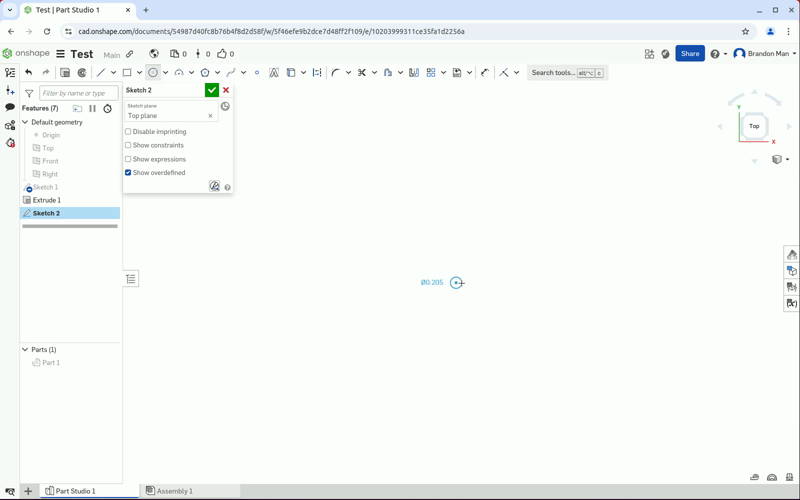
scroll(-6)
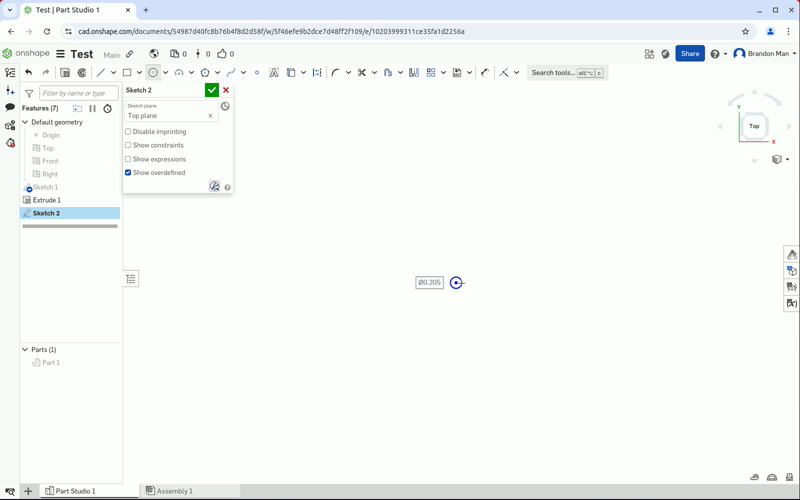
scroll(-6)
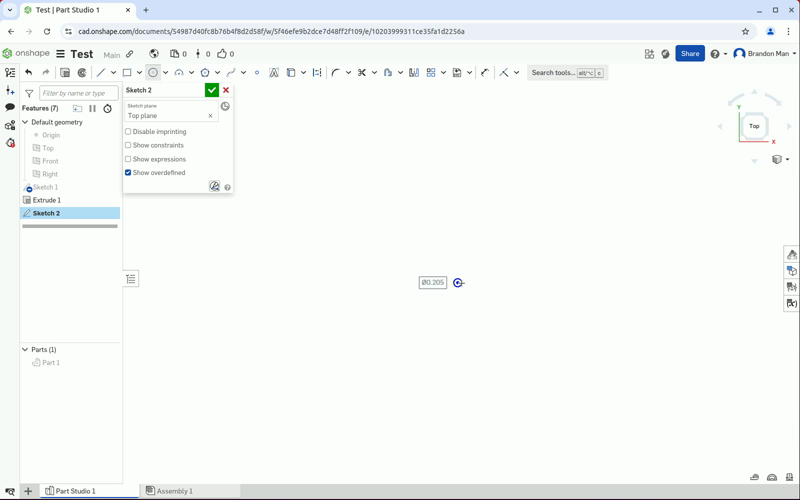
scroll(-6)
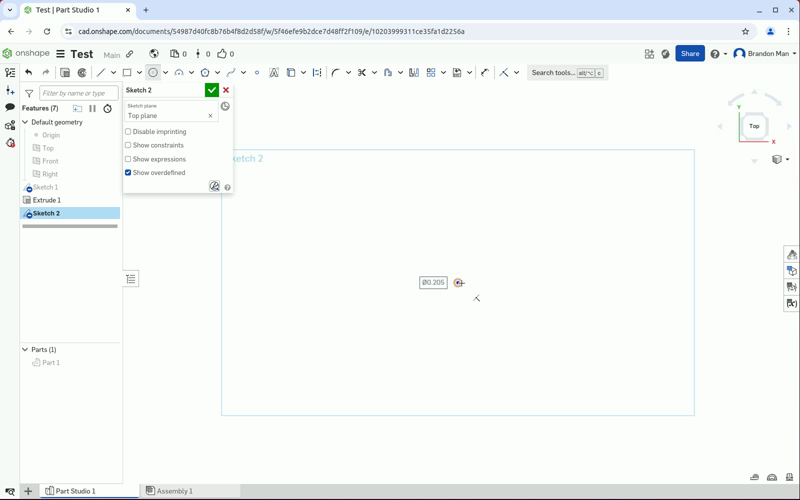
scroll(-6)
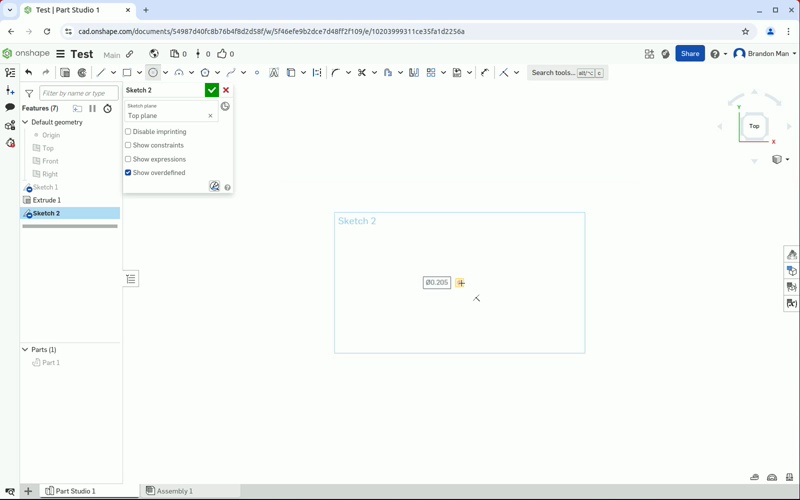
scroll(-6)
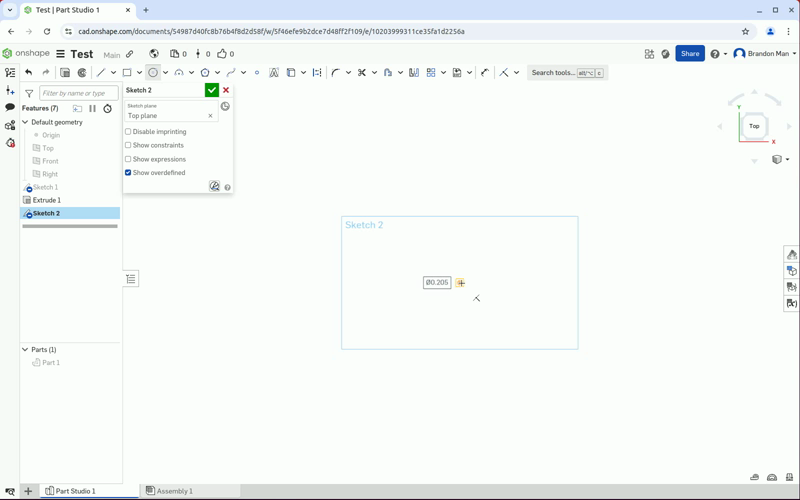
scroll(-6)
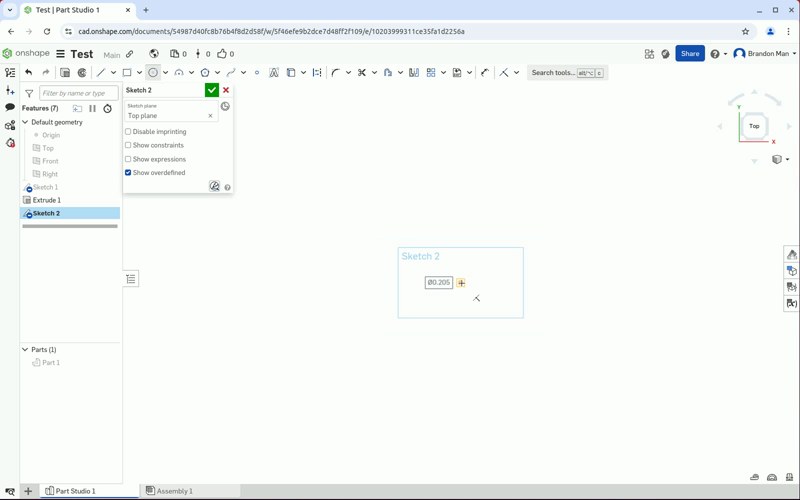
scroll(-6)
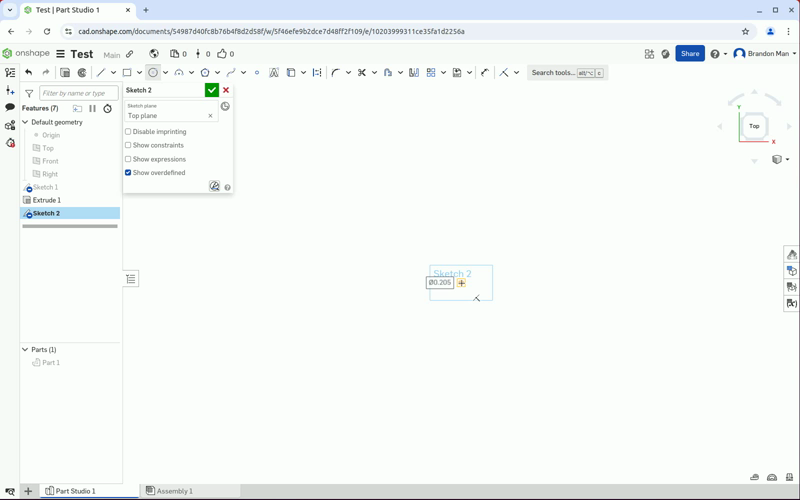
key(esc)
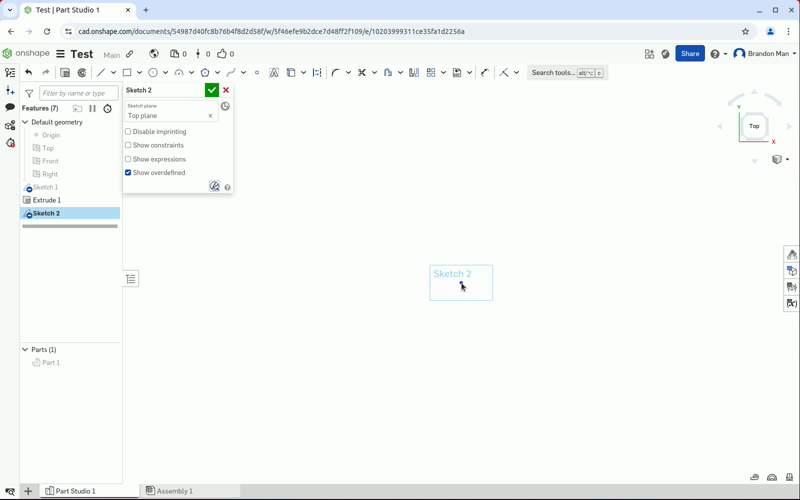
mouse_move(461, 282)
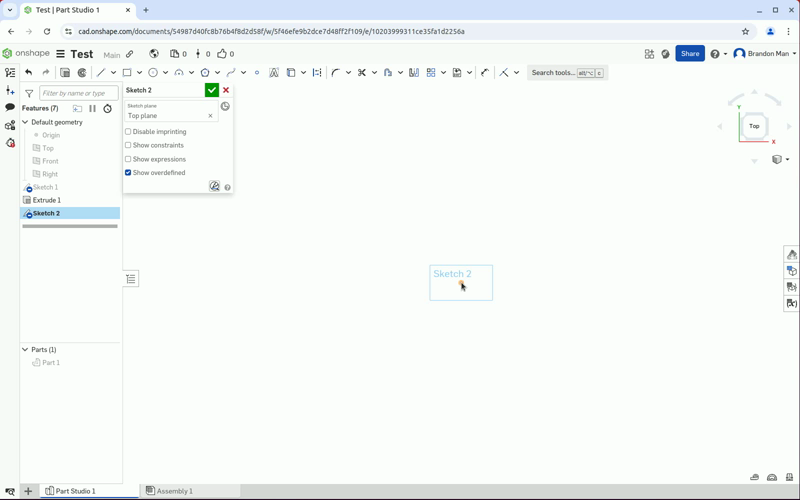
scroll(6)
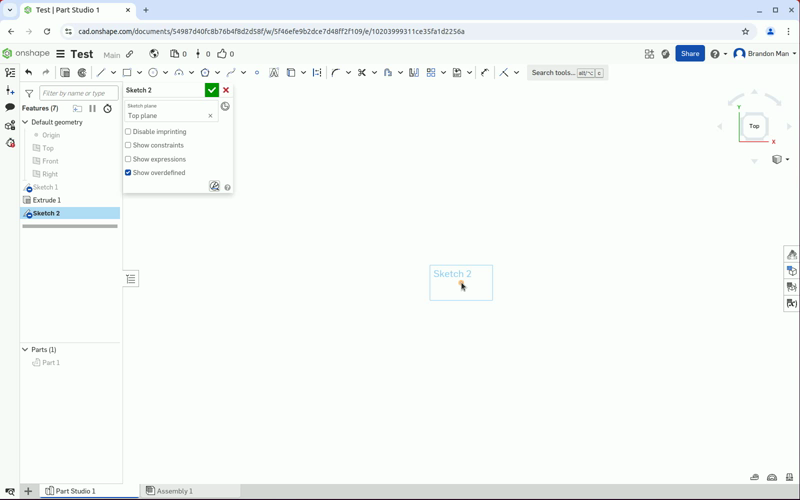
scroll(6)
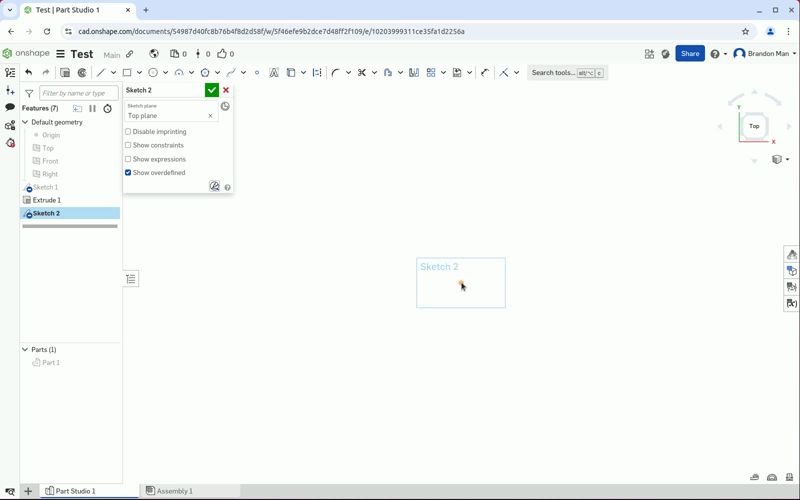
scroll(6)
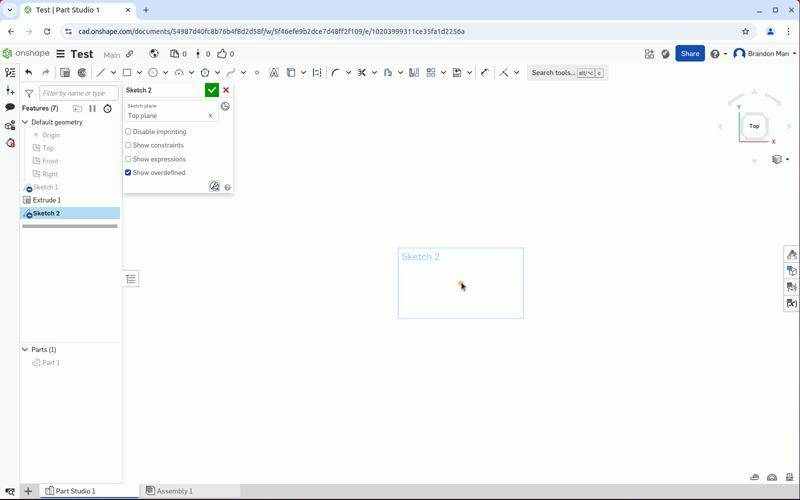
scroll(6)
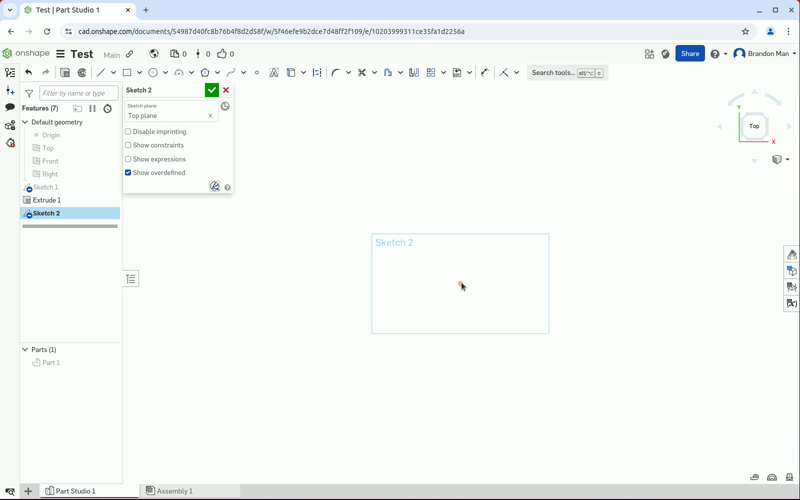
scroll(6)
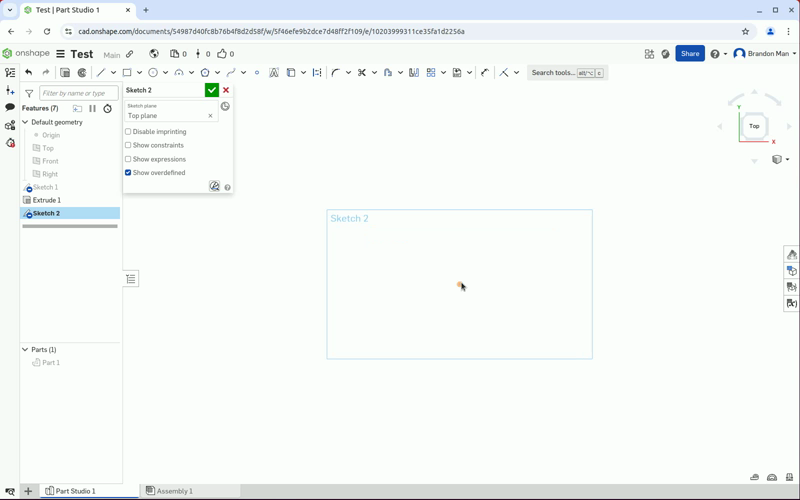
scroll(6)
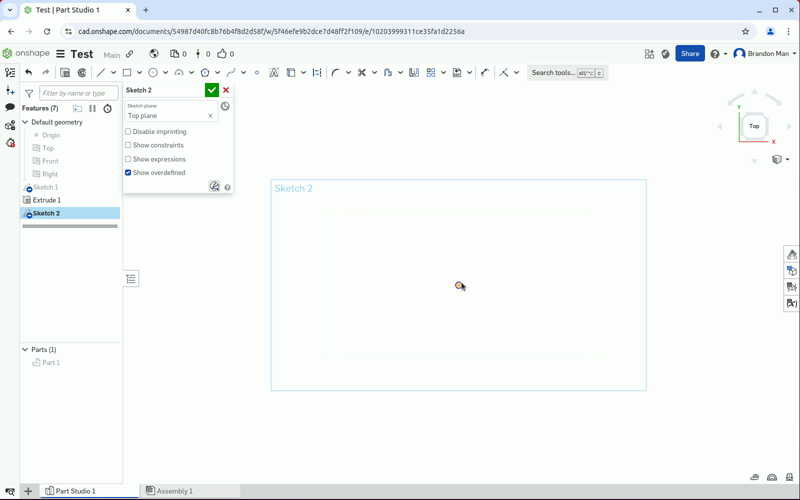
scroll(6)
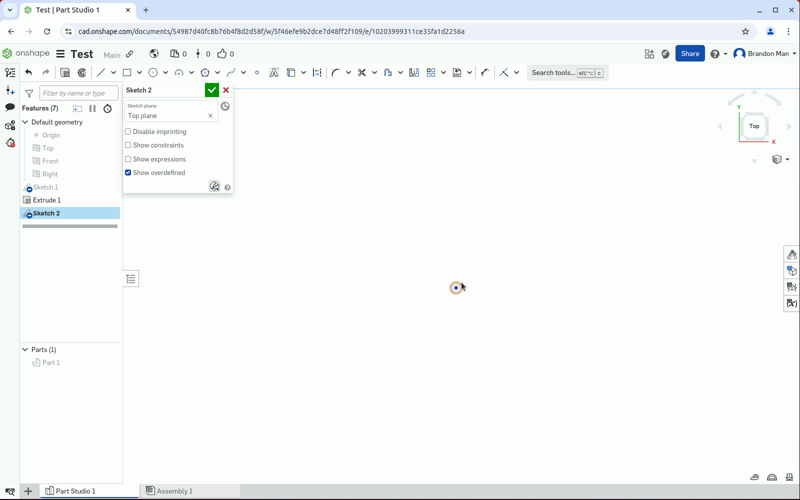
click(461, 282)
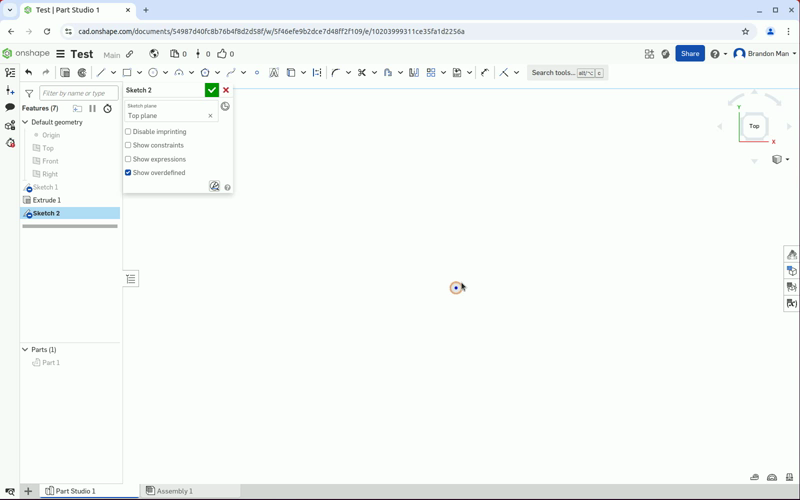
scroll(-6)
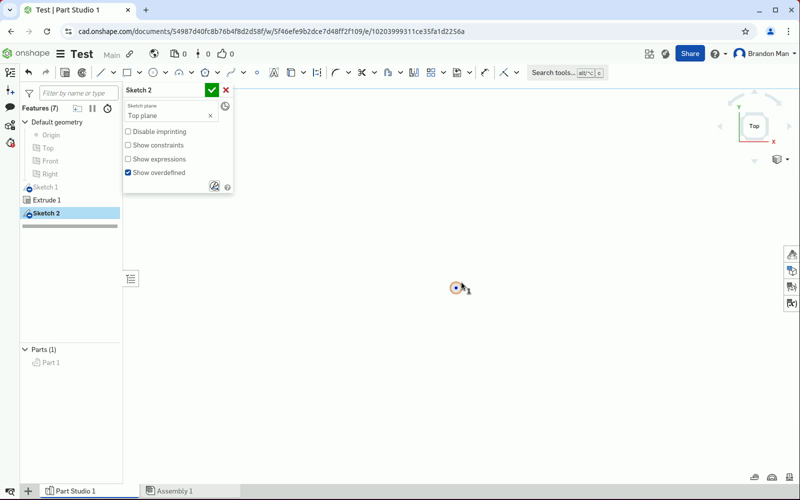
scroll(-6)
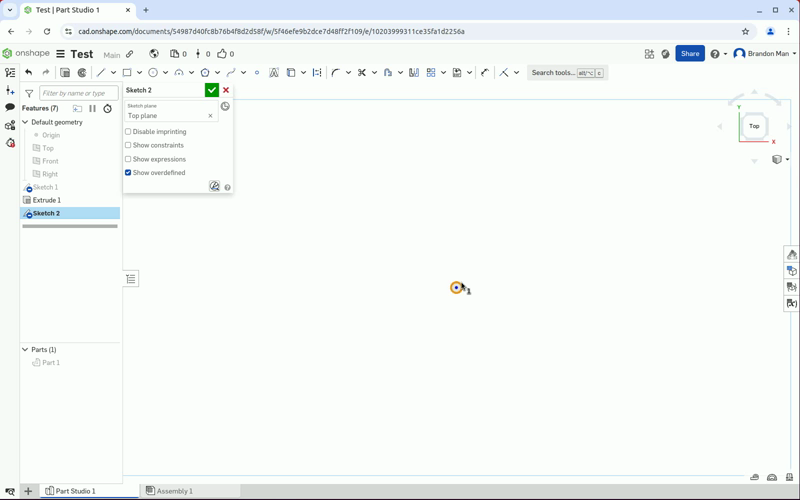
scroll(-6)
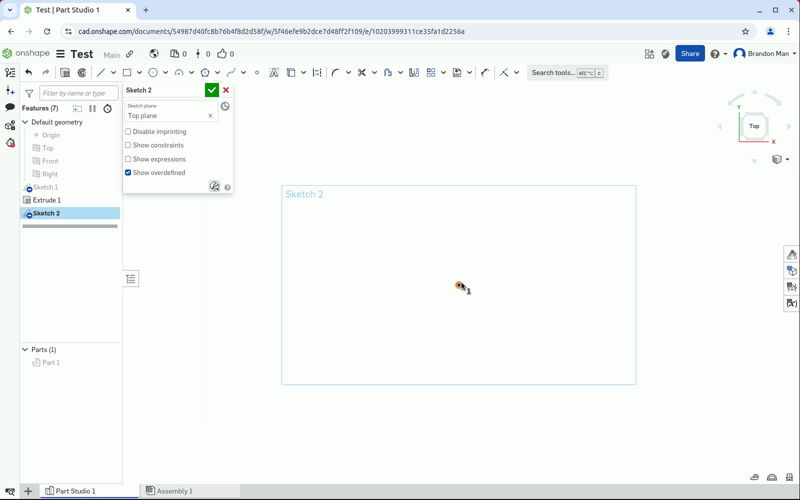
scroll(-6)
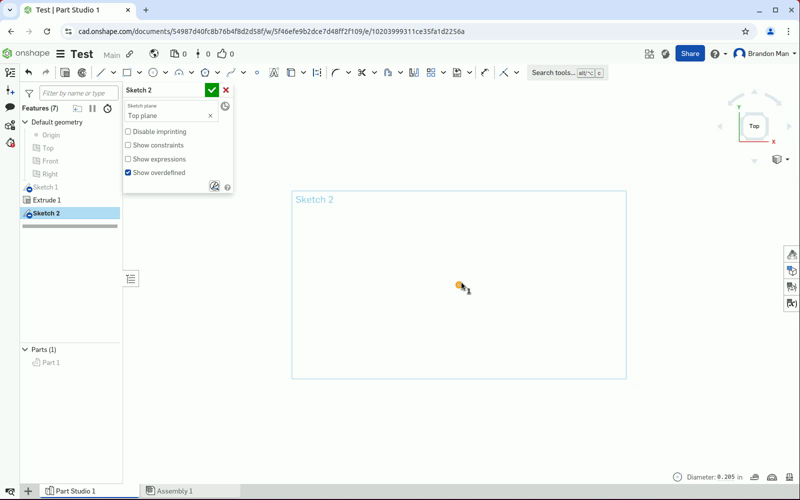
scroll(-6)
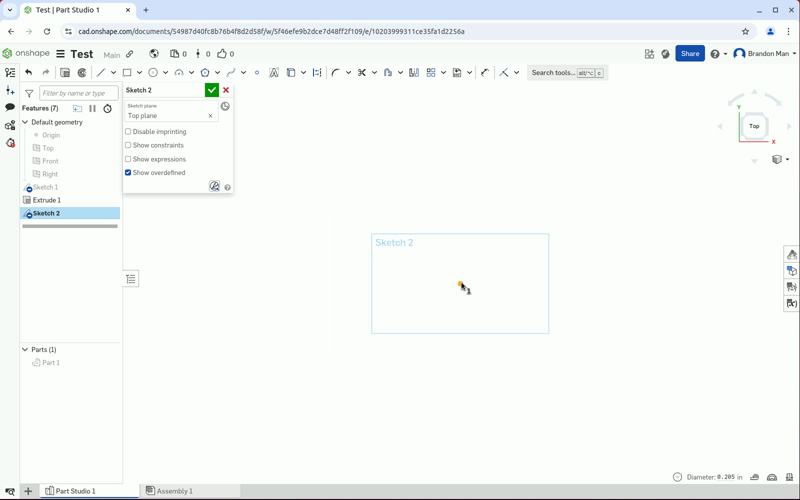
scroll(-6)
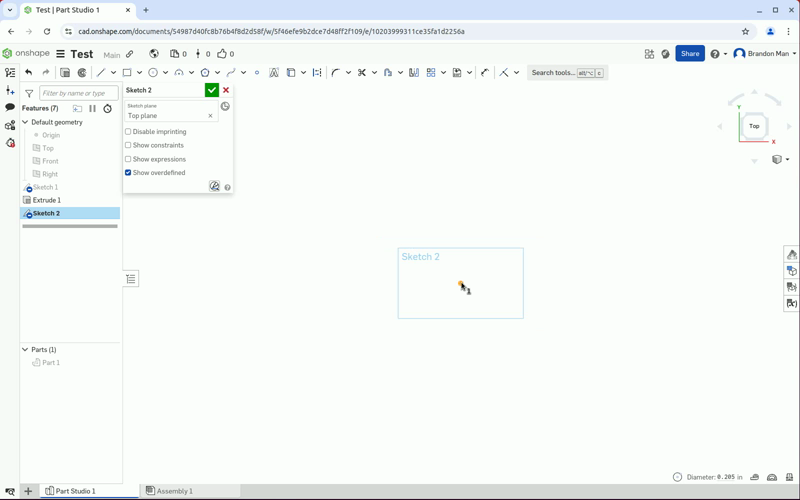
scroll(-6)
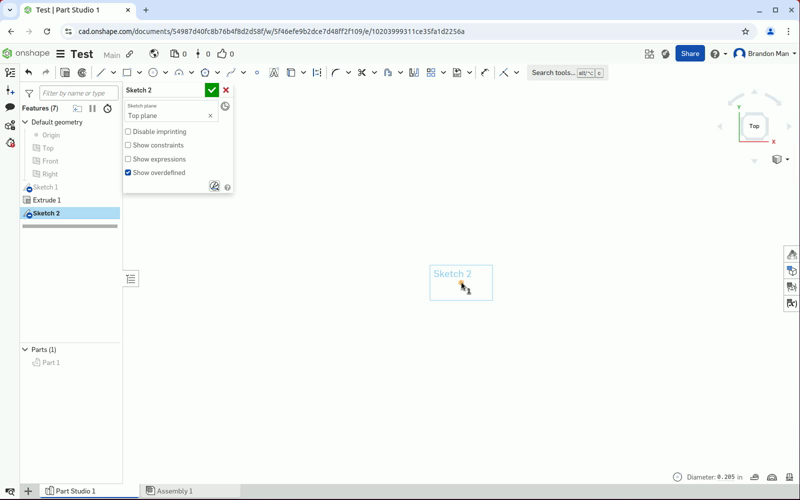
mouse_move(73, 352)
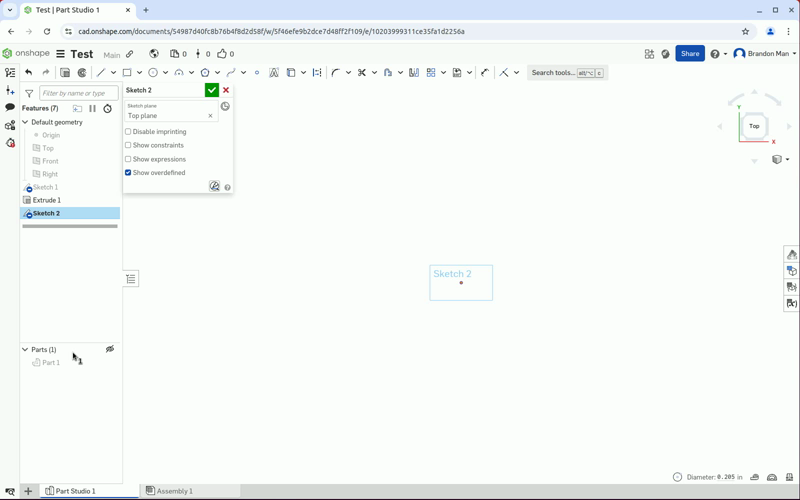
key(shift+y)
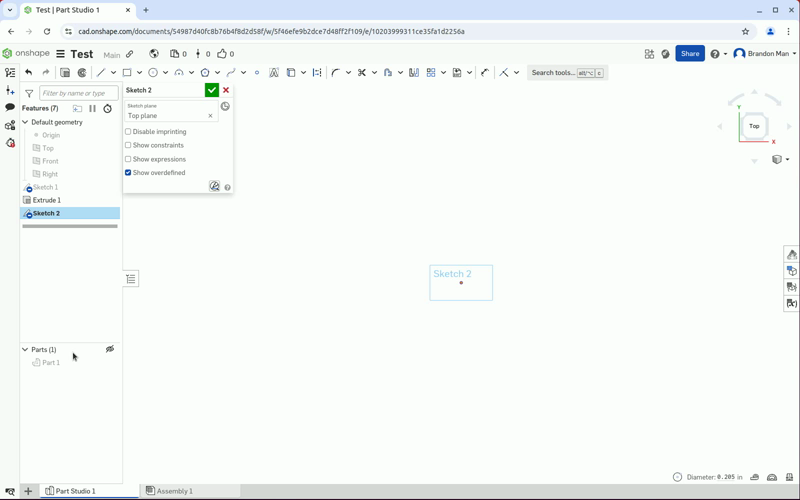
key(shift+e)
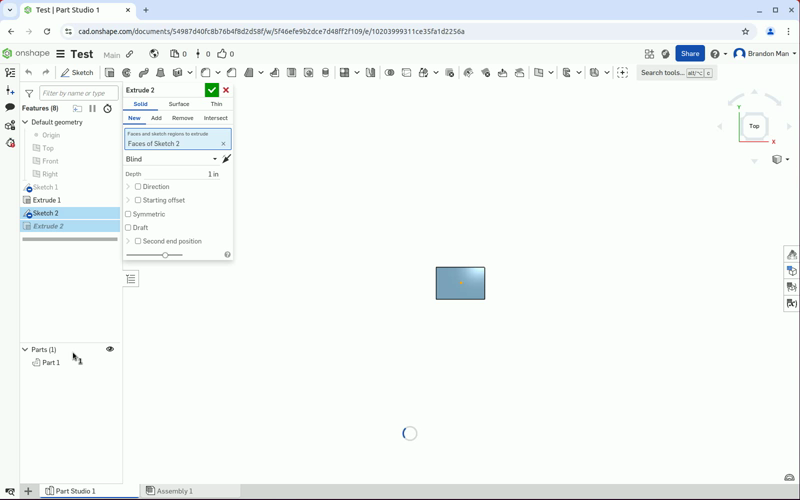
mouse_move(143, 106)
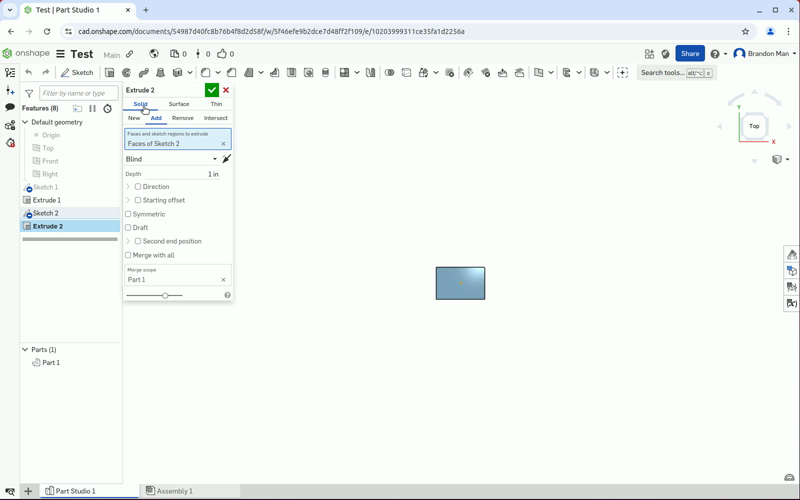
click(143, 106)
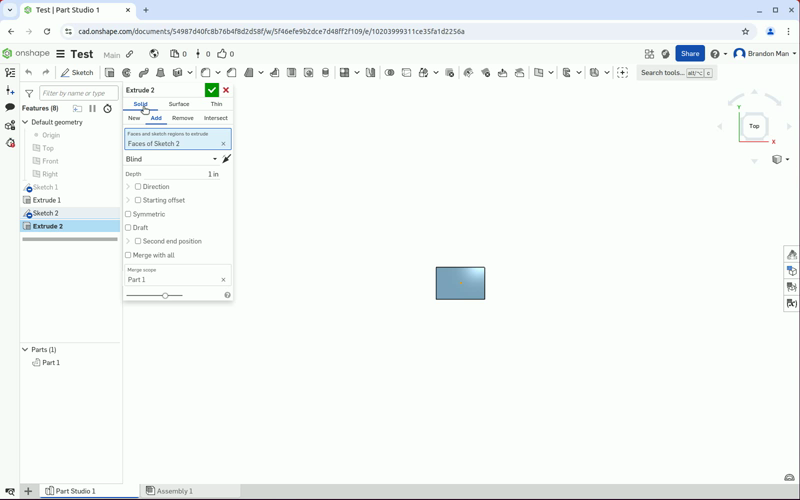
mouse_move(137, 120)
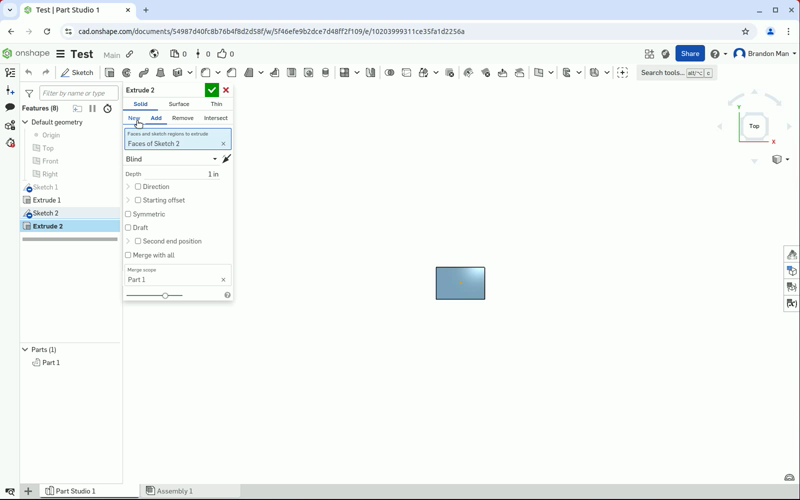
click(137, 120)
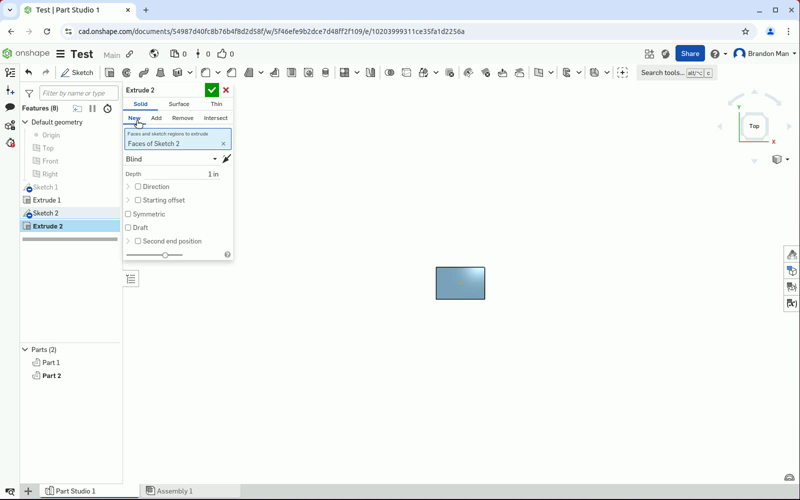
key(tab, 4)
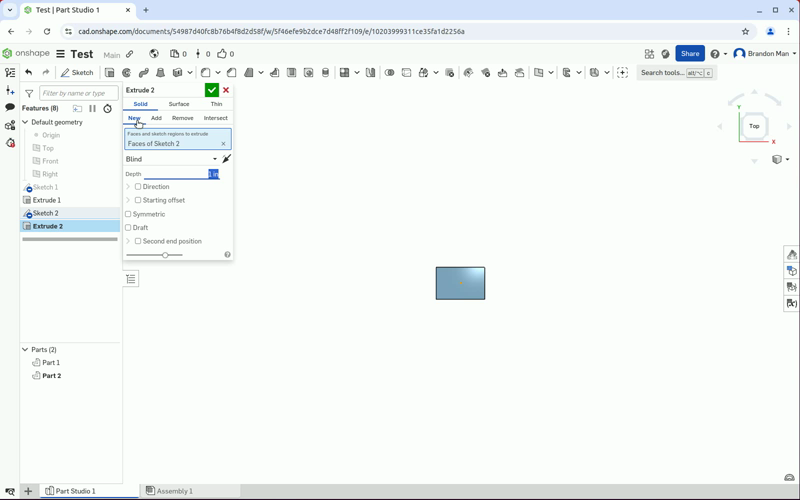
text(23.108)
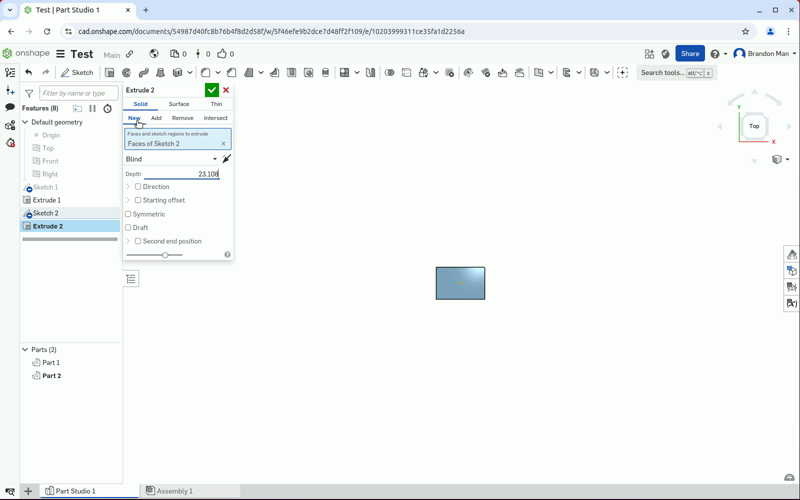
key(enter)
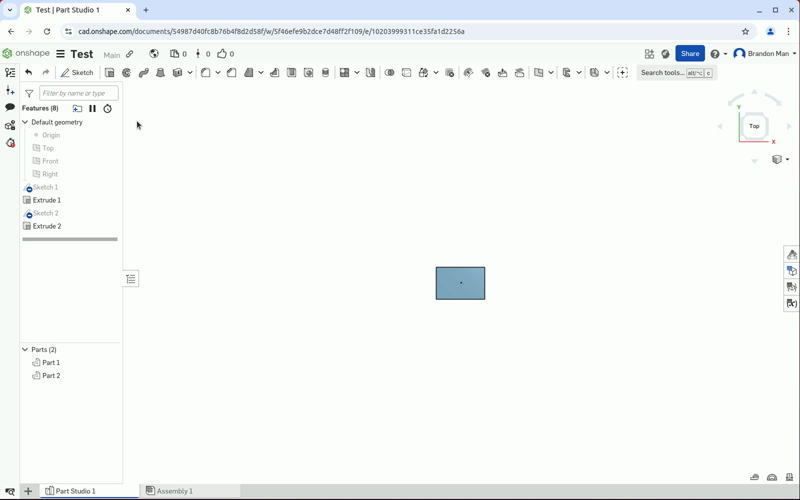
key(shift+h)
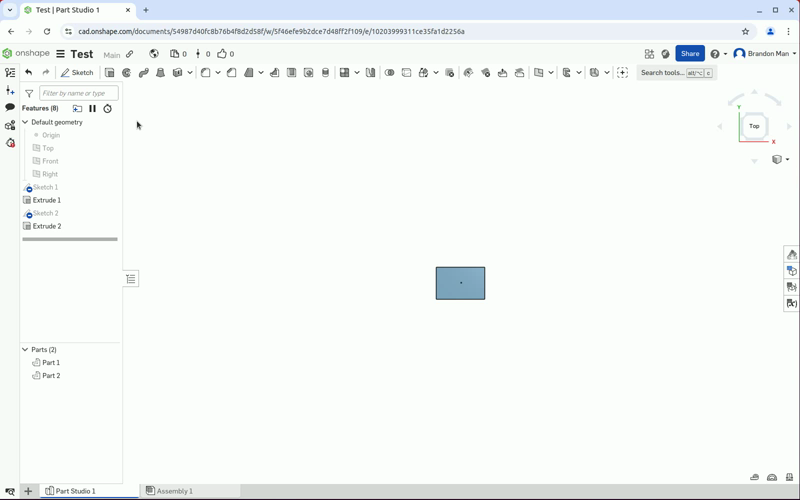
key(shift+h)
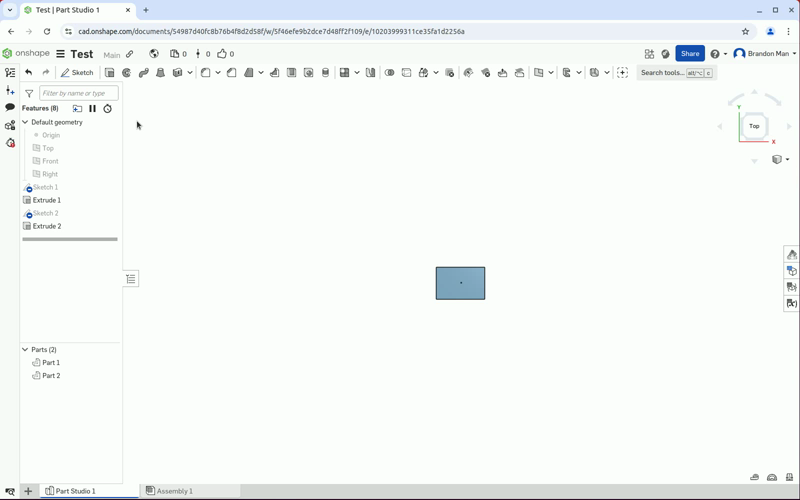
mouse_move(73, 189)
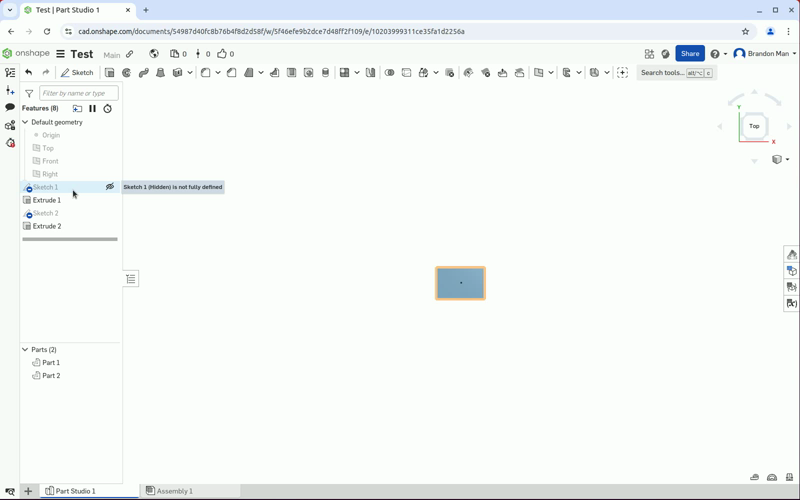
click(73, 189)
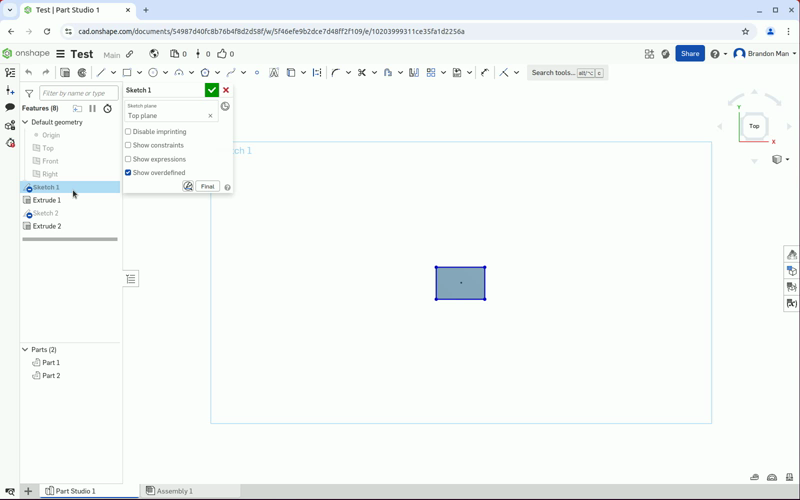
mouse_move(229, 92)
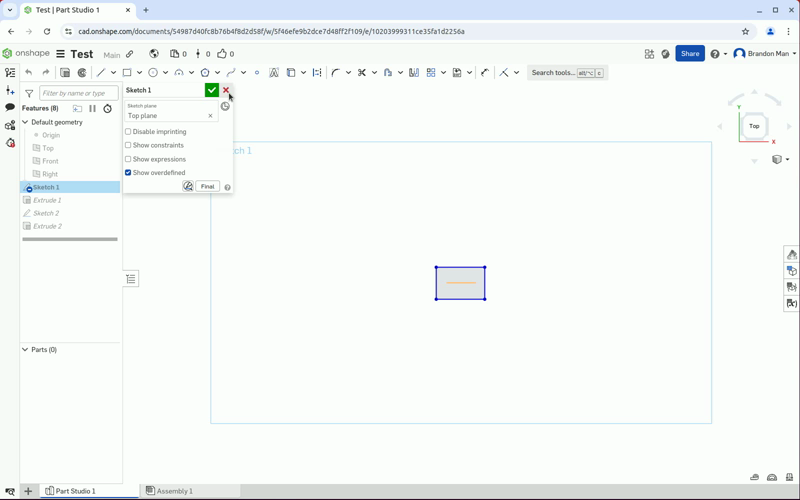
click(229, 92)
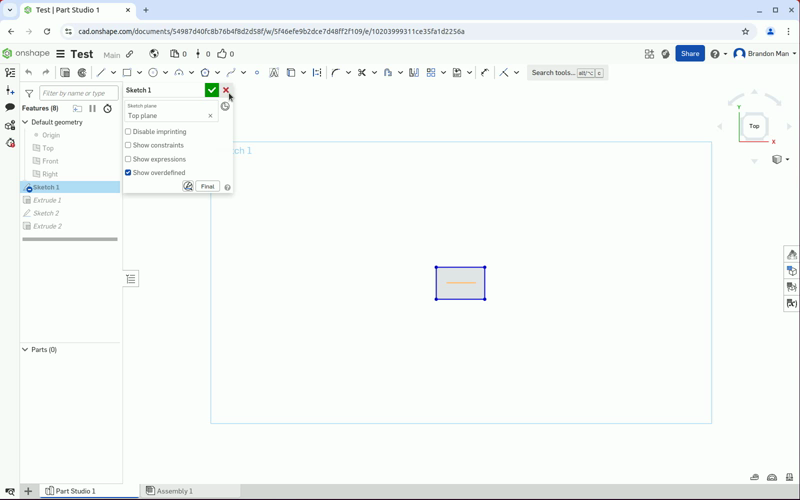
key(shift+s)
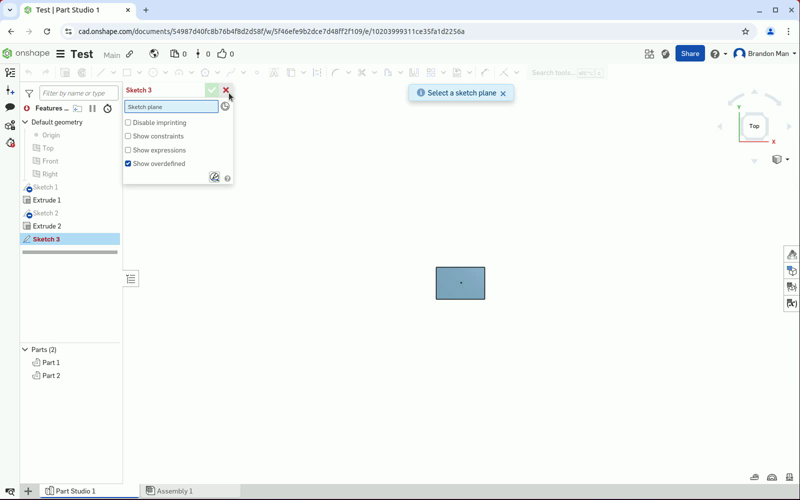
mouse_move(73, 150)
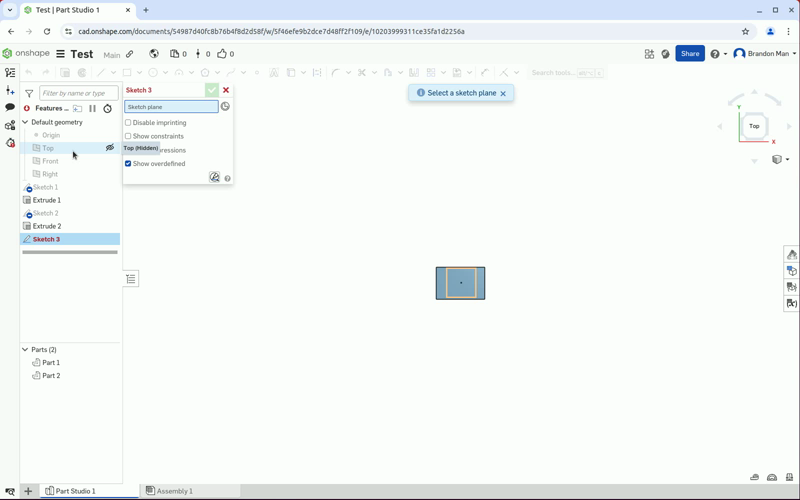
click(73, 150)
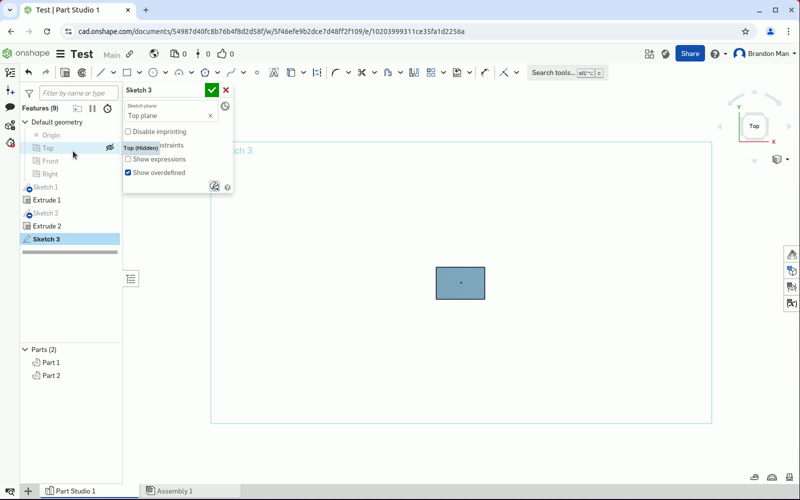
mouse_move(73, 352)
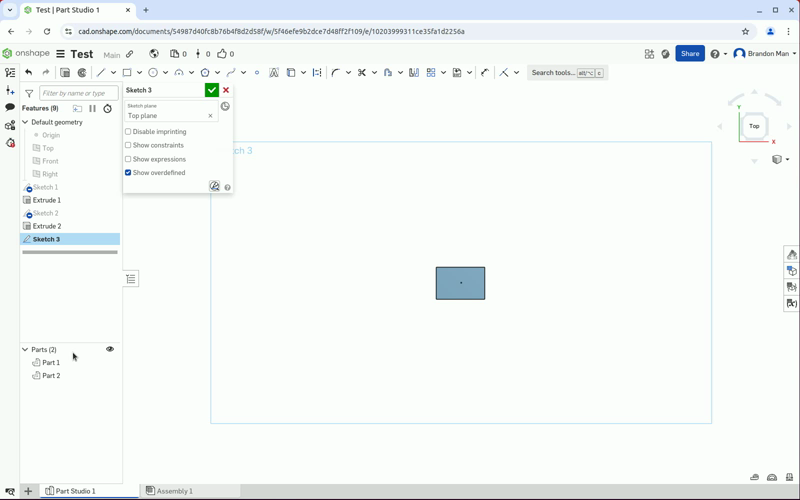
key(y)
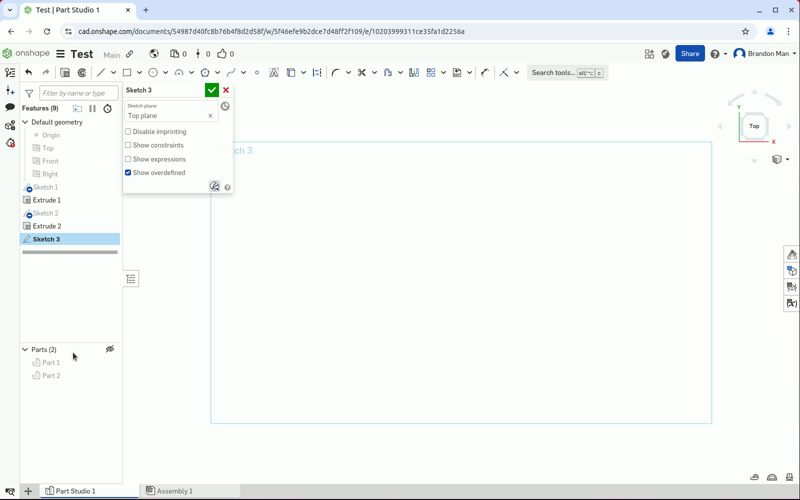
key(c)
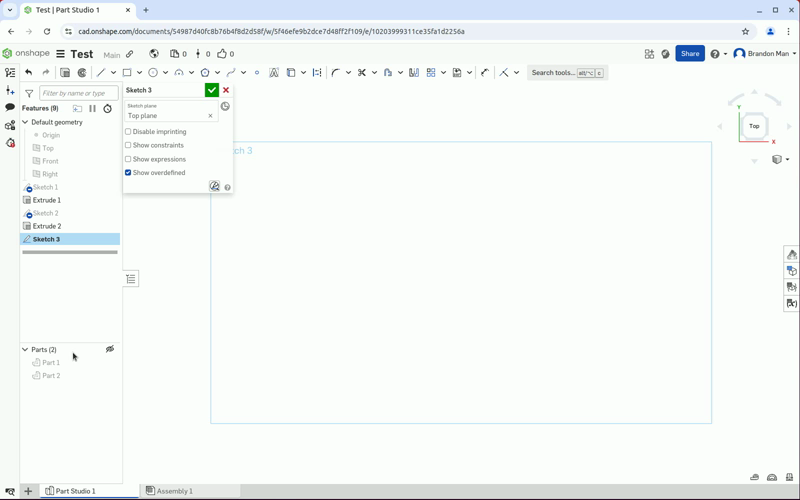
key_down(shift)
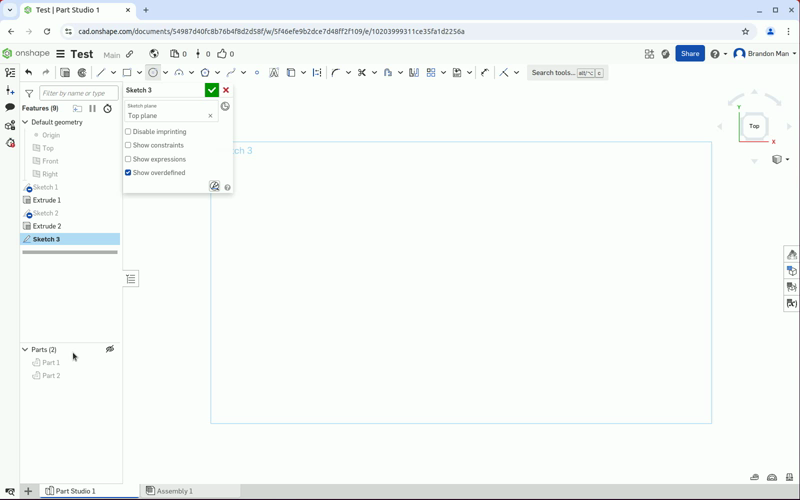
mouse_move(461, 282)
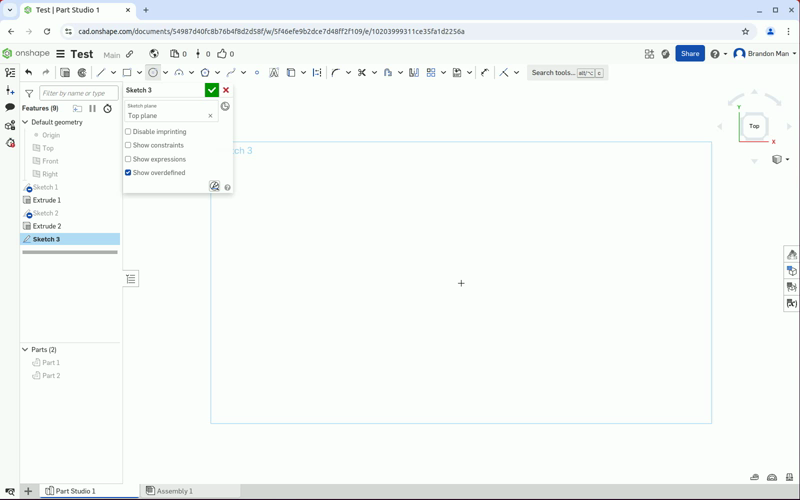
click(461, 282)
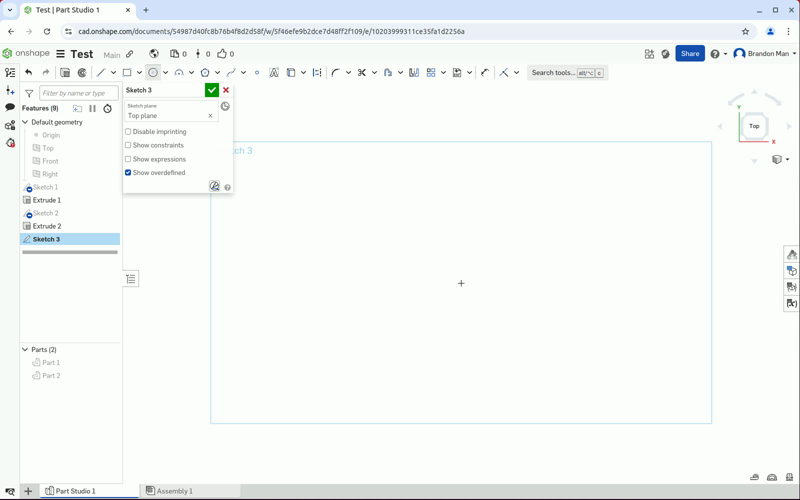
key_up(shift)
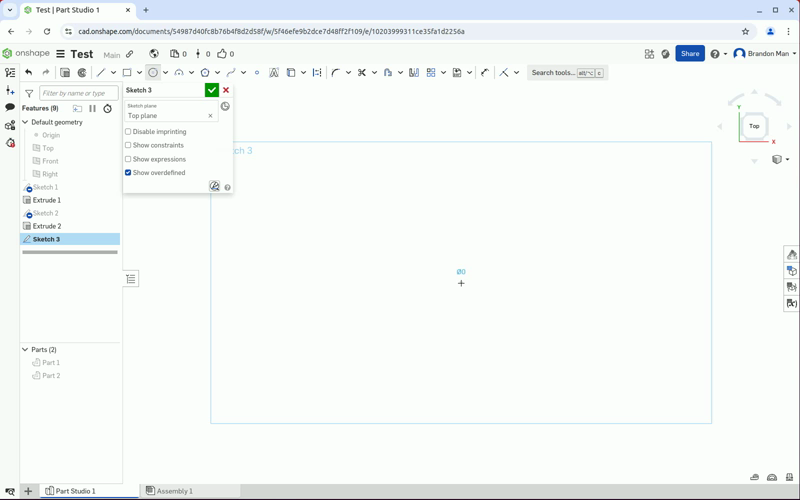
mouse_move(464, 282)
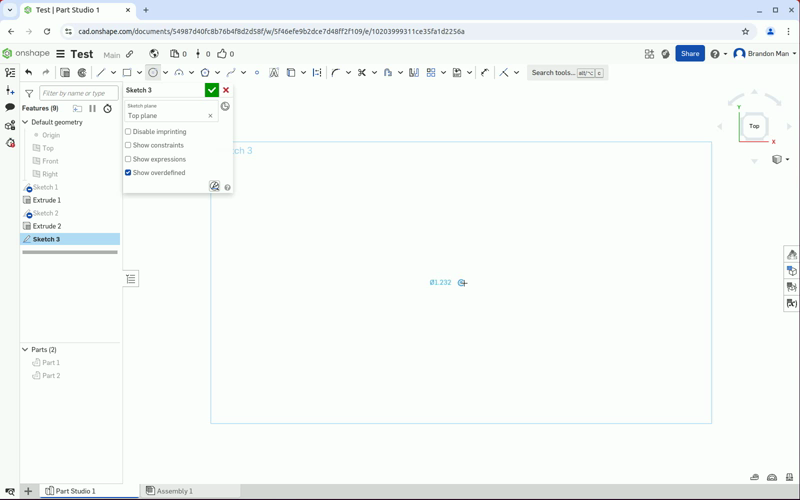
click(464, 282)
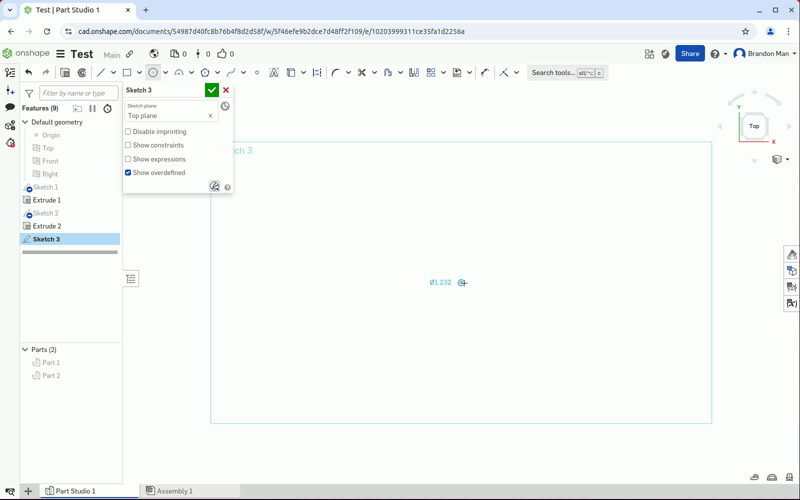
key(esc)
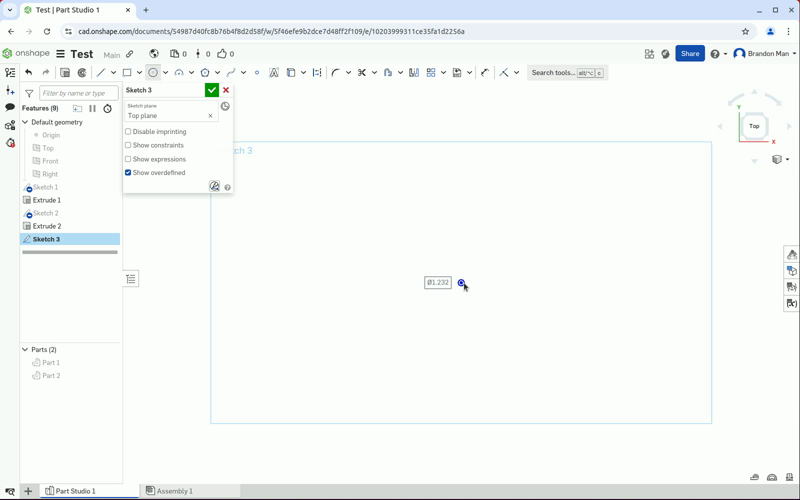
key(c)
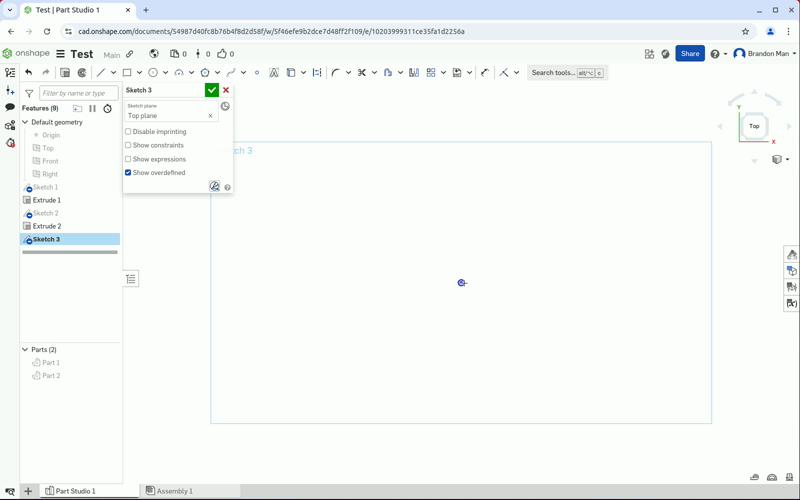
key_down(shift)
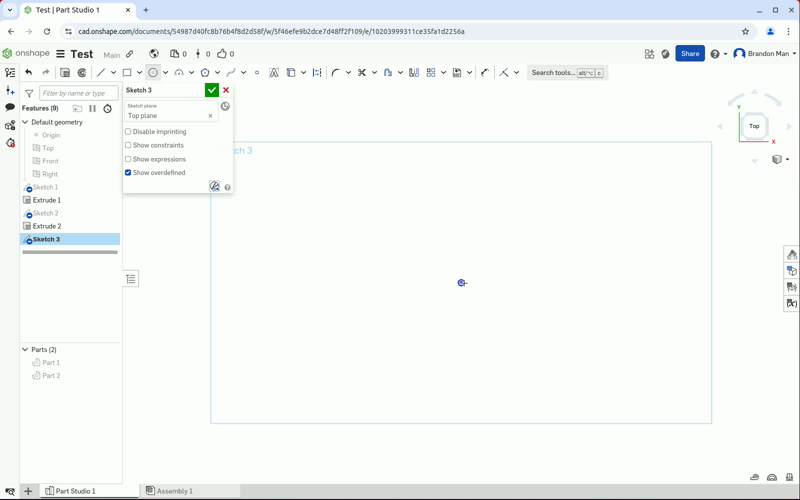
mouse_move(461, 282)
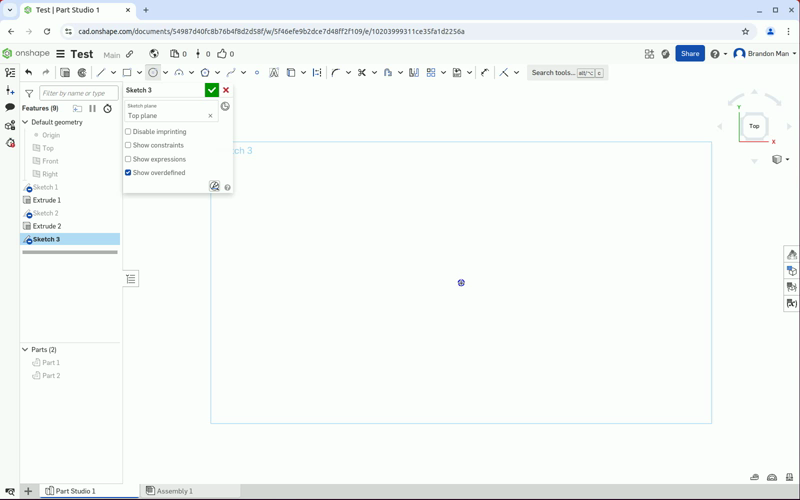
scroll(6)
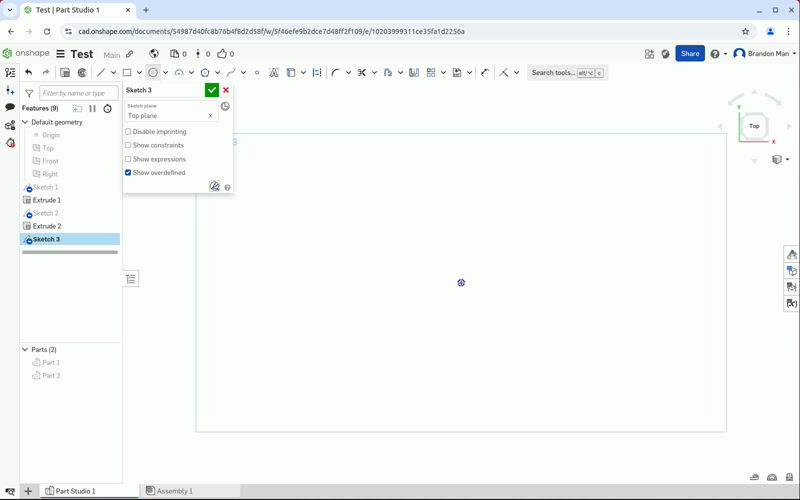
scroll(6)
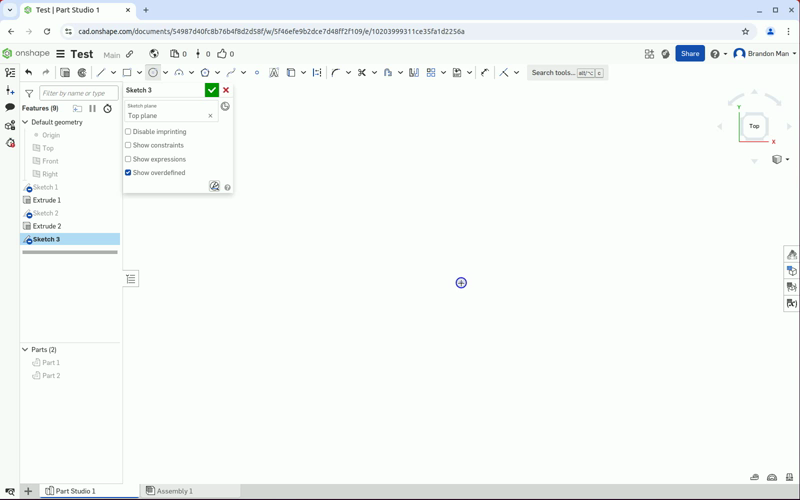
scroll(6)
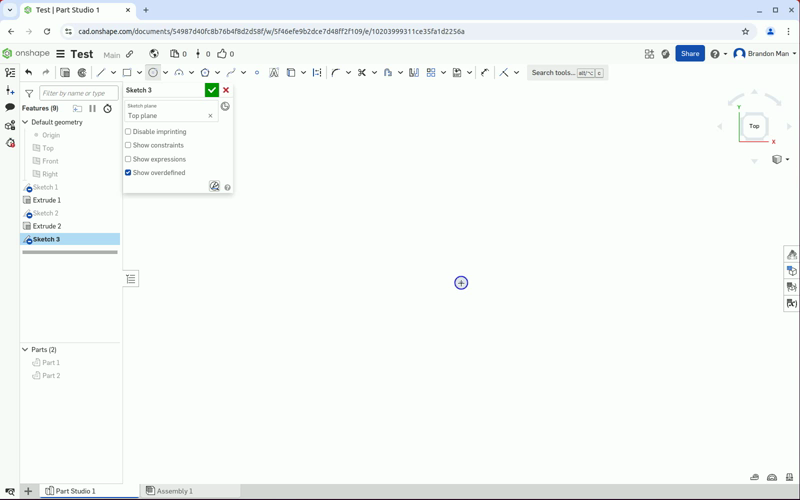
scroll(6)
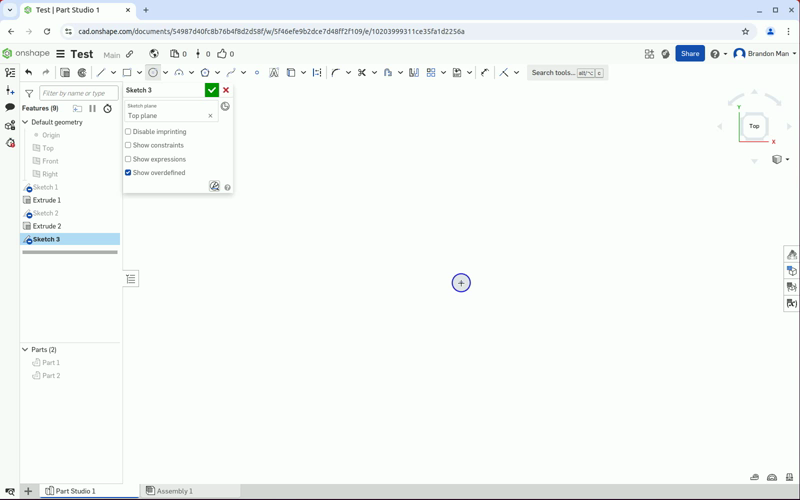
scroll(6)
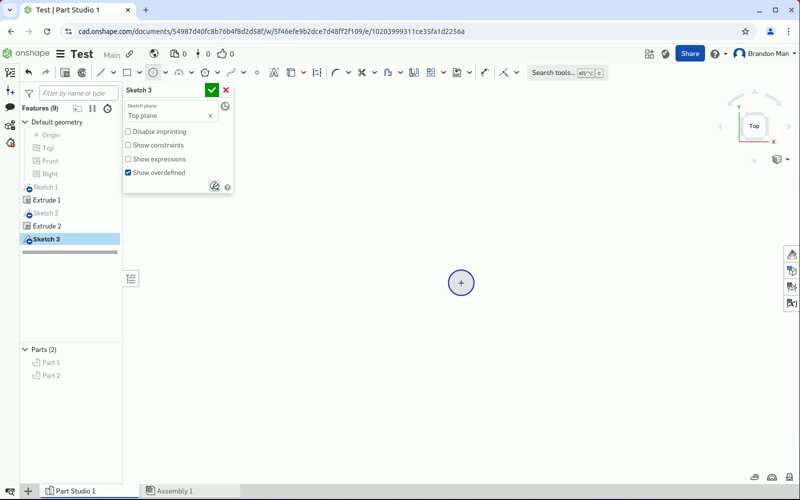
scroll(6)
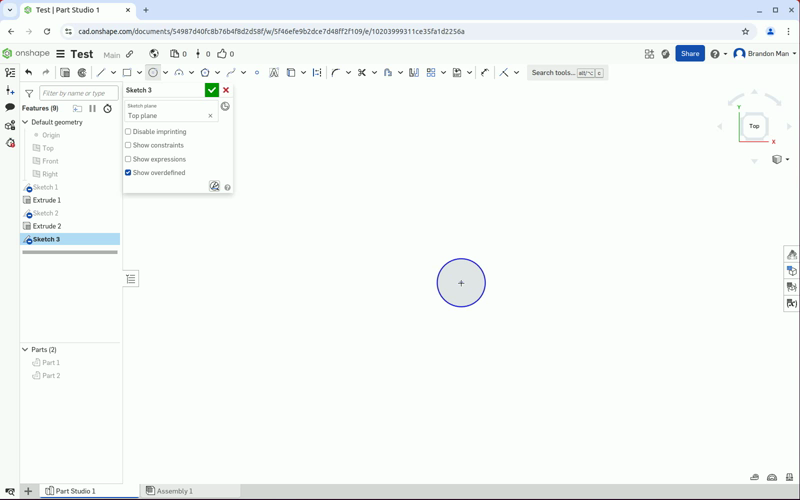
scroll(6)
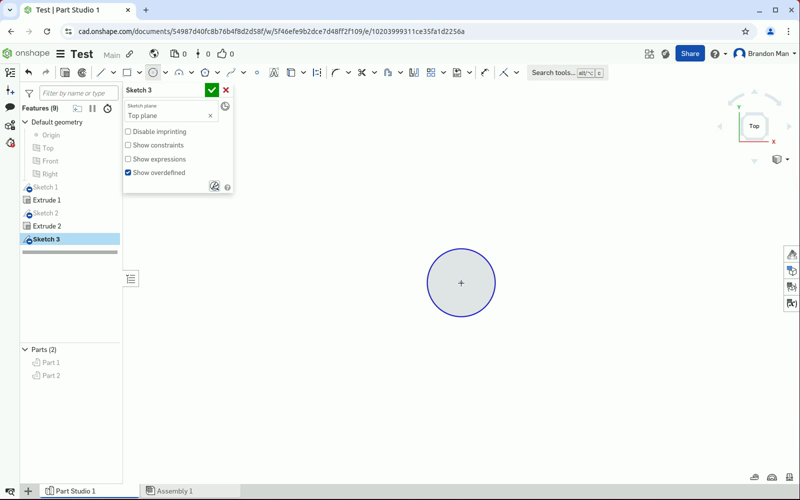
click(461, 282)
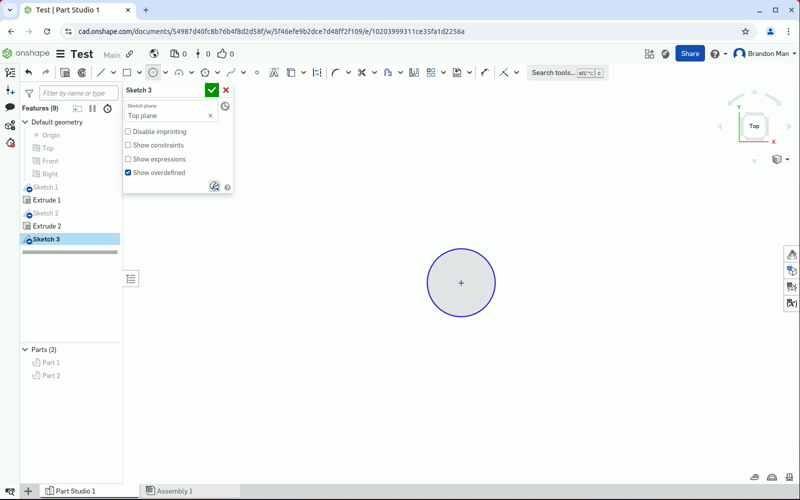
scroll(-6)
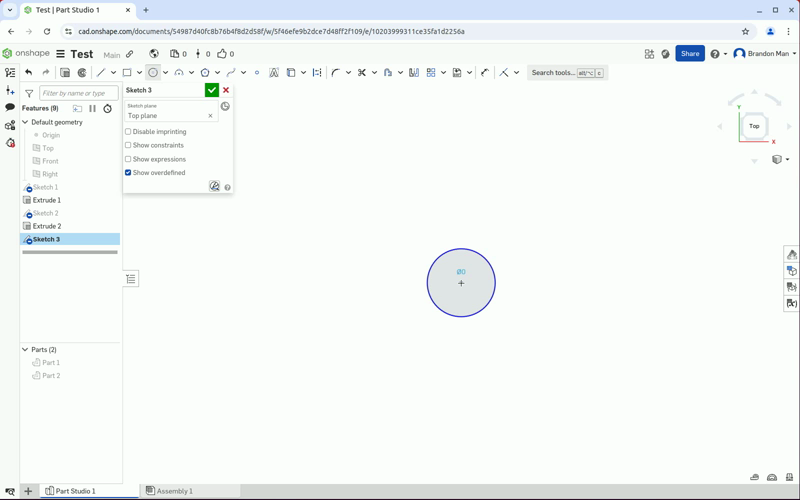
scroll(-6)
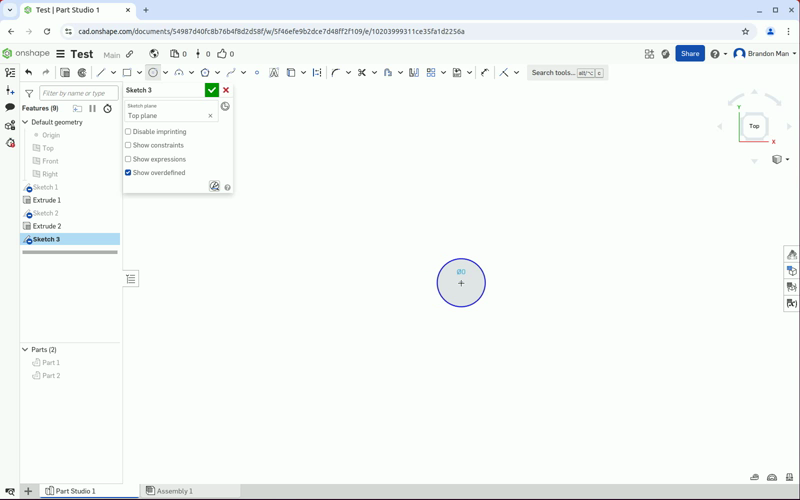
scroll(-6)
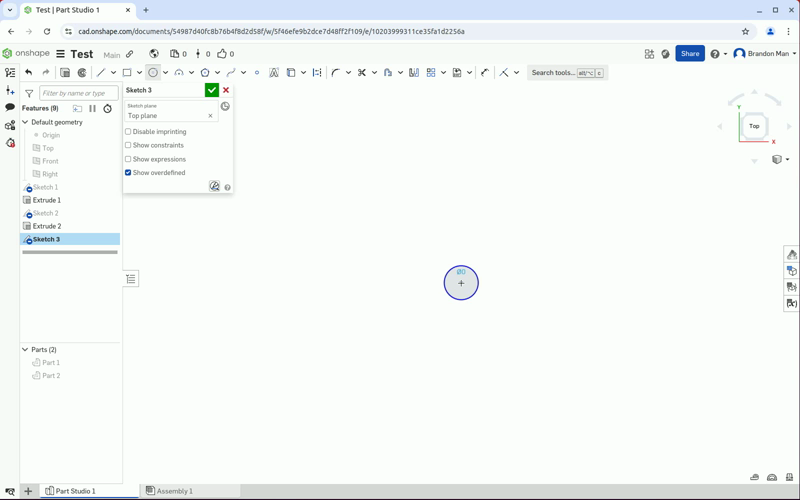
scroll(-6)
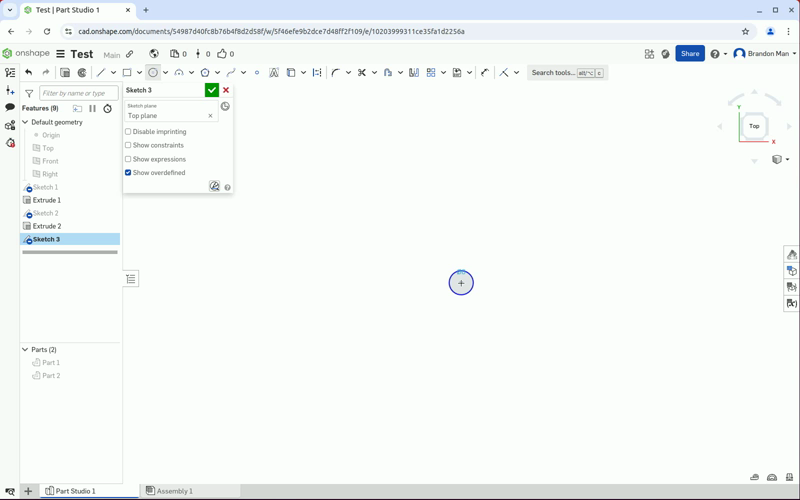
scroll(-6)
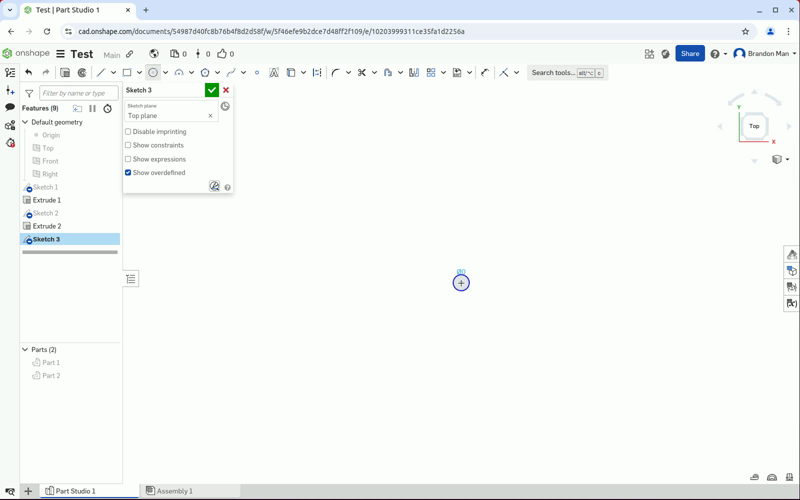
scroll(-6)
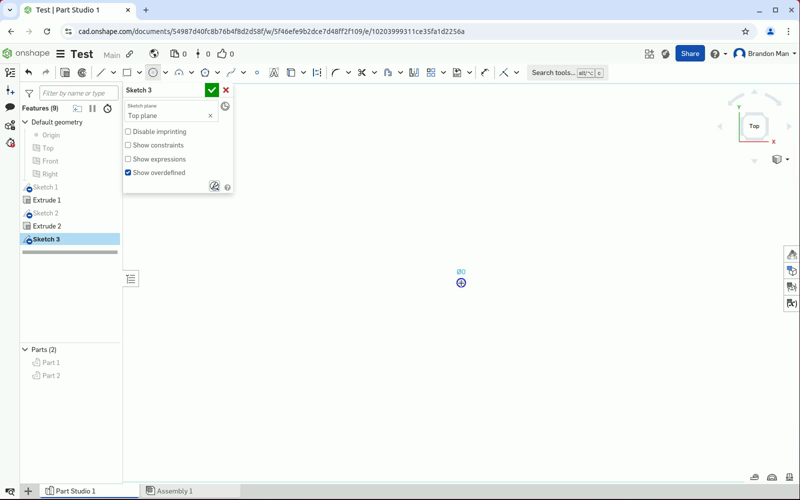
scroll(-6)
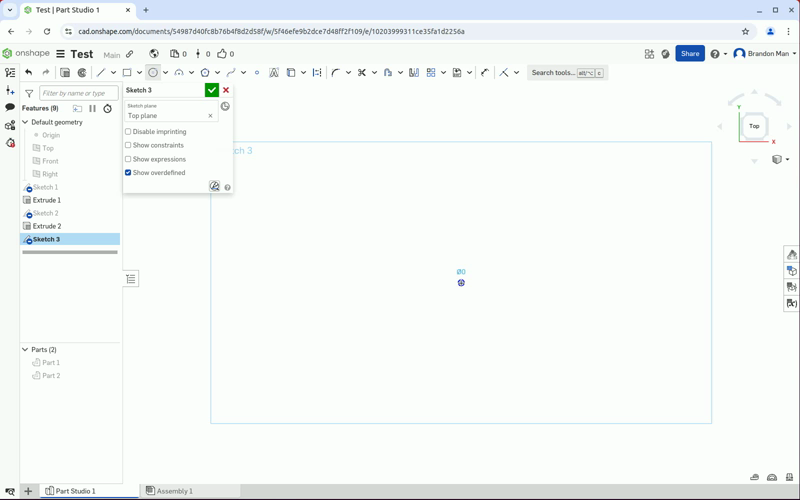
key_up(shift)
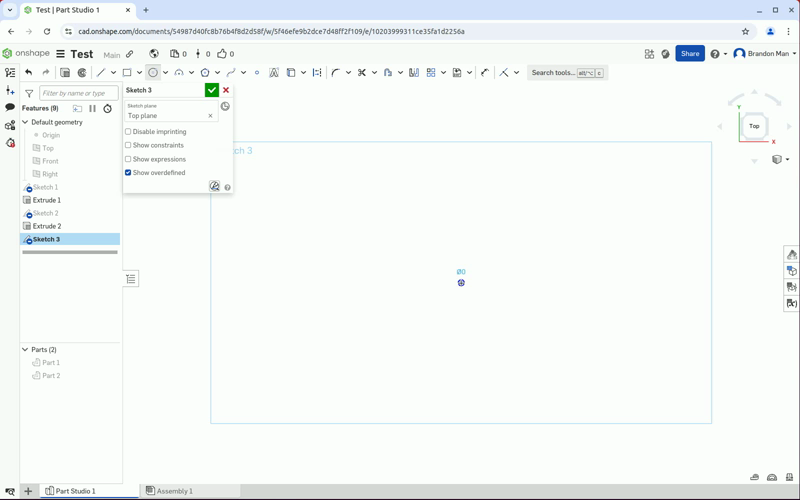
mouse_move(461, 282)
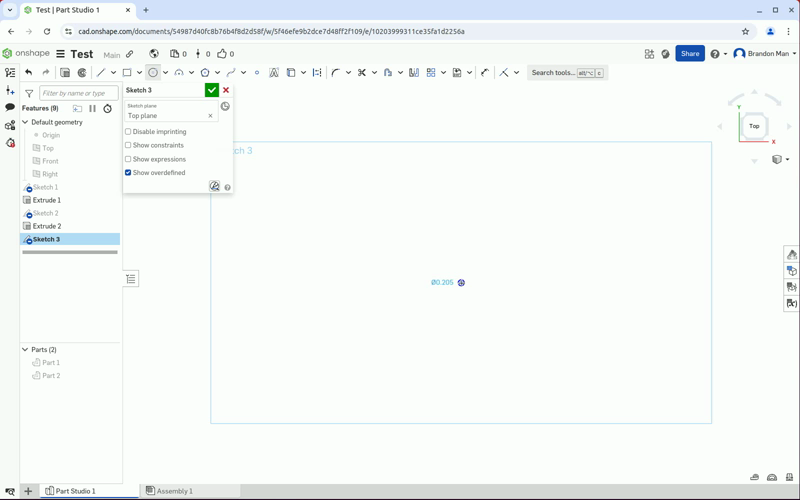
scroll(6)
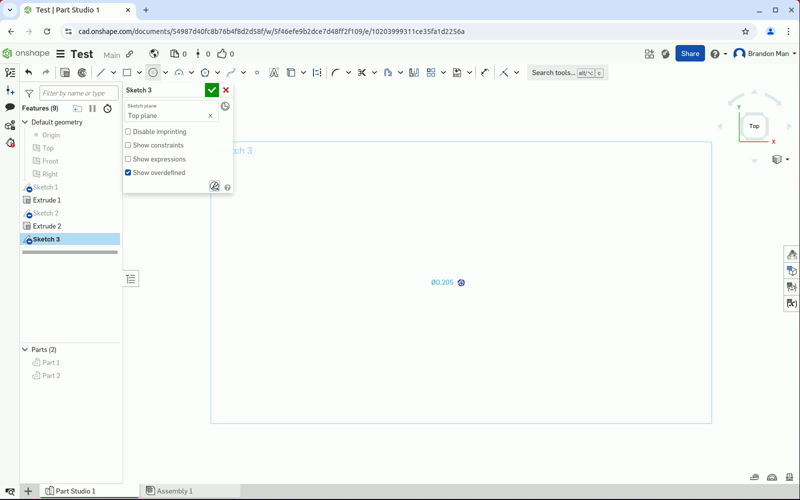
scroll(6)
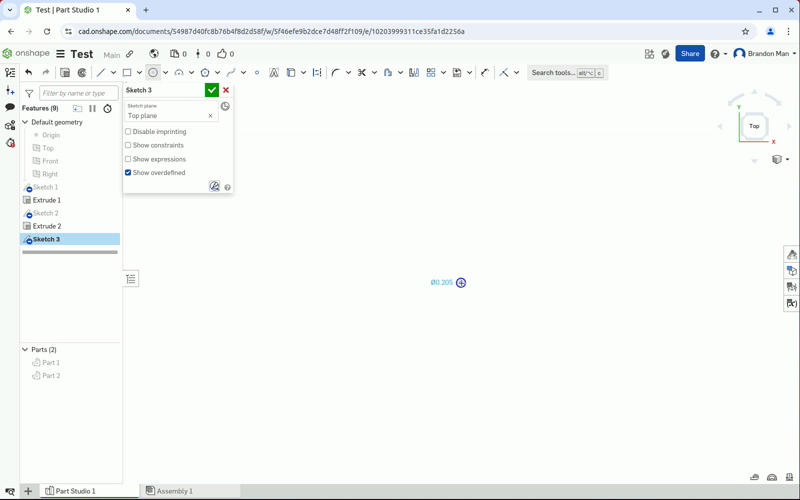
scroll(6)
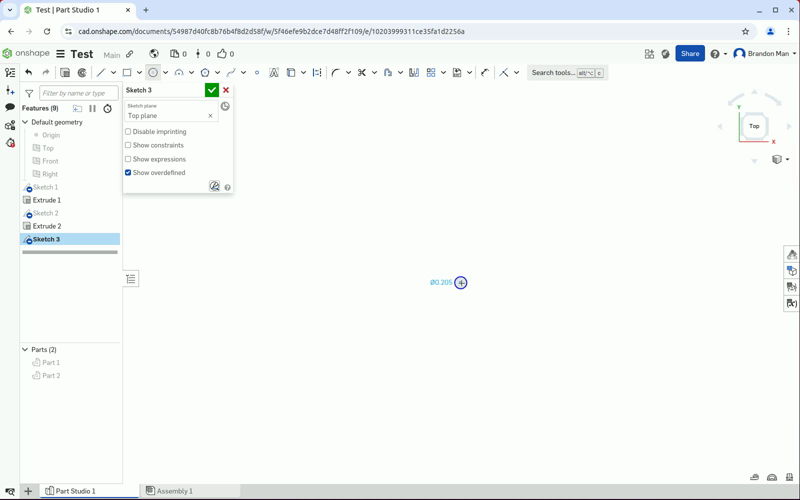
scroll(6)
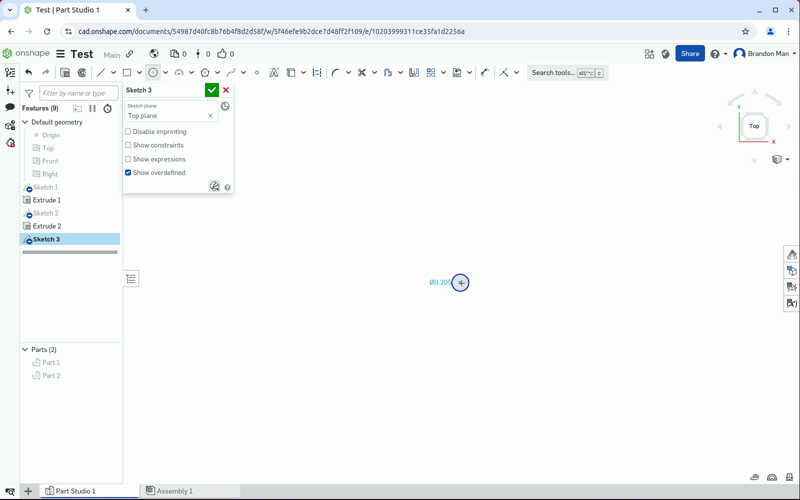
scroll(6)
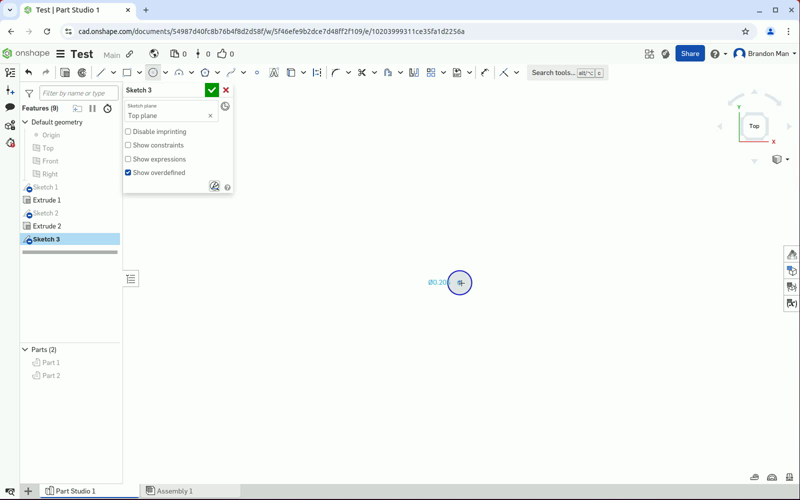
scroll(6)
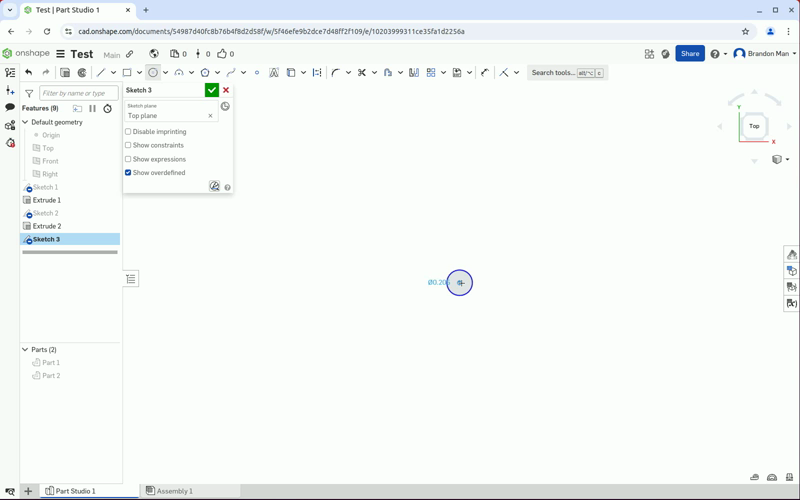
scroll(6)
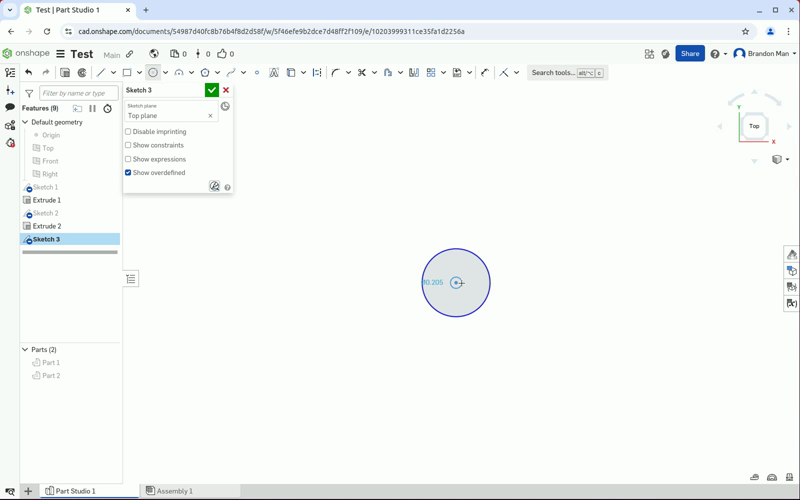
click(461, 282)
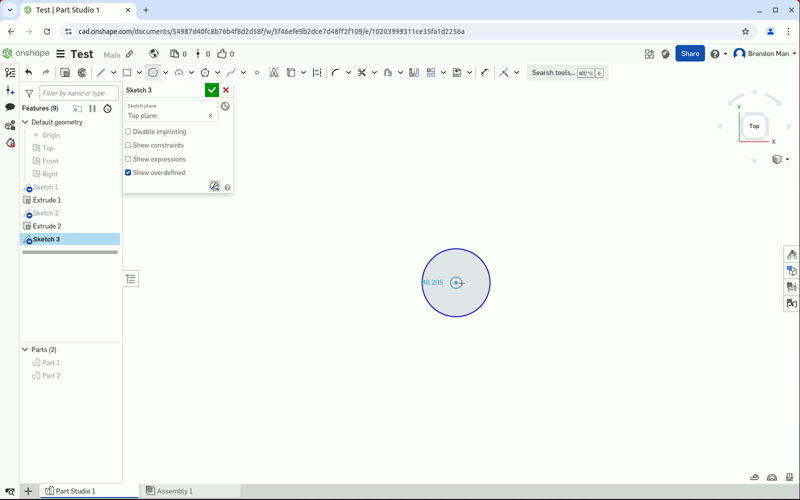
scroll(-6)
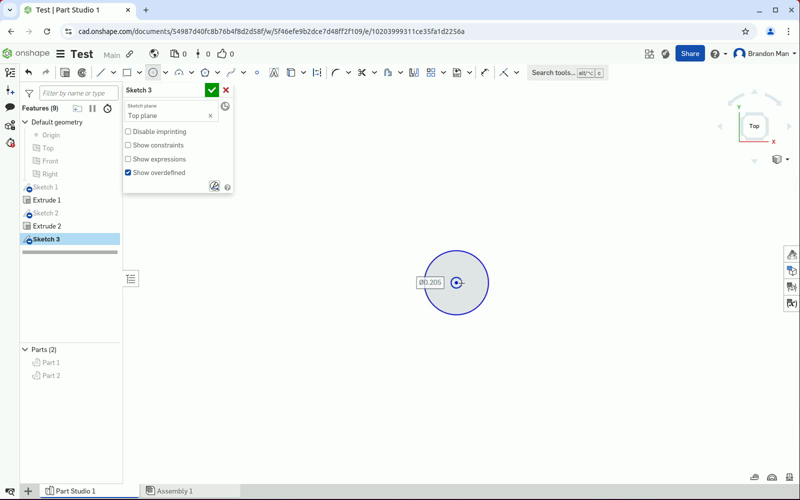
scroll(-6)
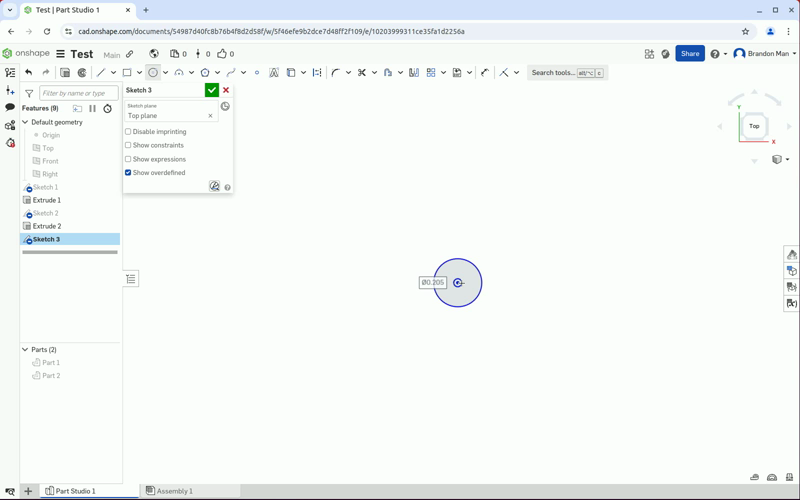
scroll(-6)
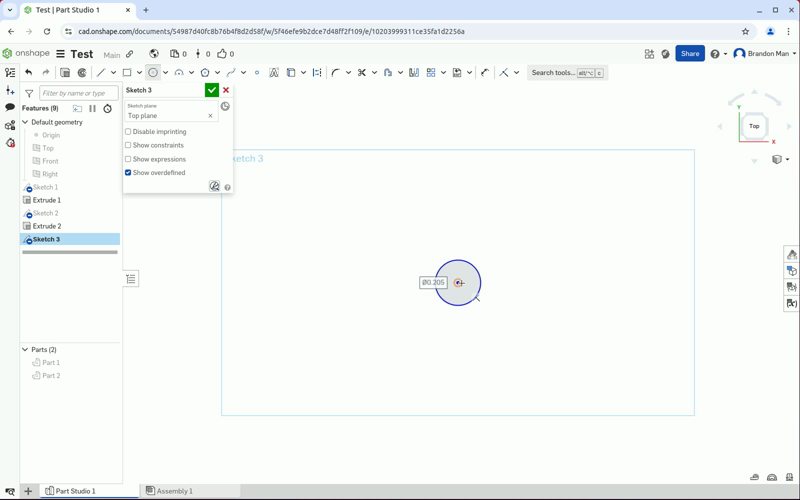
scroll(-6)
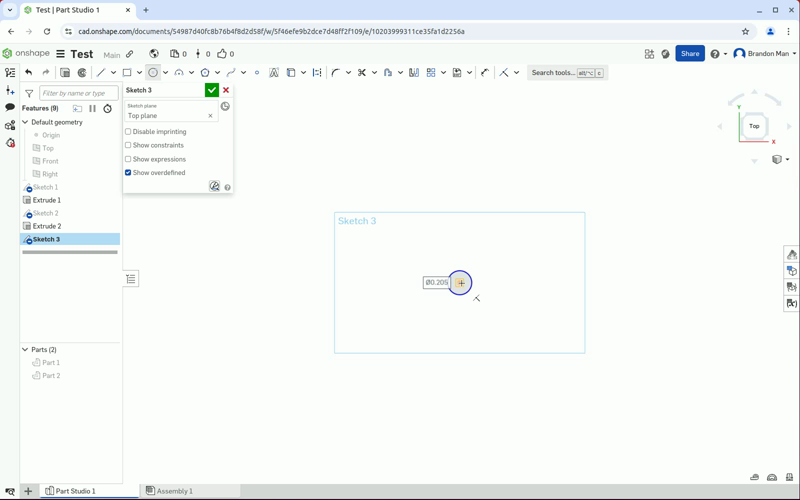
scroll(-6)
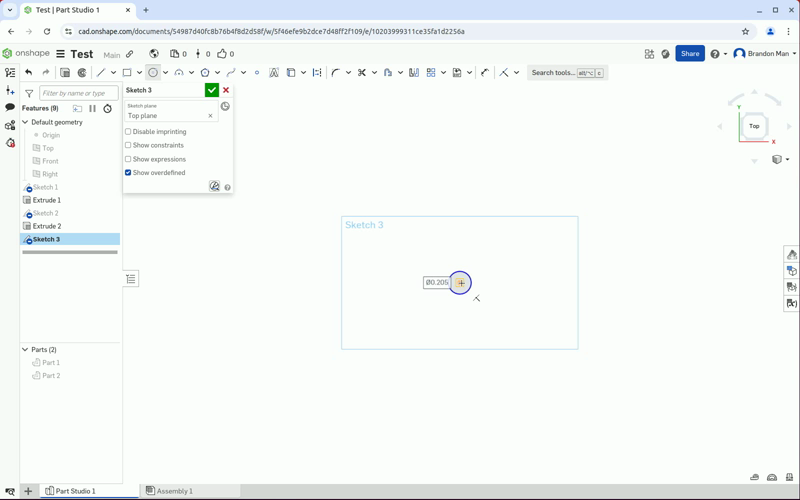
scroll(-6)
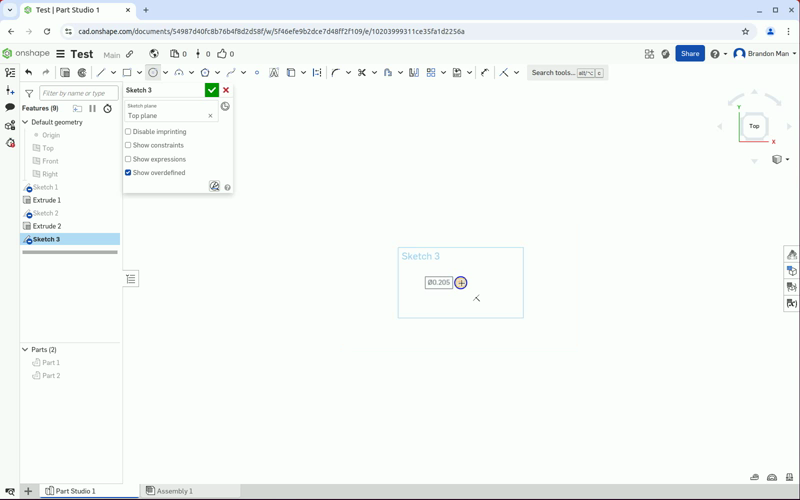
scroll(-6)
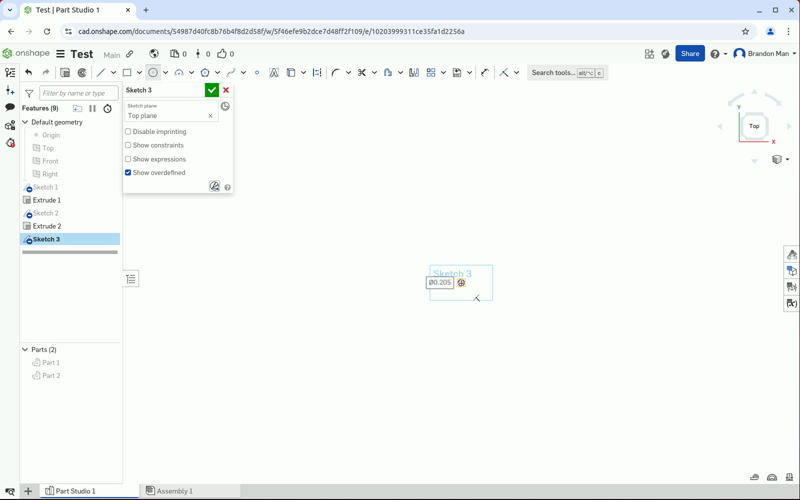
key(esc)
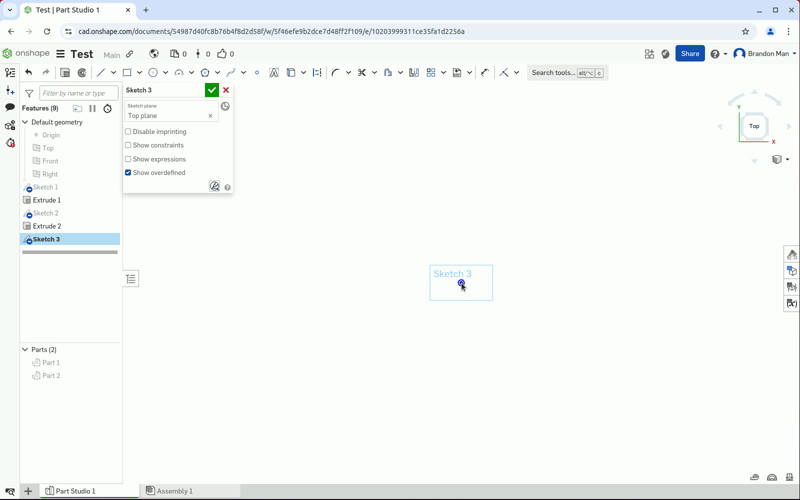
mouse_move(459, 283)
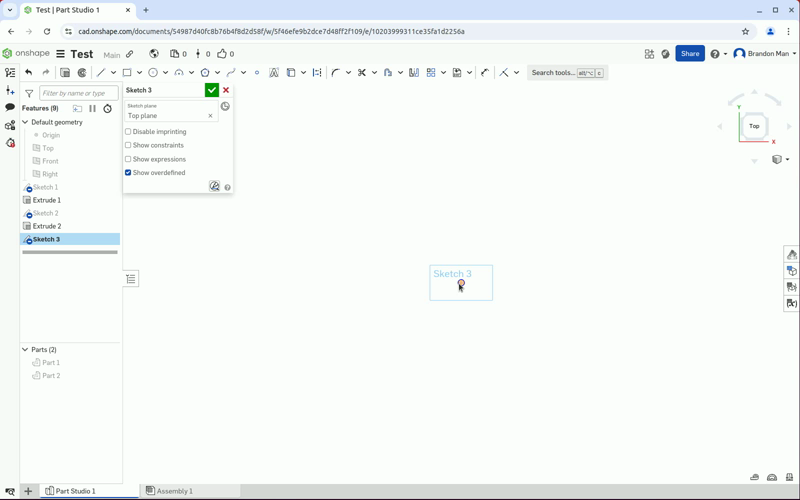
scroll(6)
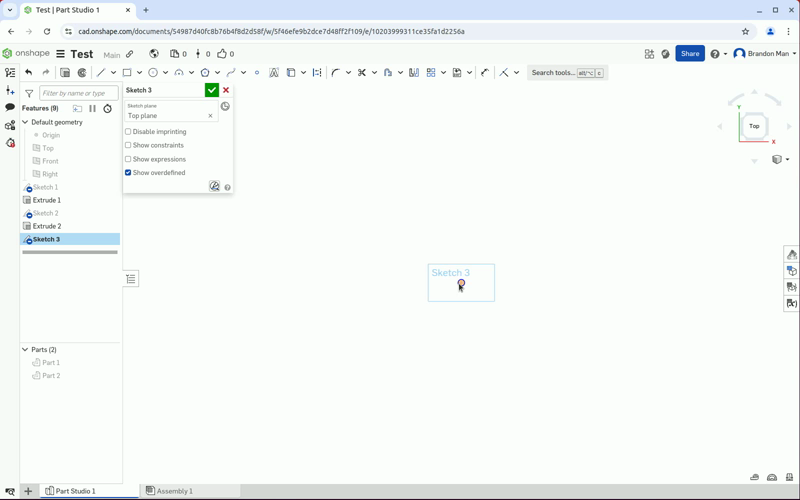
scroll(6)
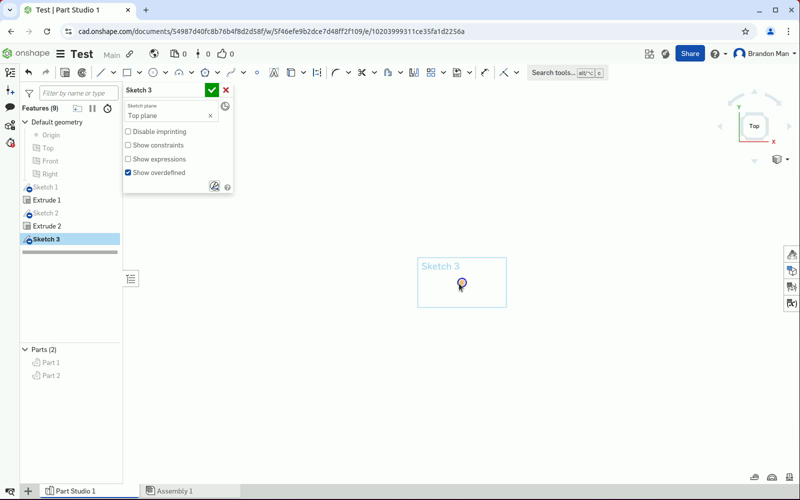
scroll(6)
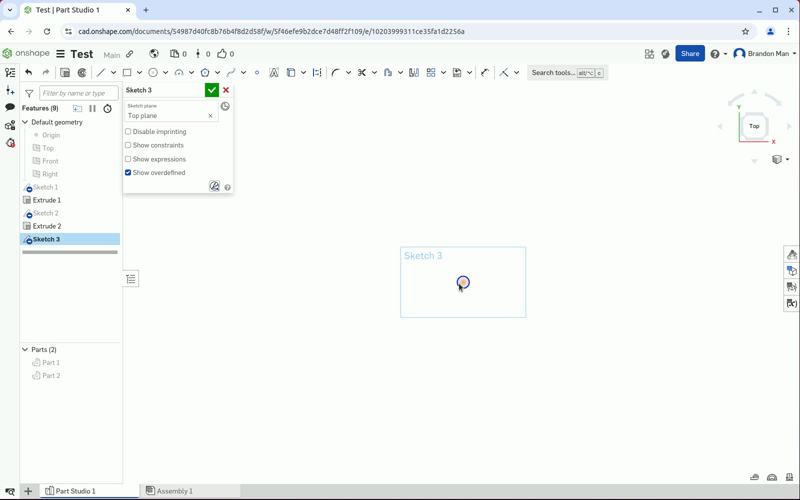
scroll(6)
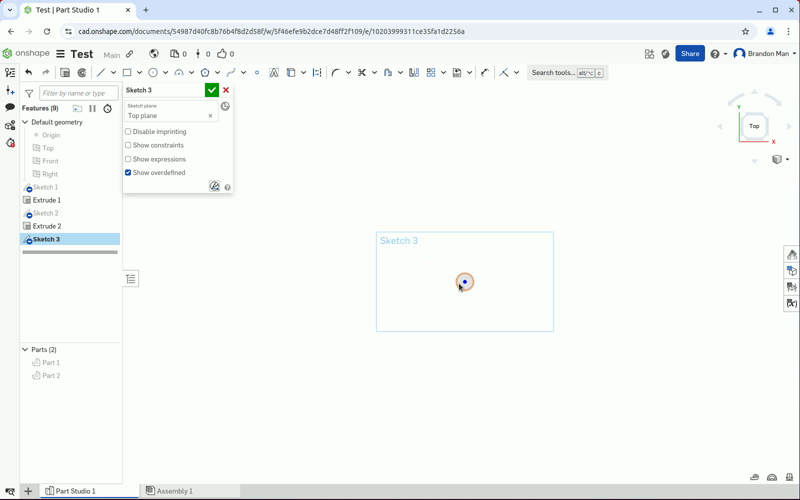
scroll(6)
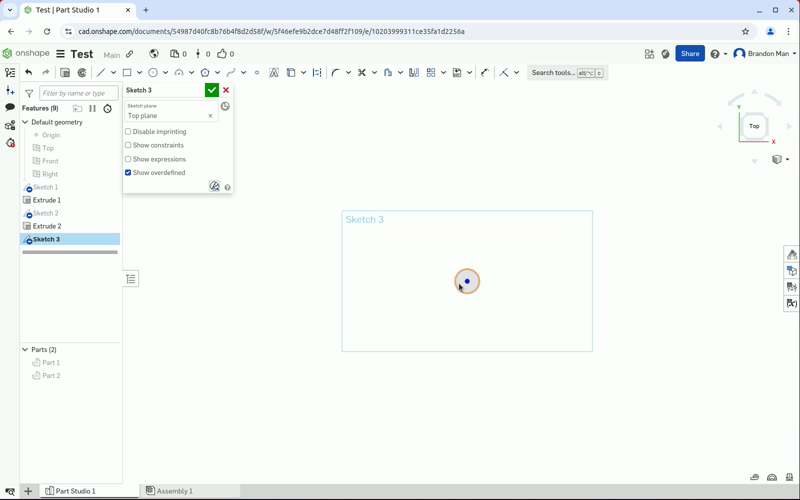
scroll(6)
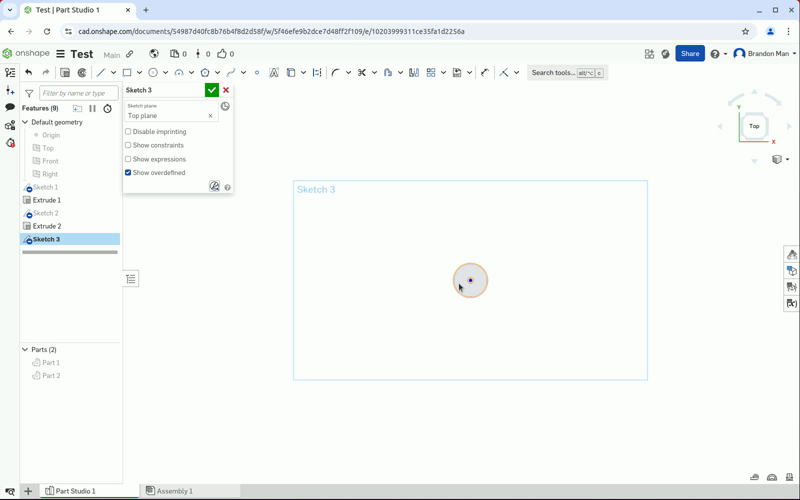
scroll(6)
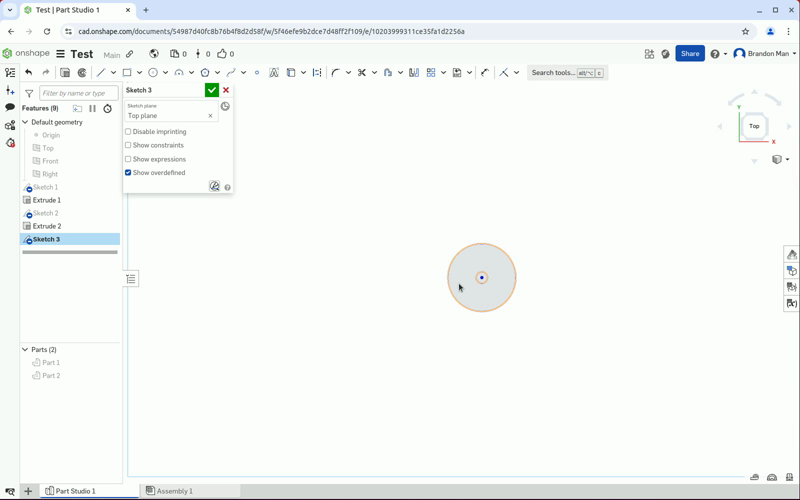
click(459, 283)
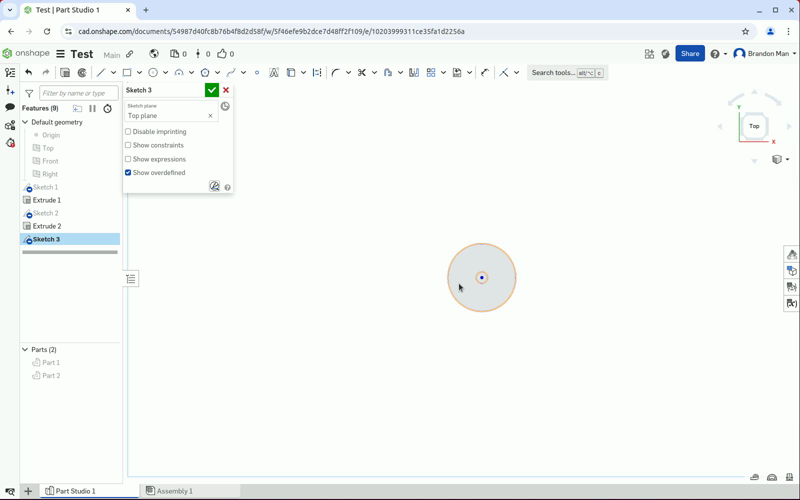
scroll(-6)
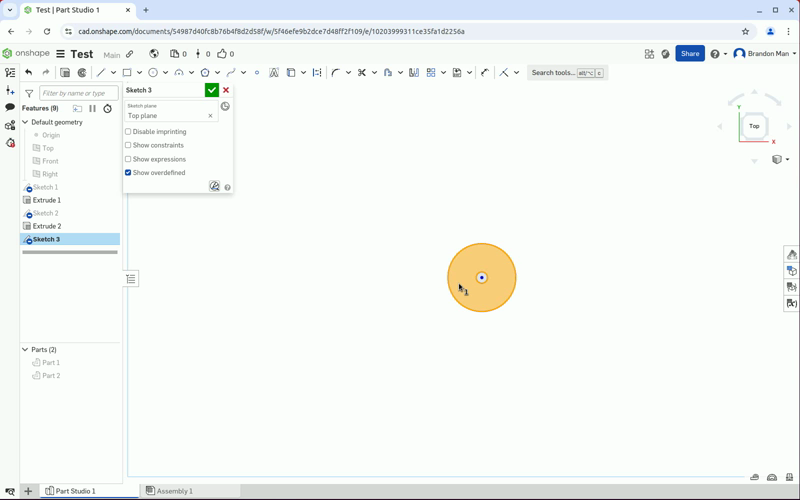
scroll(-6)
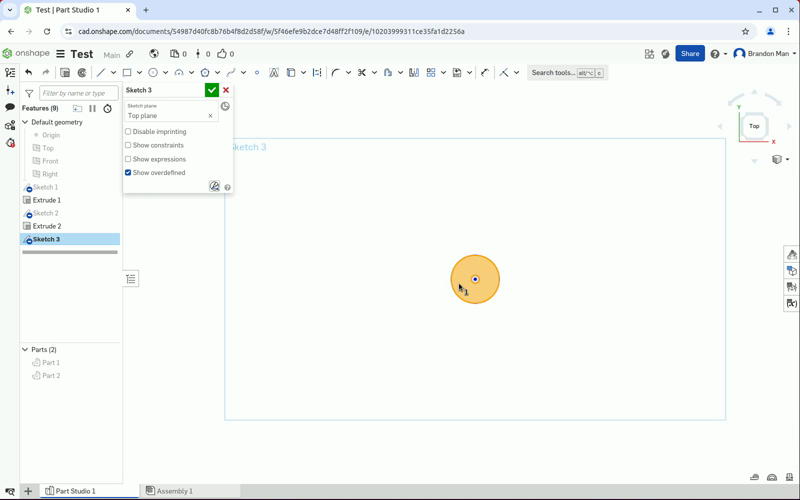
scroll(-6)
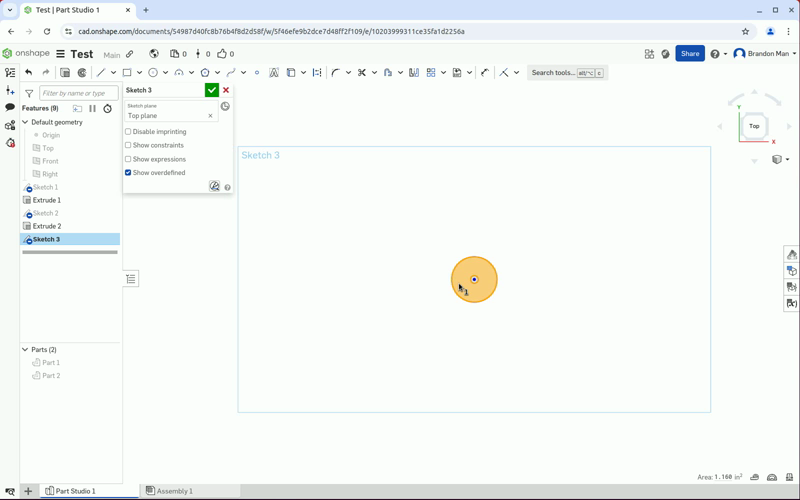
scroll(-6)
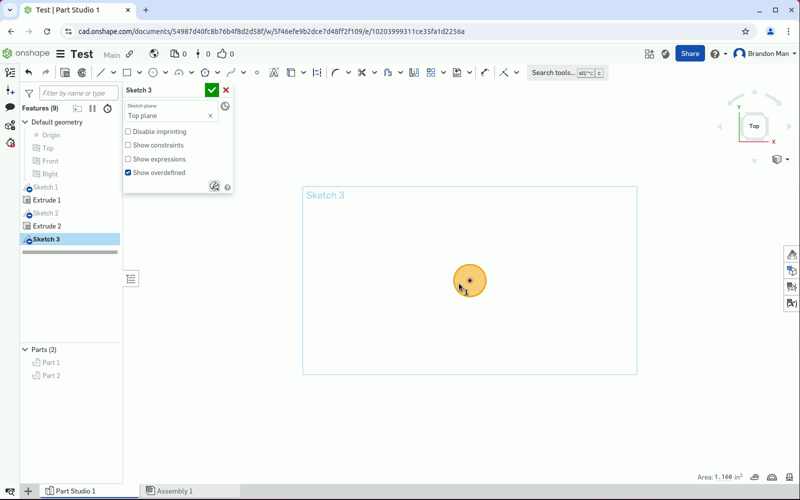
scroll(-6)
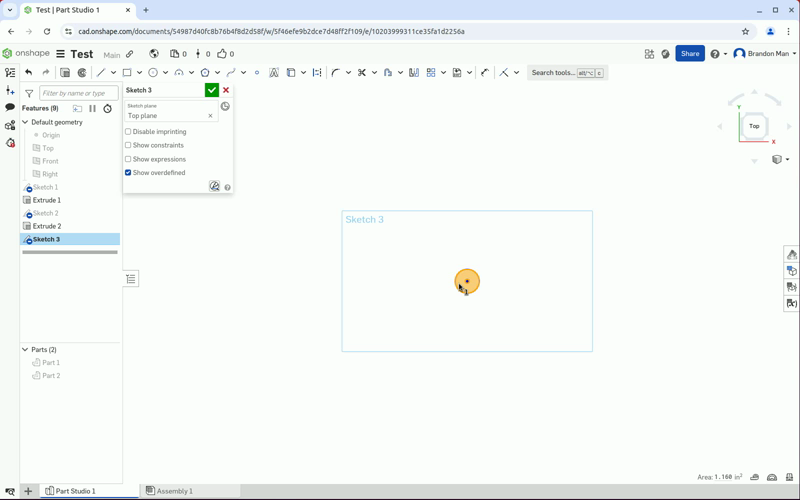
scroll(-6)
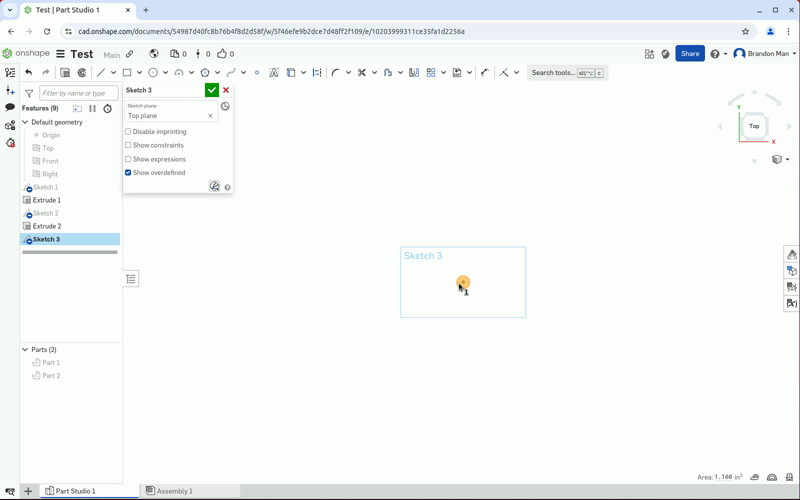
scroll(-6)
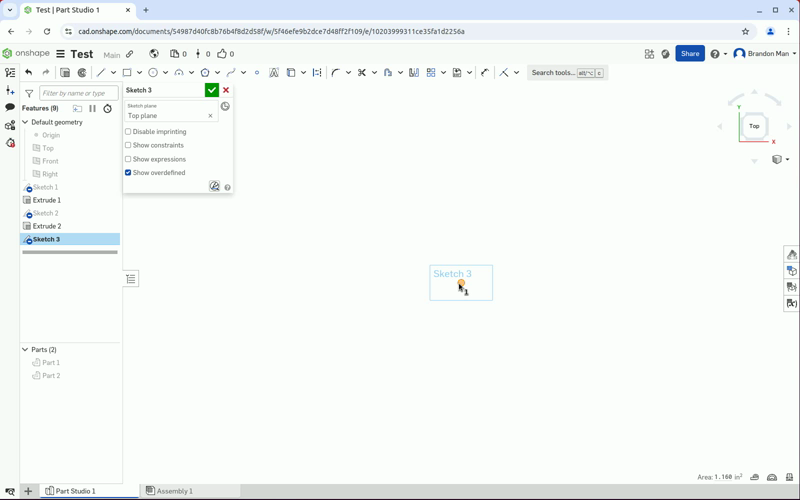
mouse_move(73, 352)
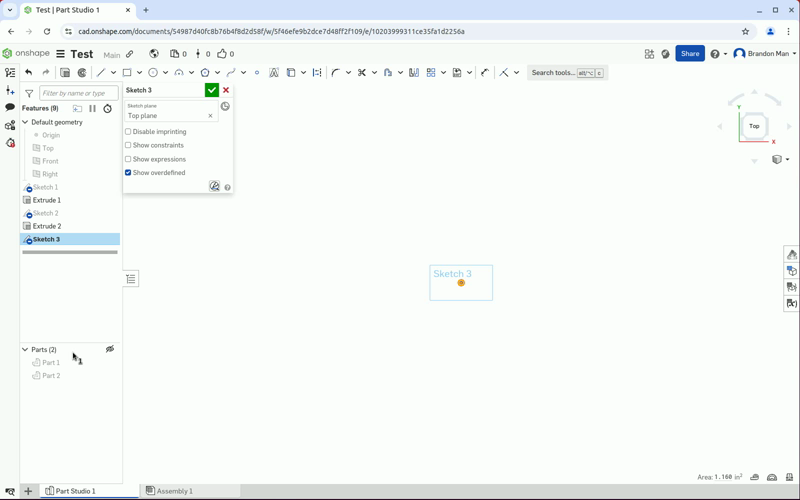
key(shift+y)
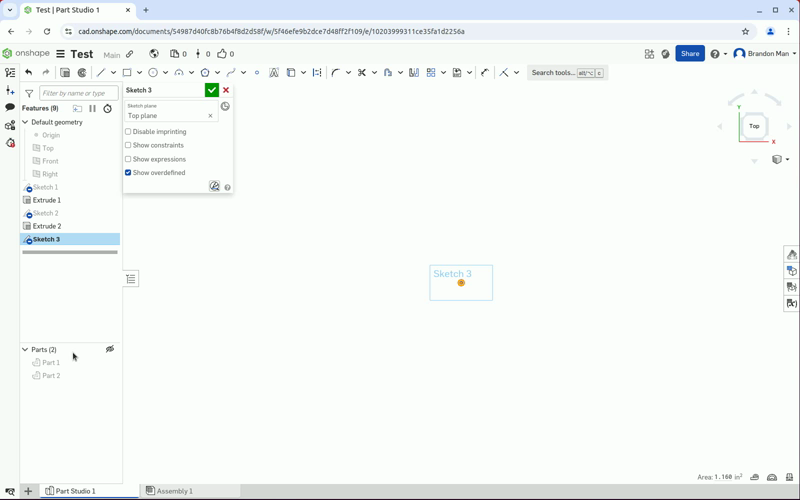
key(shift+e)
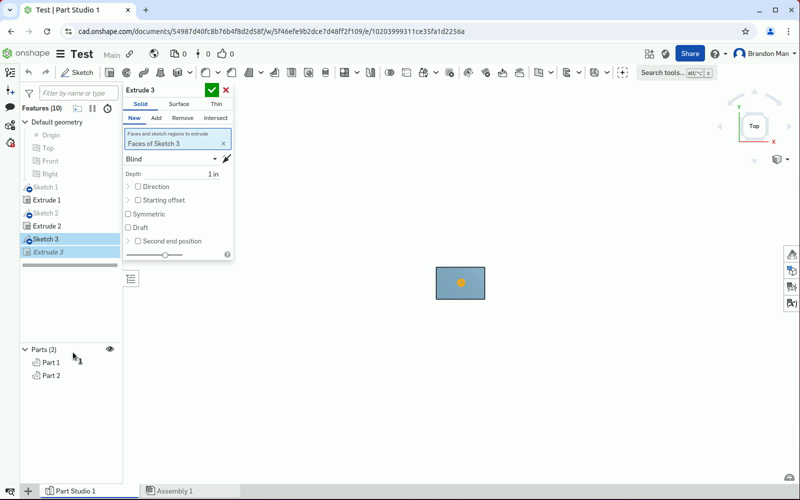
mouse_move(143, 106)
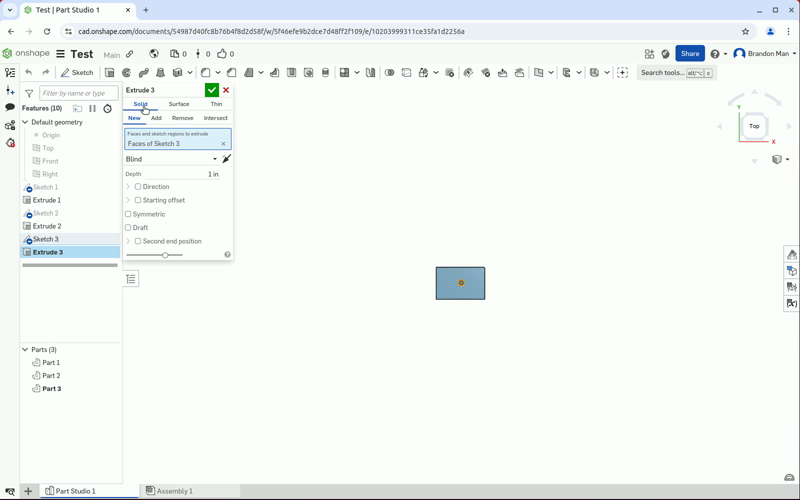
click(143, 106)
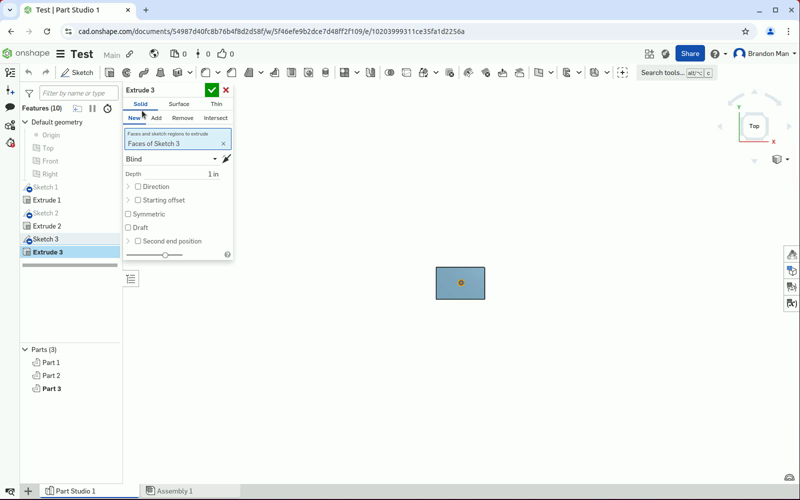
mouse_move(137, 120)
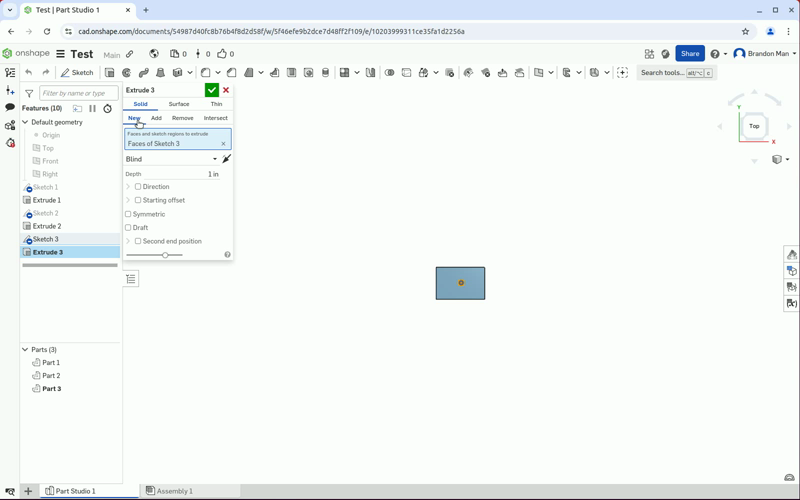
click(137, 120)
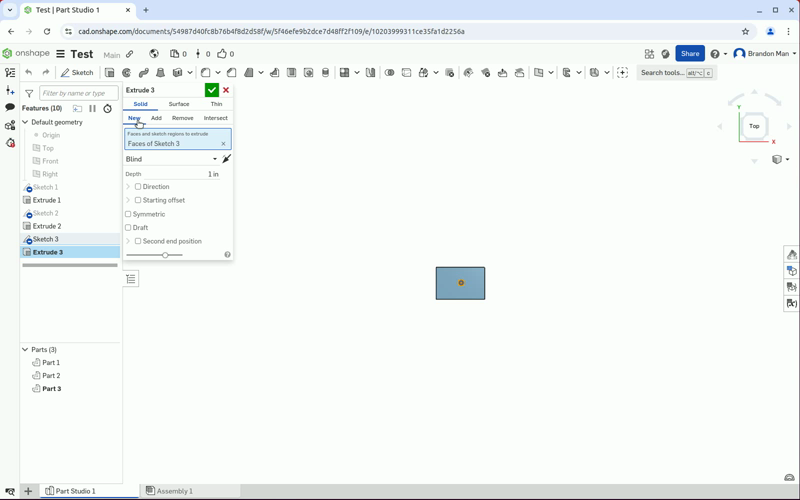
key(tab, 4)
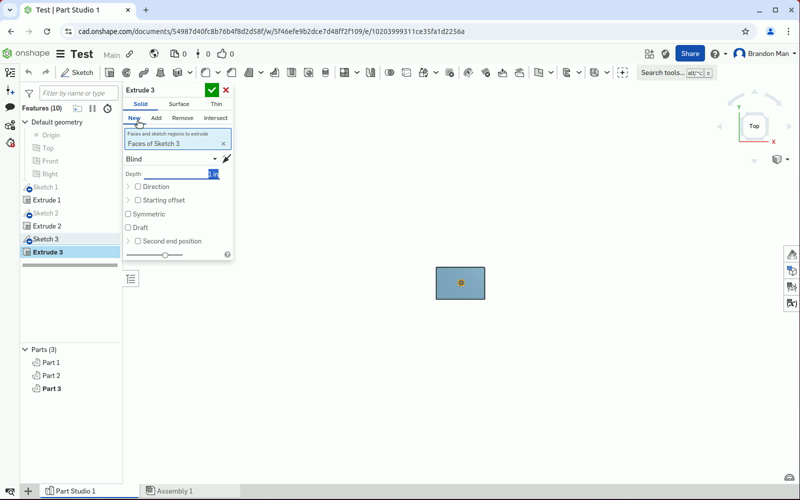
text(19.738)
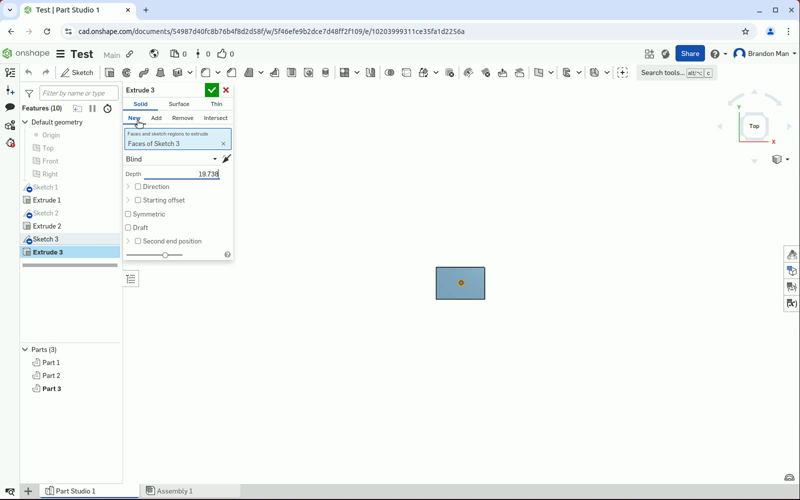
key(enter)
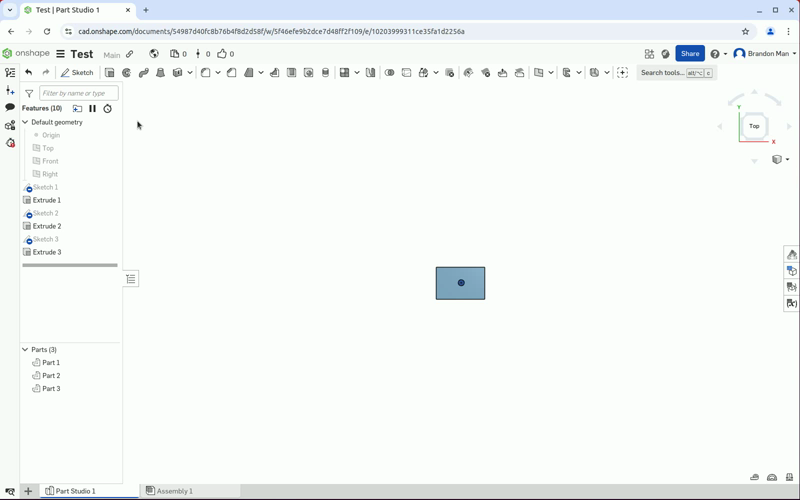
key(shift+h)
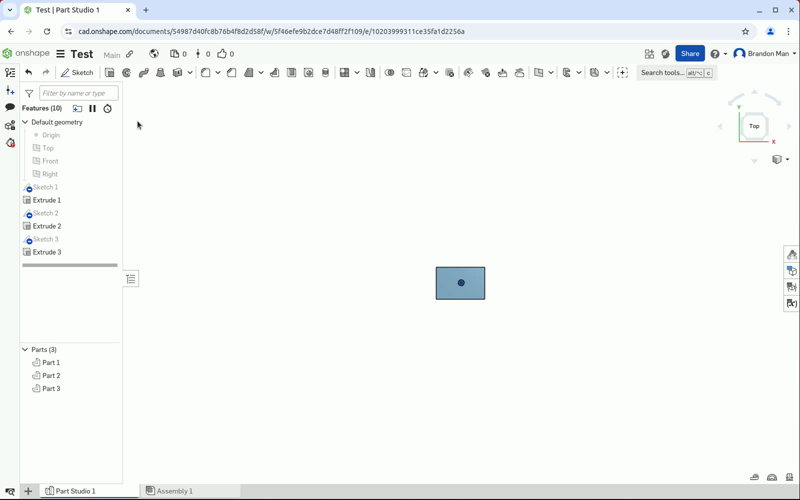
key(shift+h)
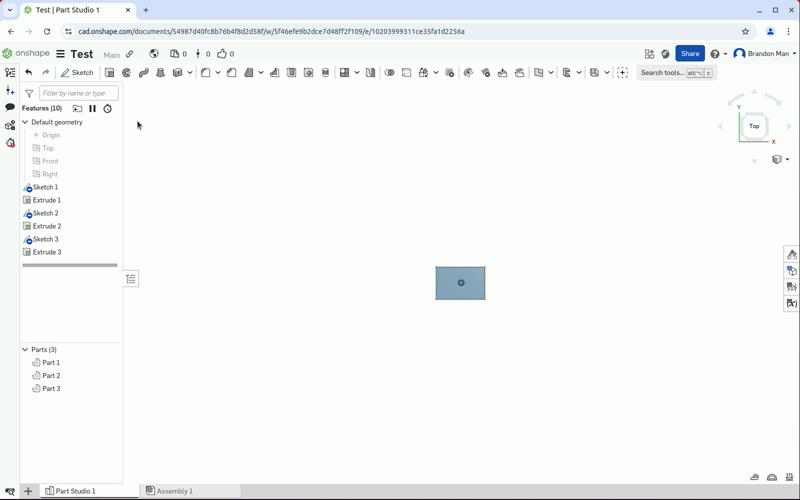
key(shift+7)
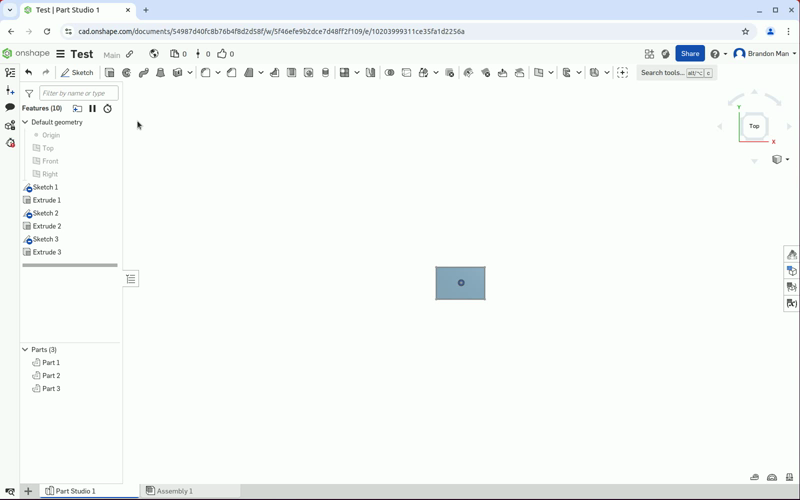
key(up, 3)
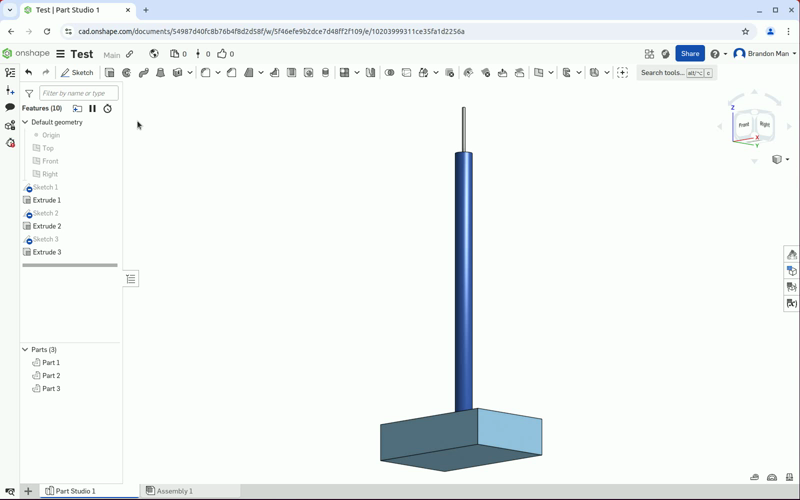
key(left, 3)
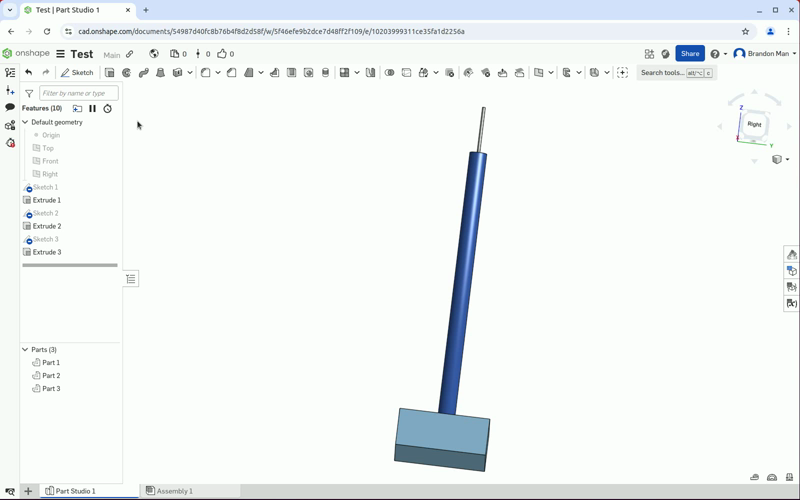
key(right, 3)
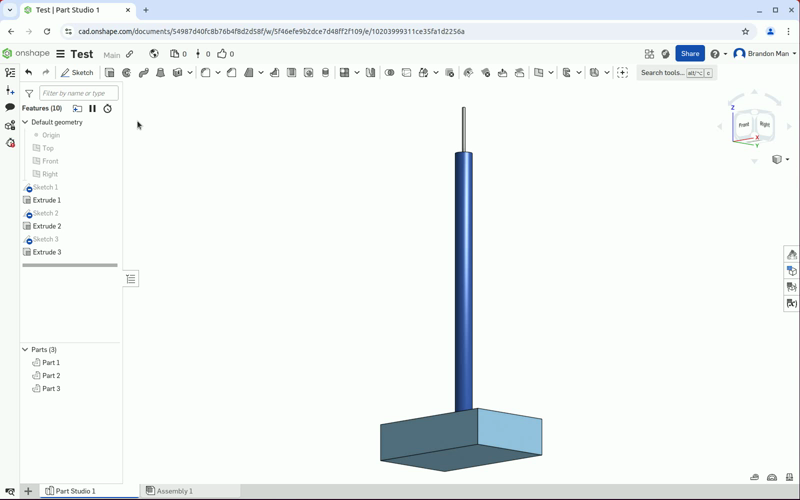
key(down, 3)
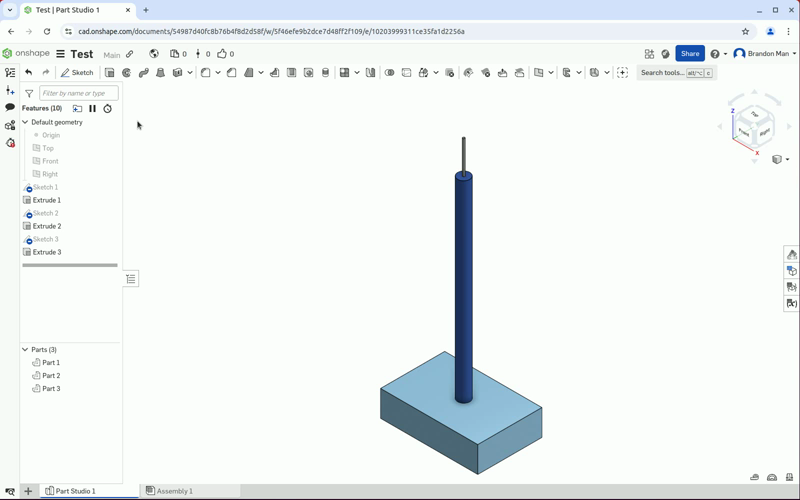
mouse_move(73, 189)
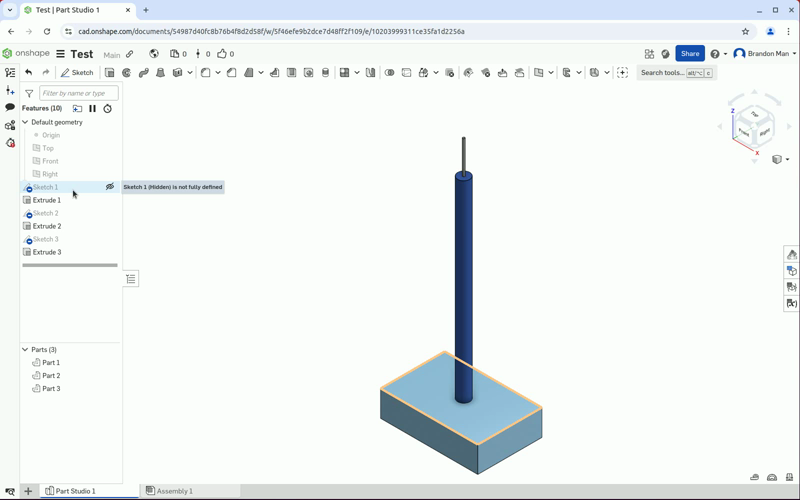
click(73, 189)